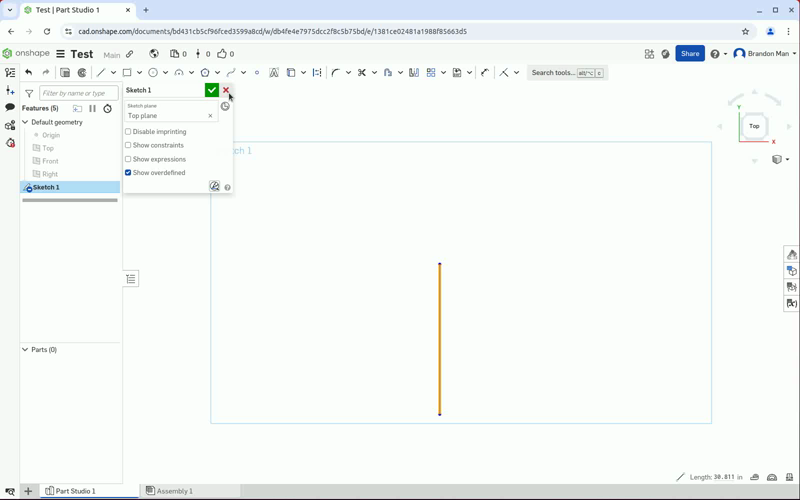
key(shift+h)
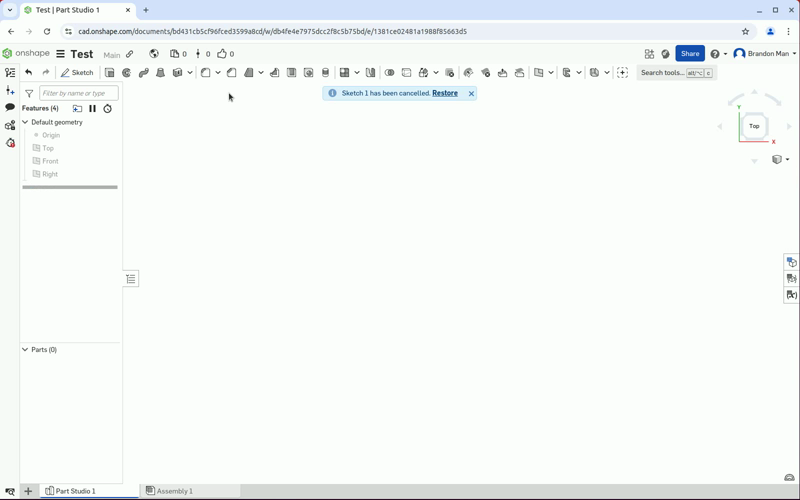
mouse_move(73, 352)
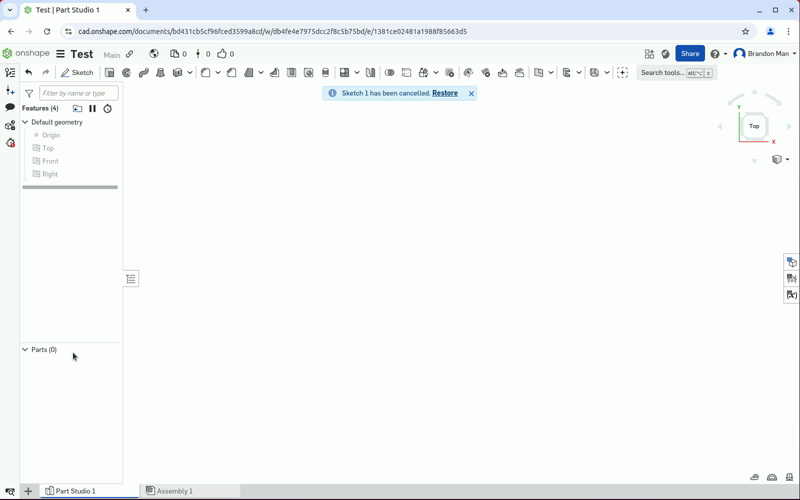
key(y)
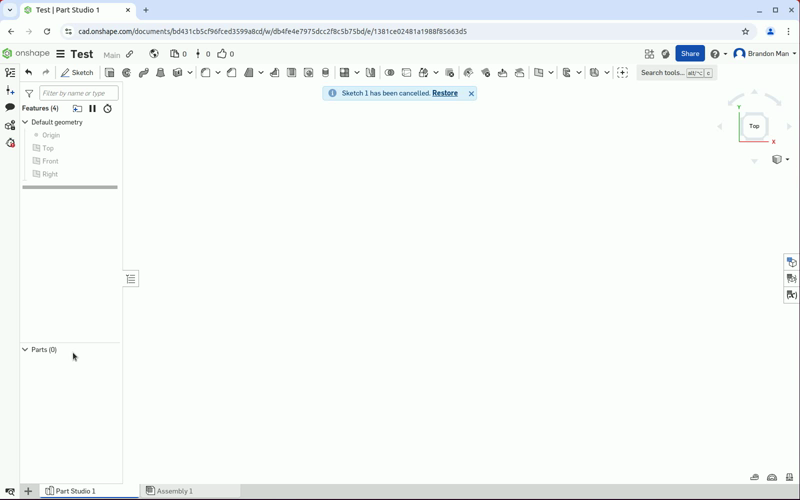
key(shift+p)
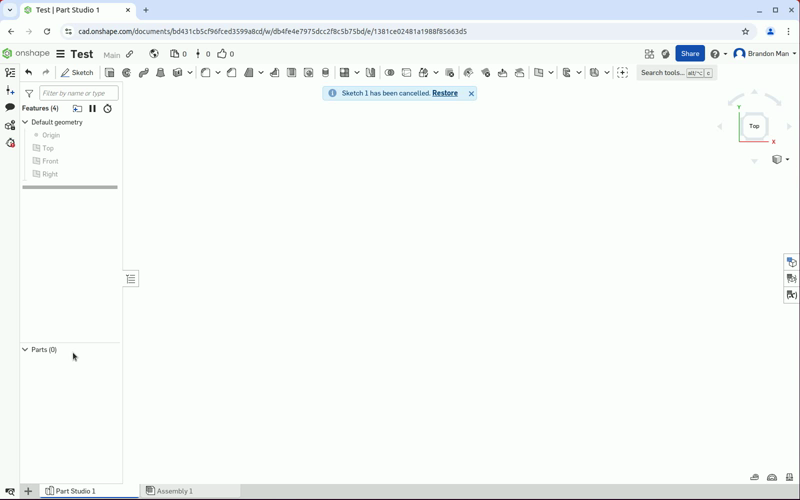
key(space)
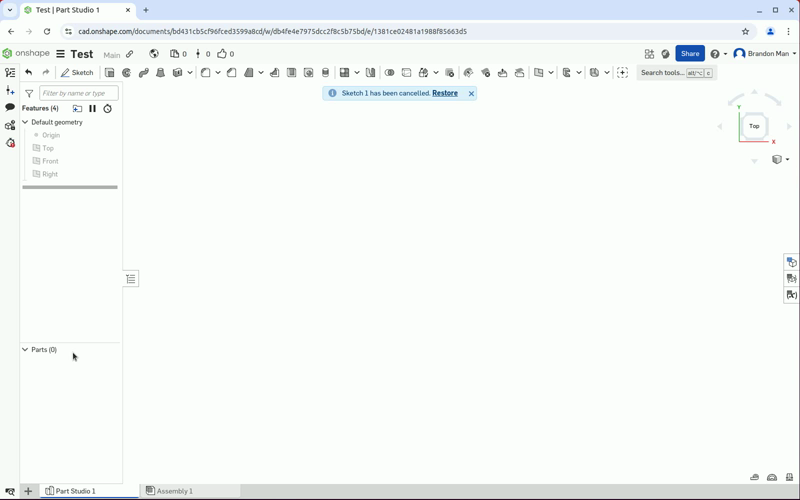
key_down(shift)
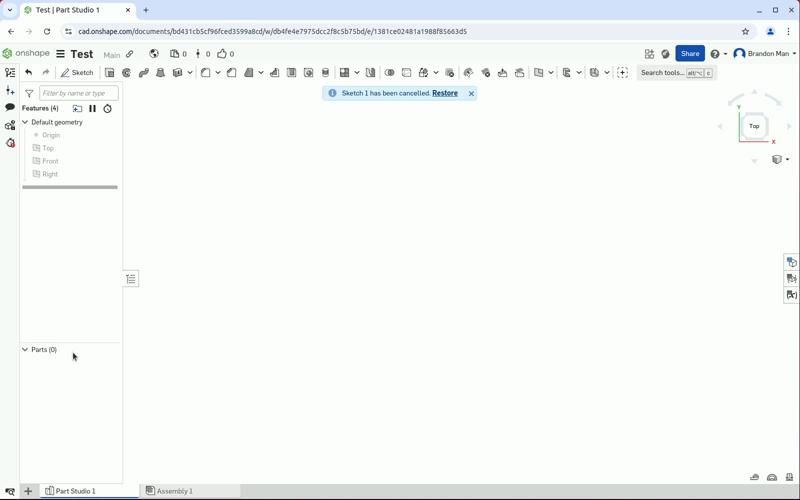
key(up)
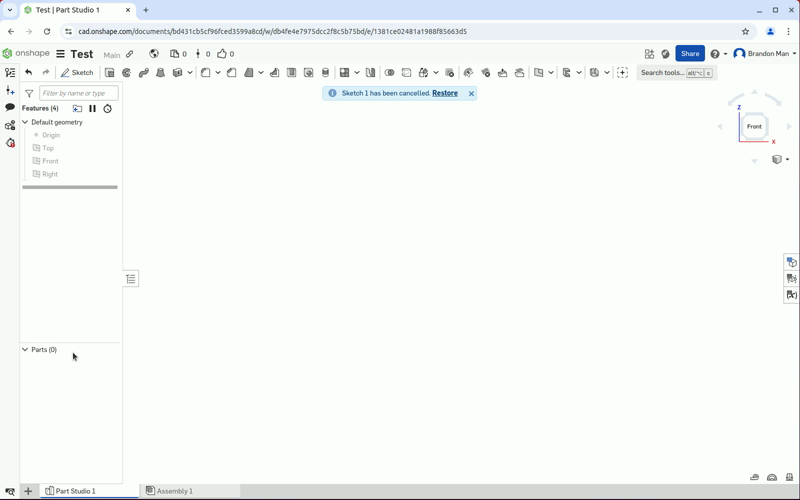
key_up(shift)
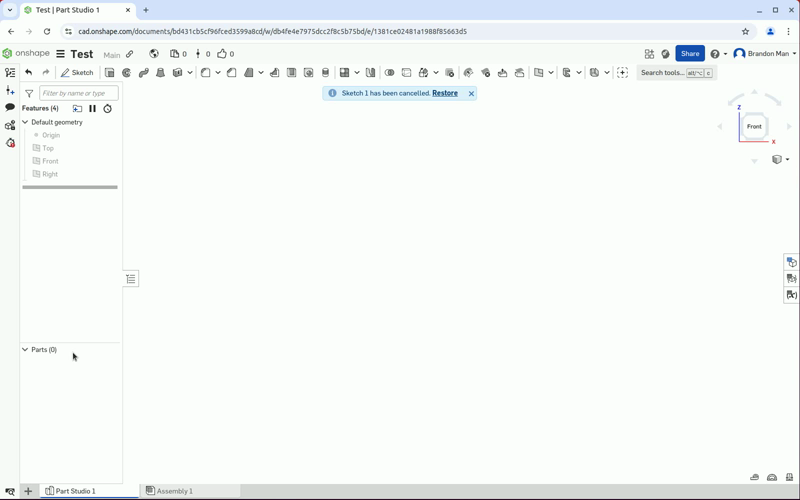
key(space)
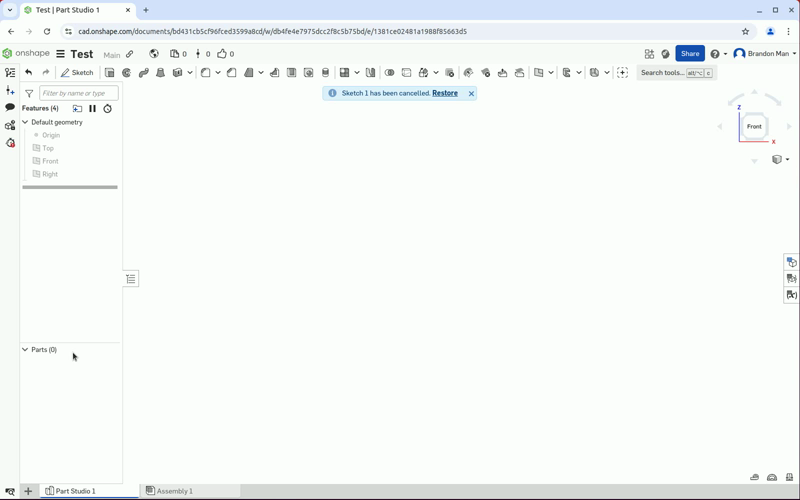
key_down(shift)
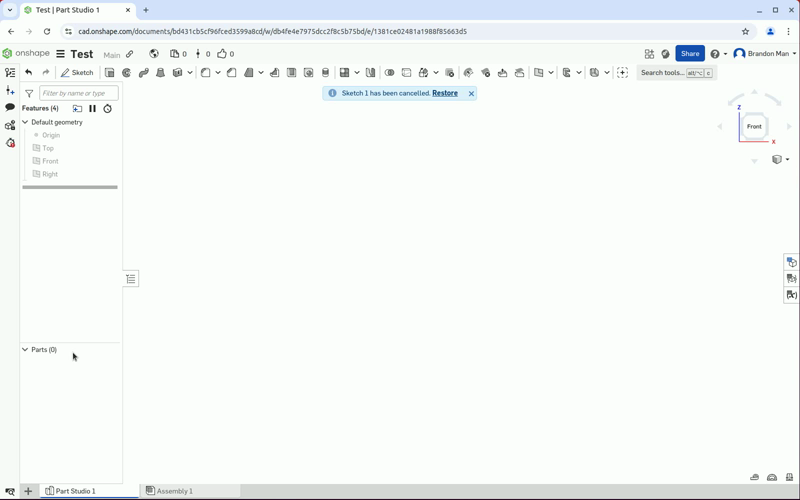
key(left)
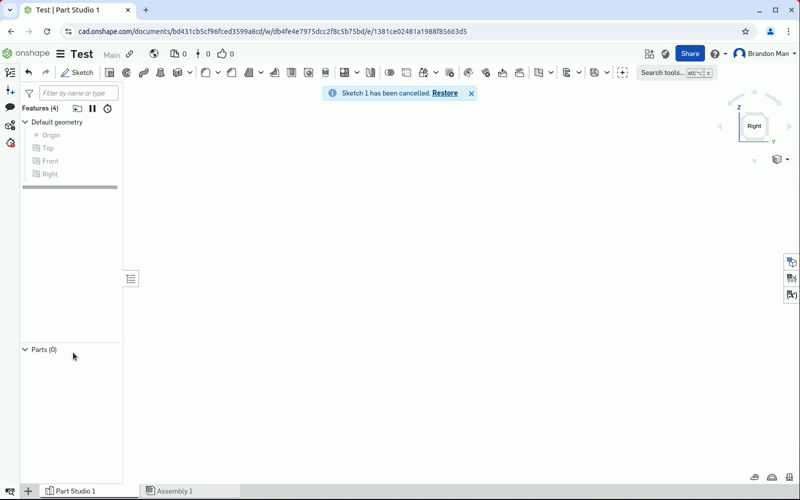
key_up(shift)
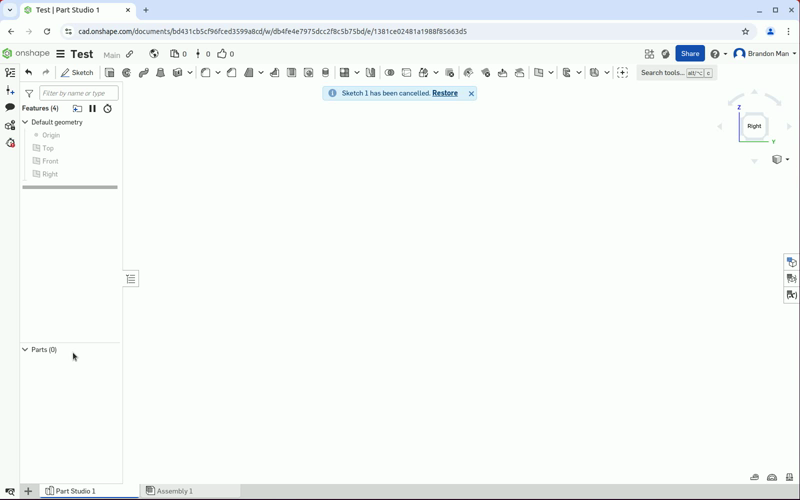
mouse_move(73, 352)
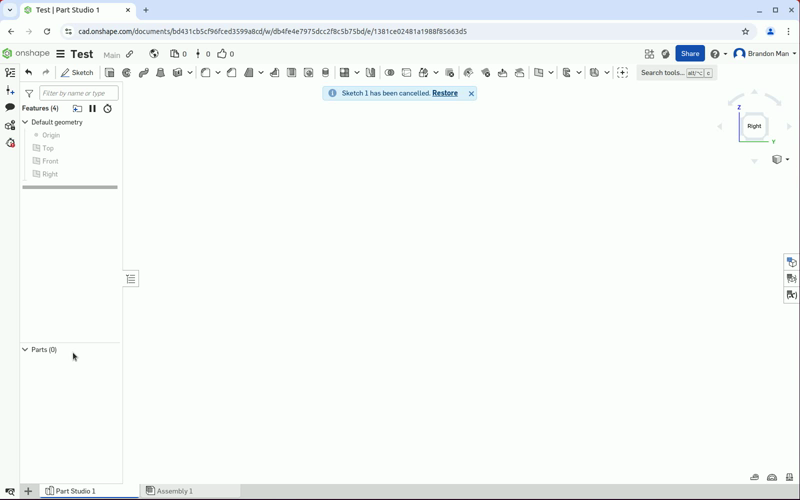
key(shift+y)
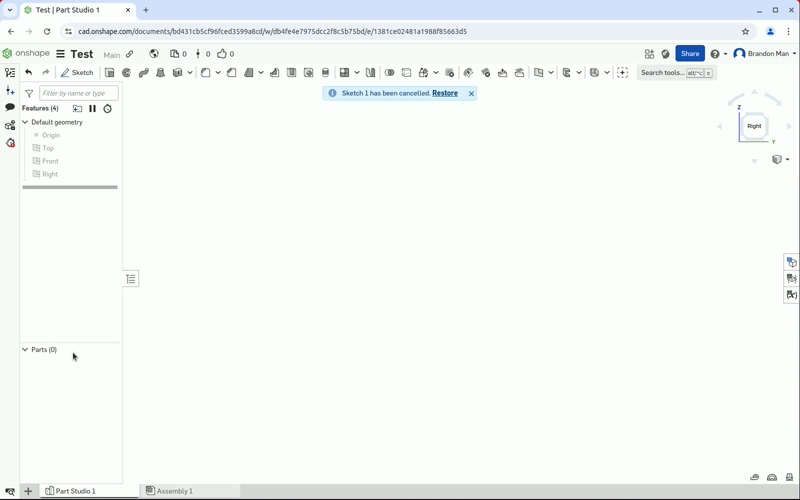
key(shift+s)
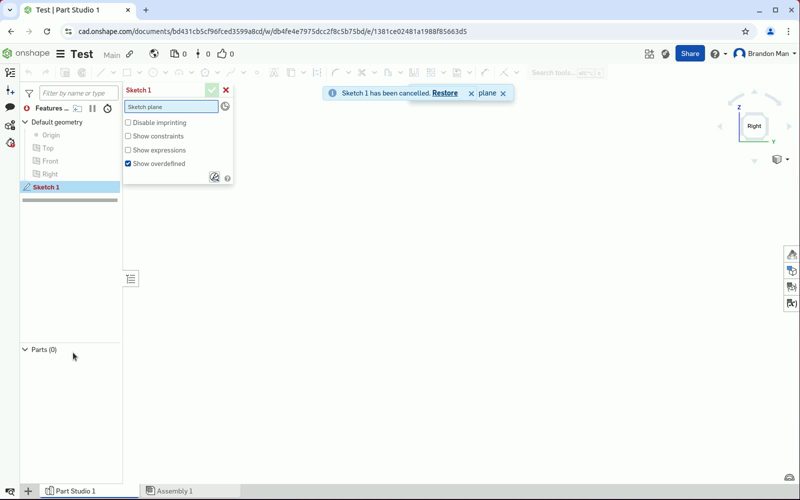
mouse_move(73, 176)
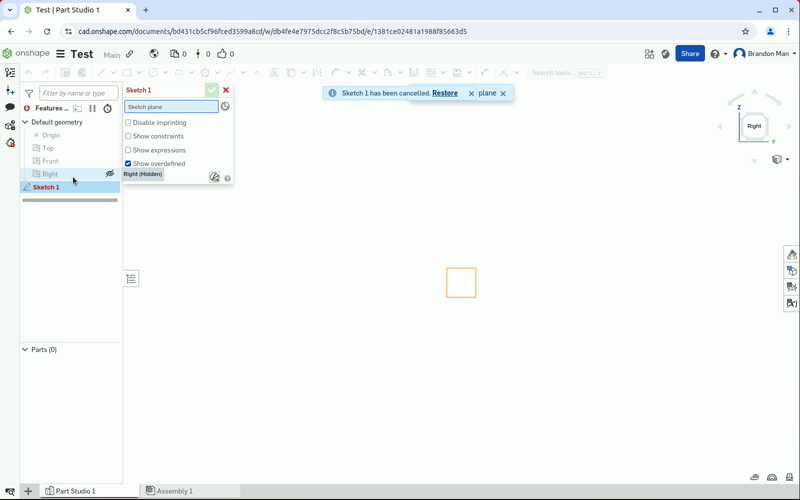
click(73, 176)
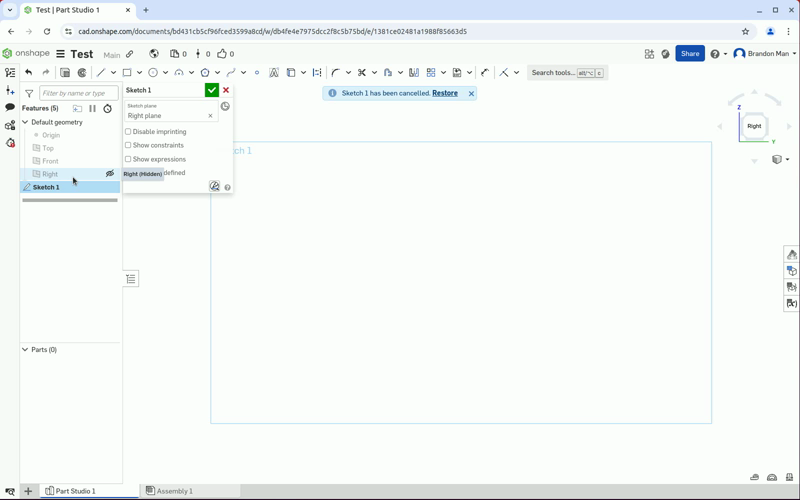
mouse_move(73, 352)
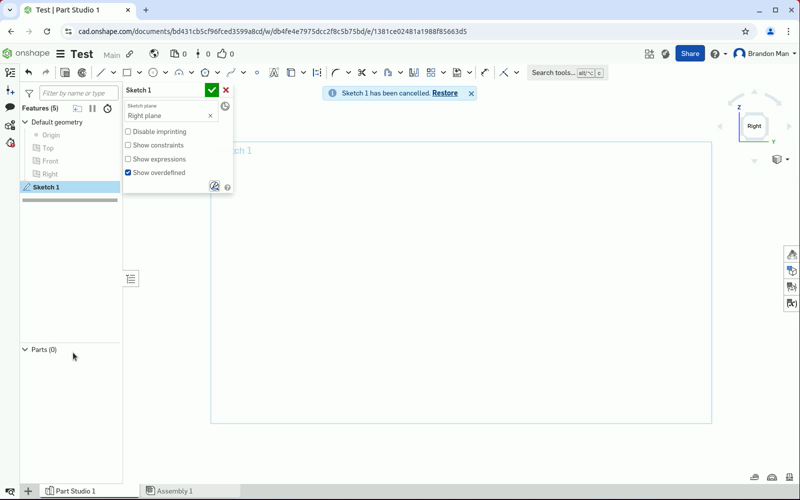
key(y)
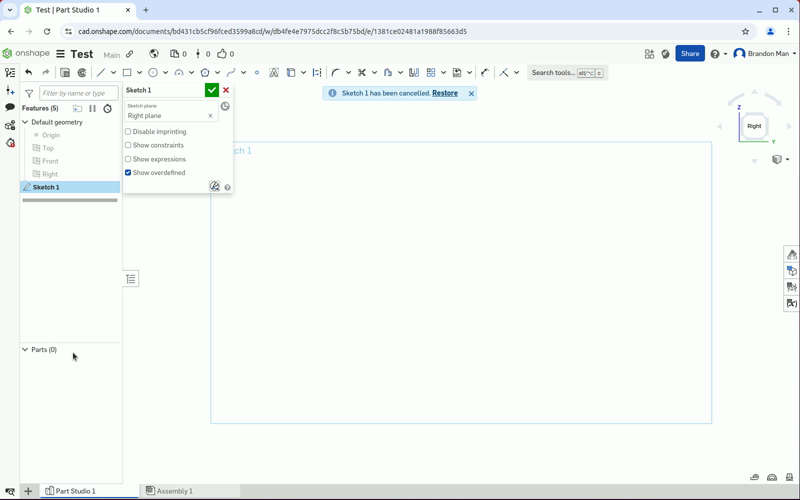
key(l)
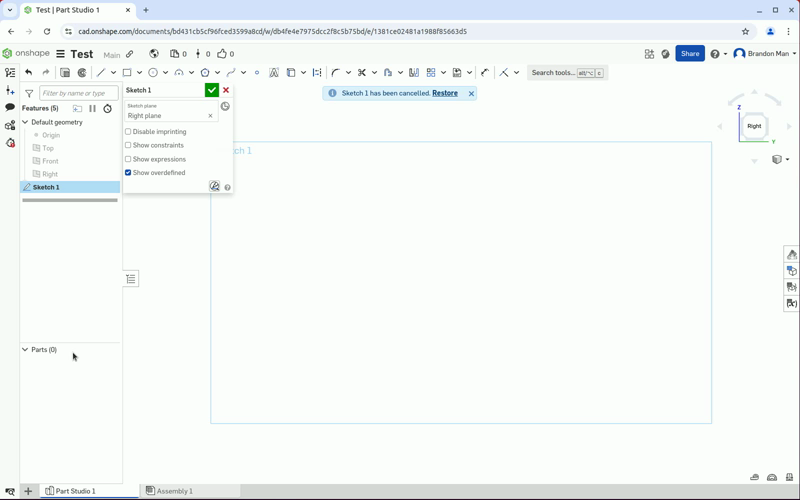
key_down(shift)
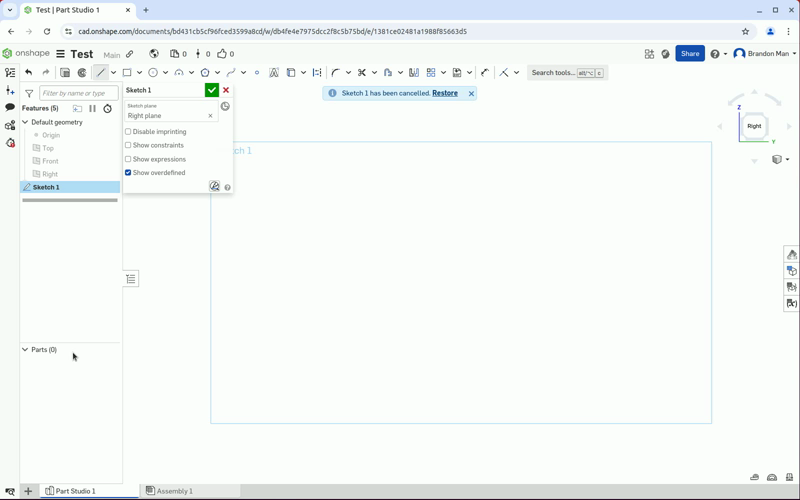
mouse_move(413, 282)
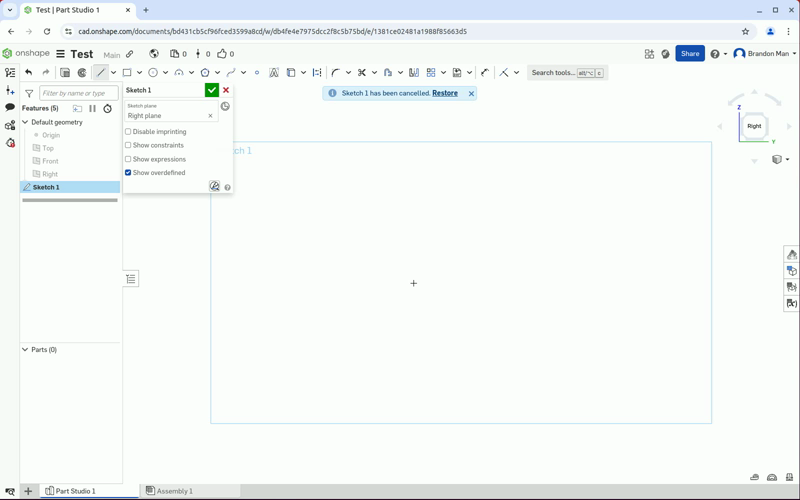
click(413, 282)
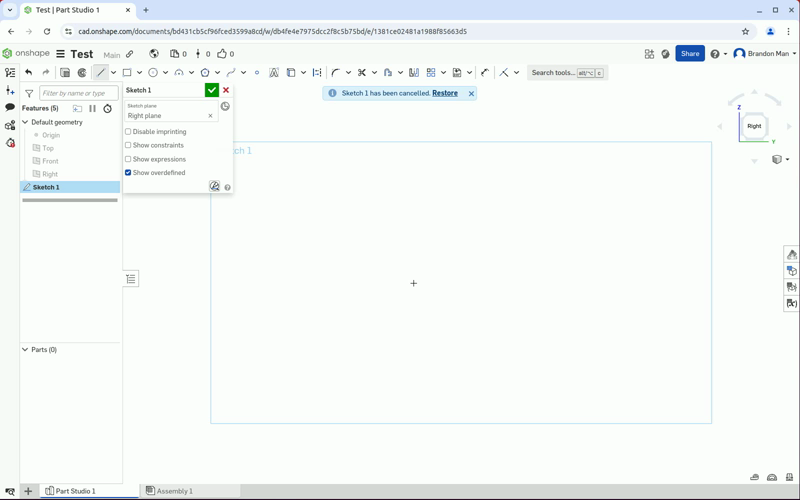
key_up(shift)
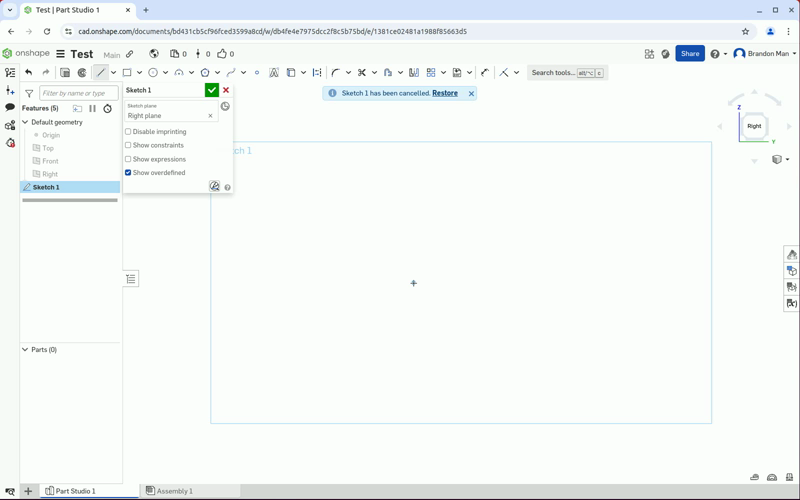
key_down(shift)
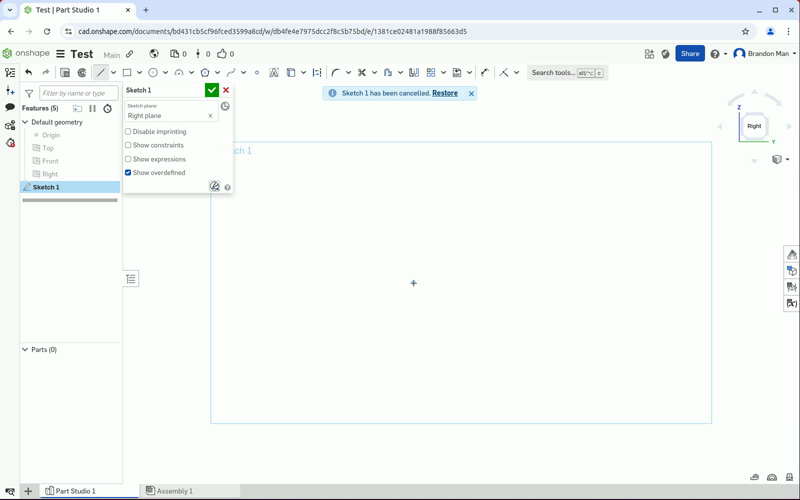
mouse_move(444, 282)
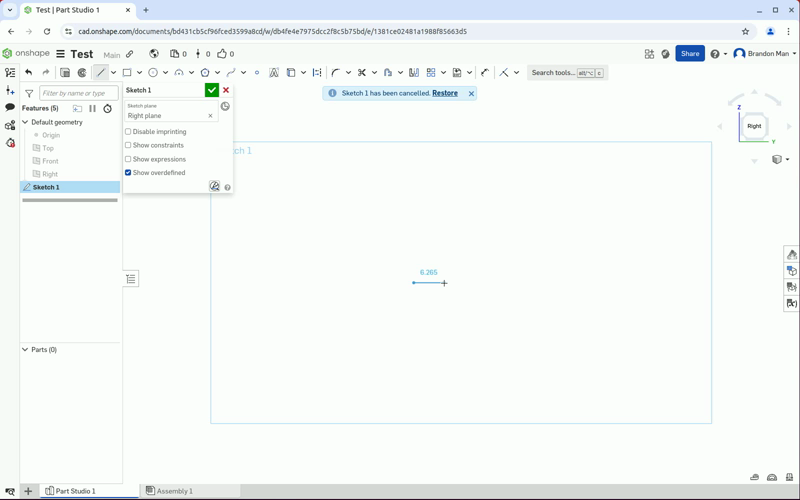
mouse_move(460, 282)
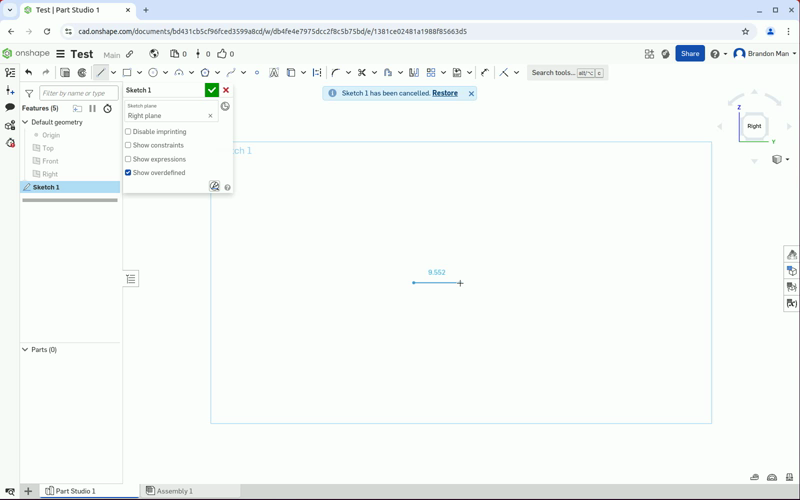
click(460, 282)
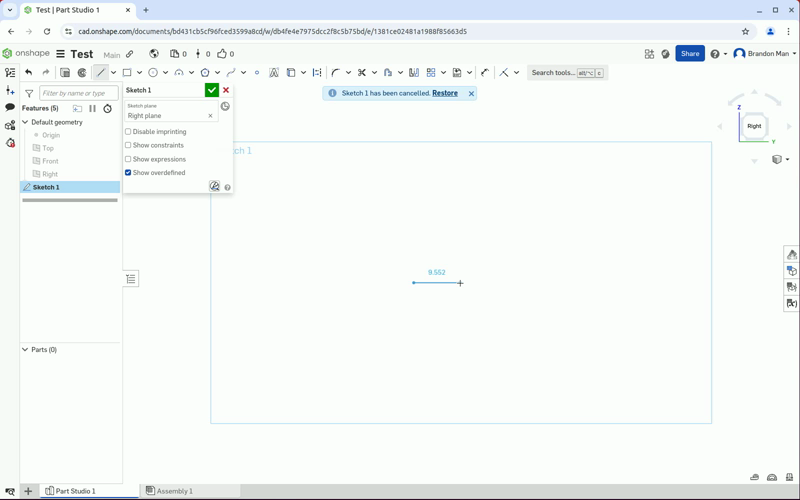
key_up(shift)
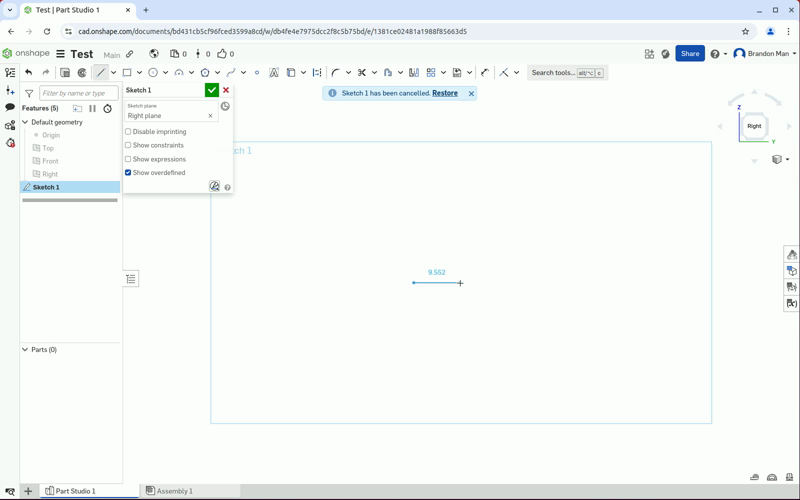
key_down(shift)
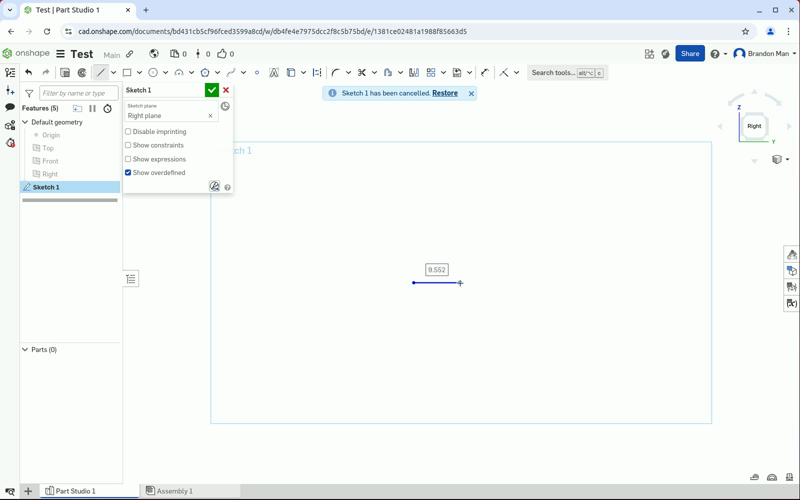
mouse_move(490, 282)
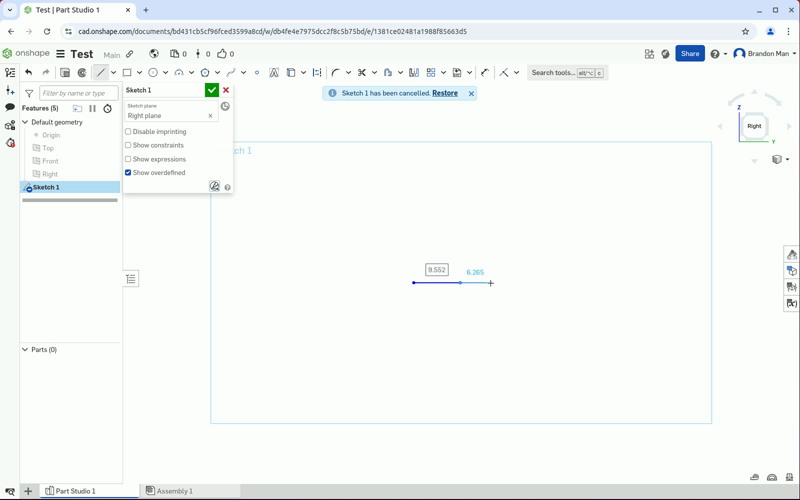
mouse_move(460, 280)
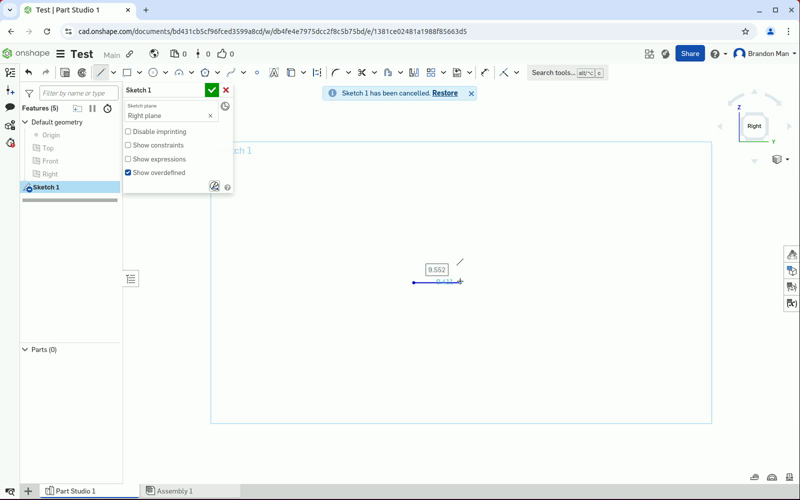
scroll(6)
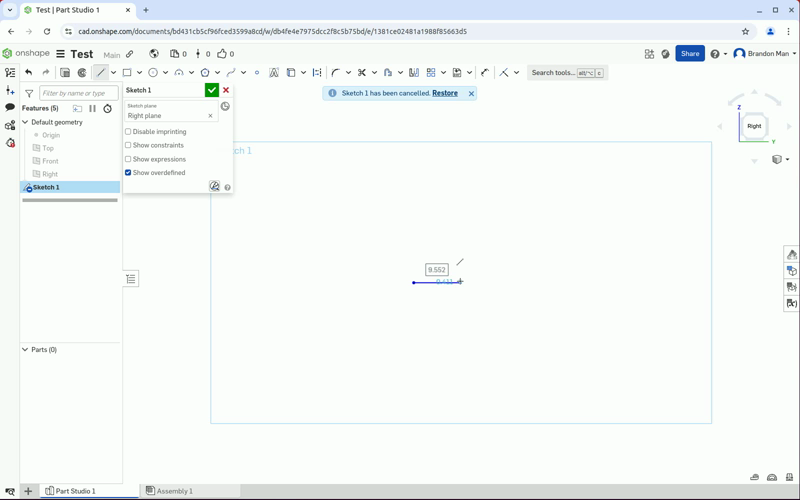
scroll(6)
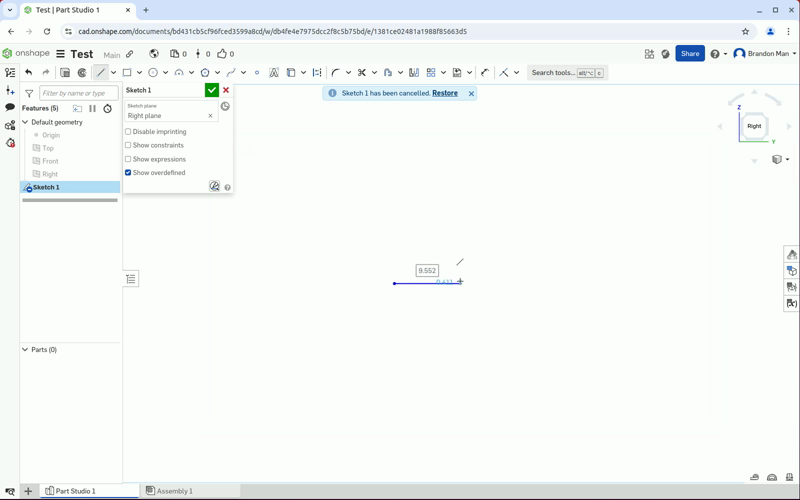
scroll(6)
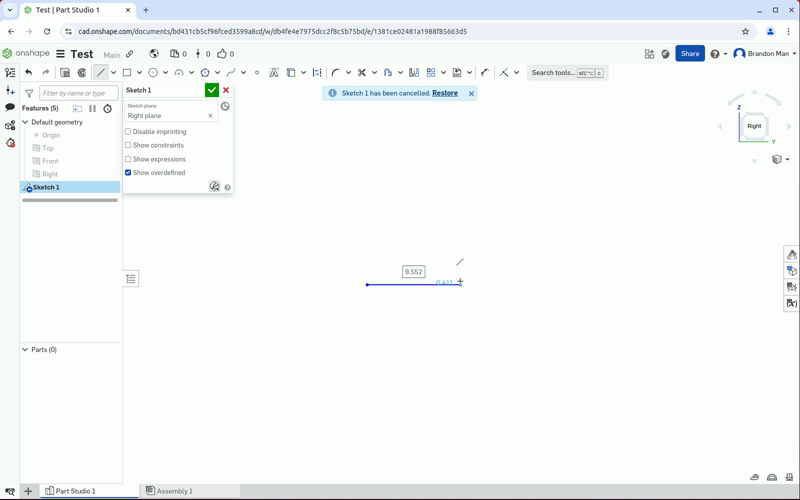
scroll(6)
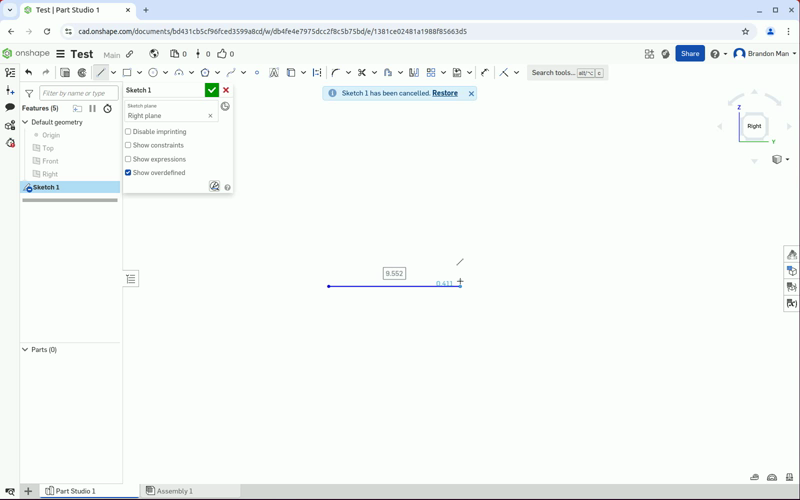
scroll(6)
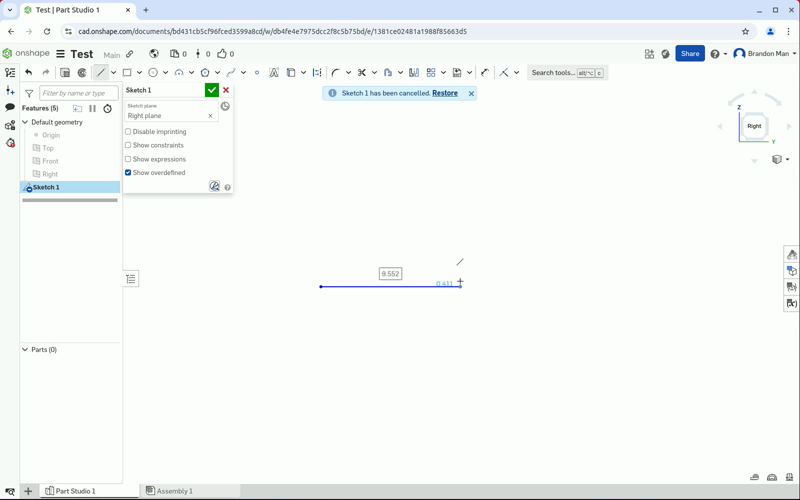
scroll(6)
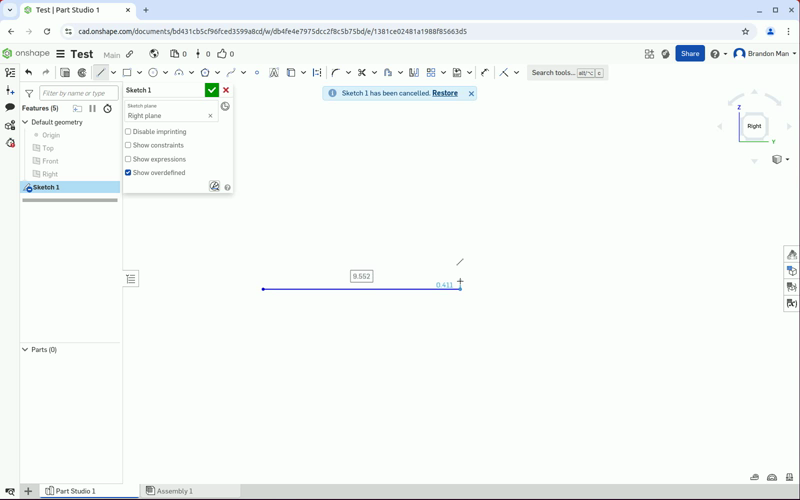
scroll(6)
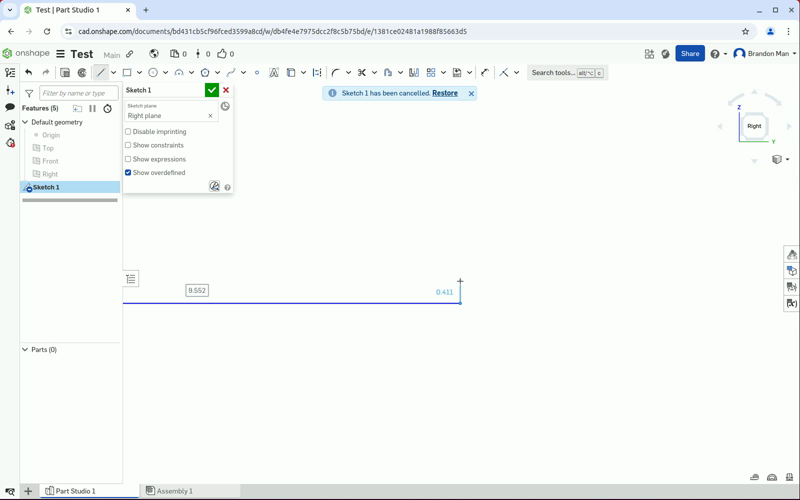
click(460, 280)
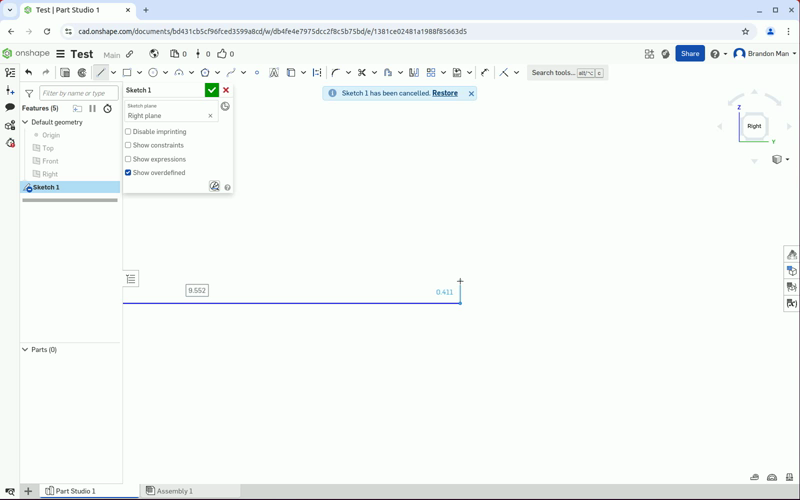
scroll(-6)
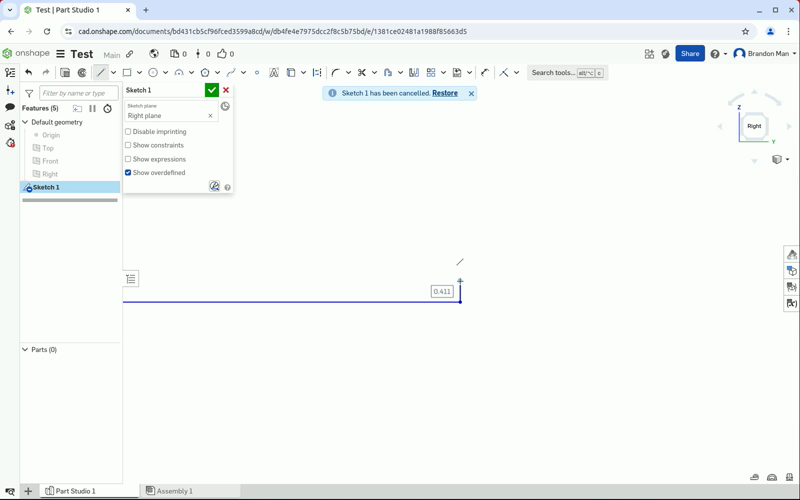
scroll(-6)
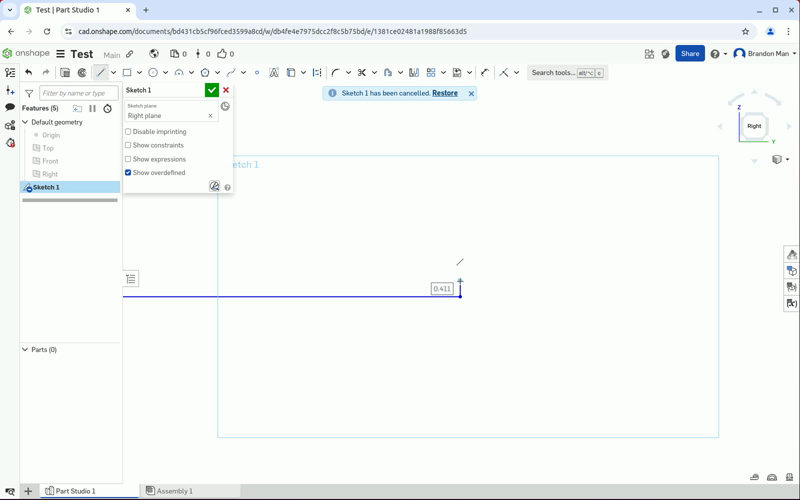
scroll(-6)
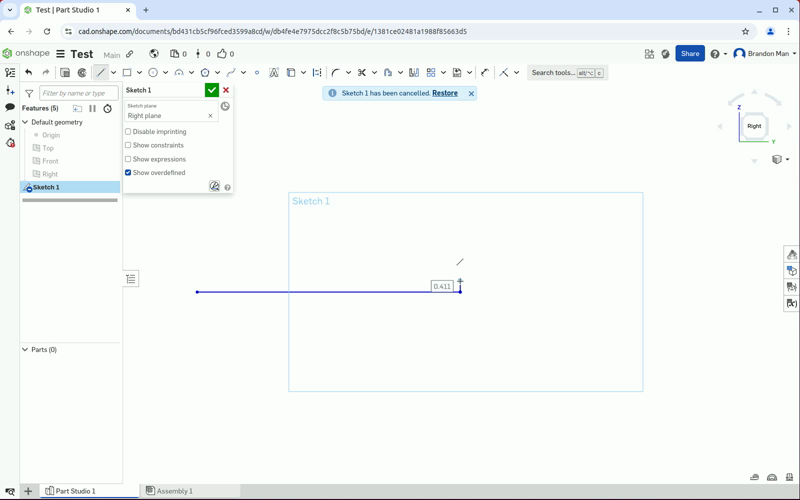
scroll(-6)
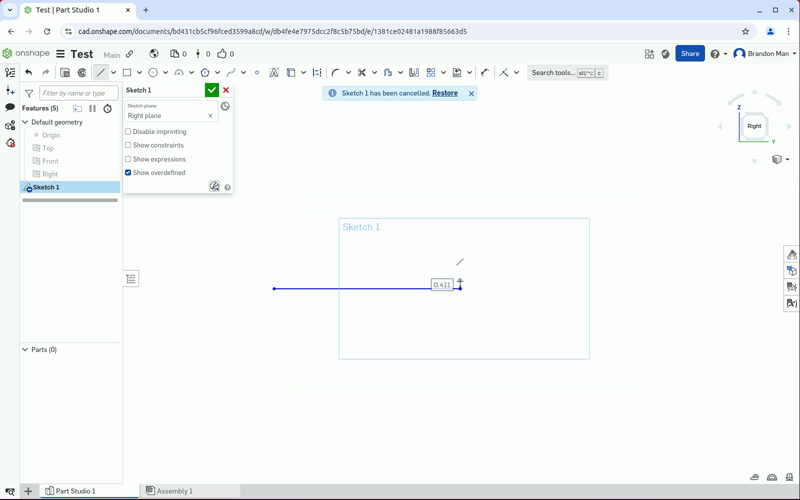
scroll(-6)
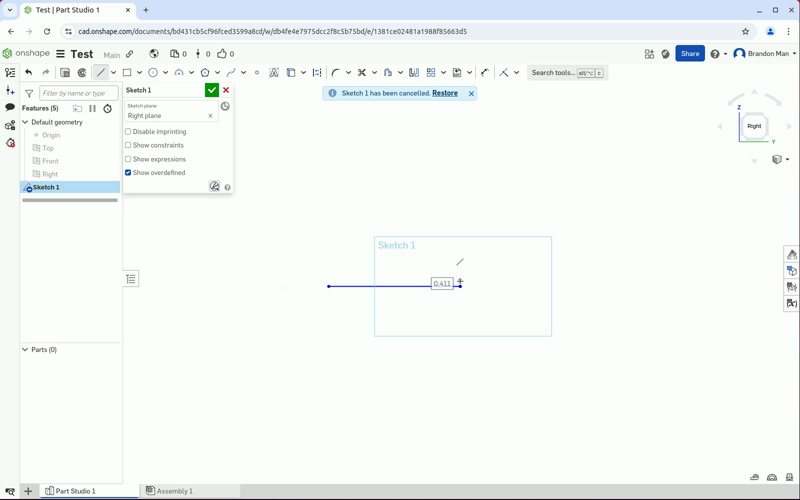
scroll(-6)
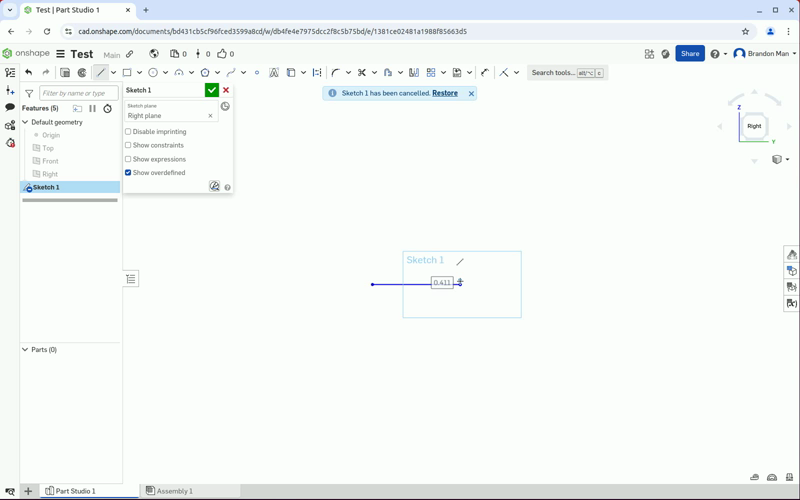
scroll(-6)
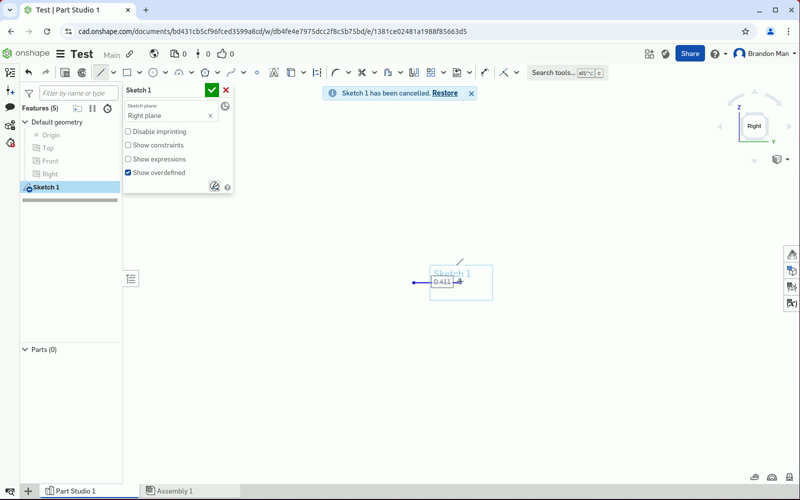
key_up(shift)
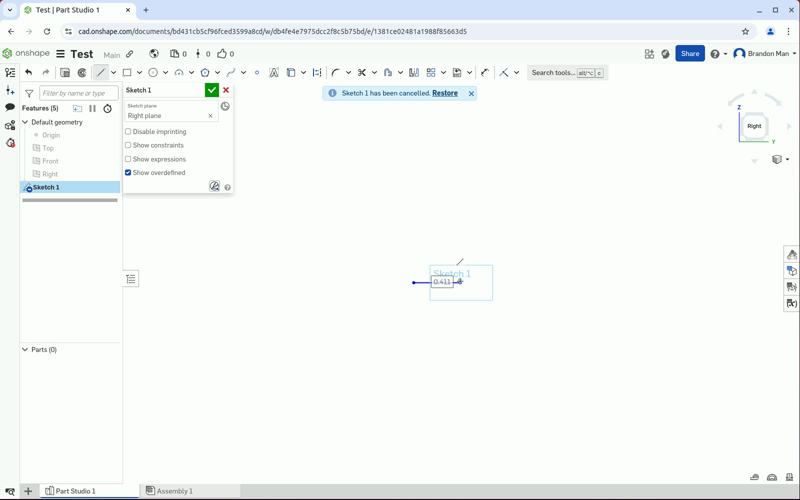
key_down(shift)
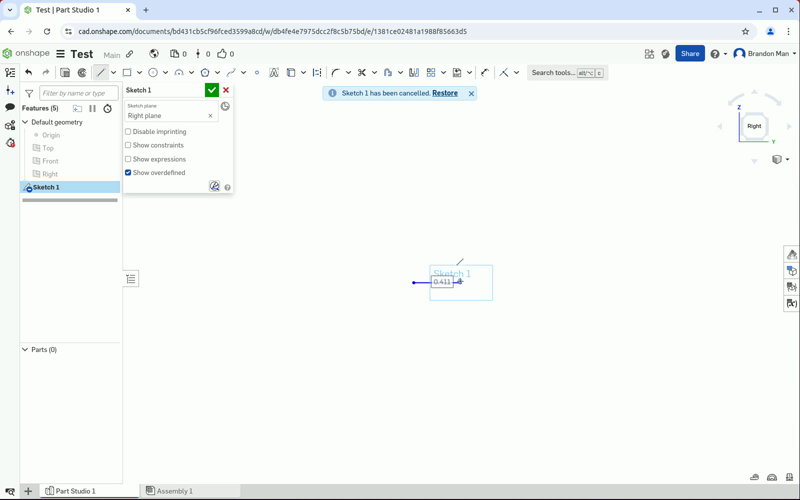
mouse_move(490, 280)
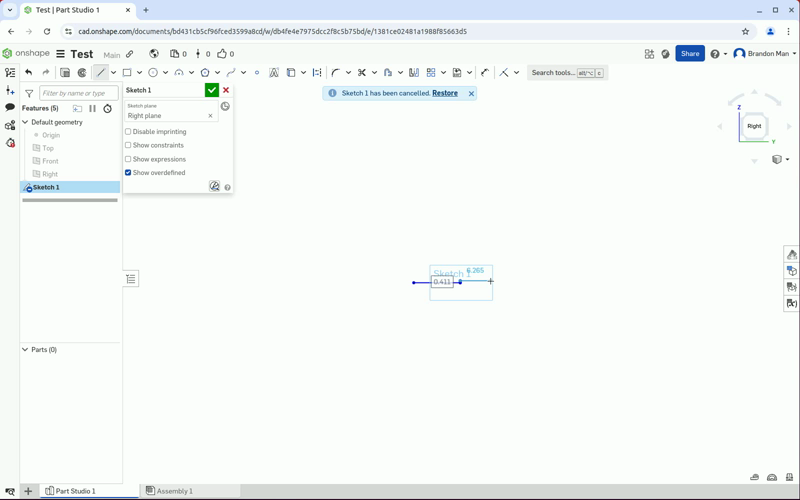
mouse_move(413, 280)
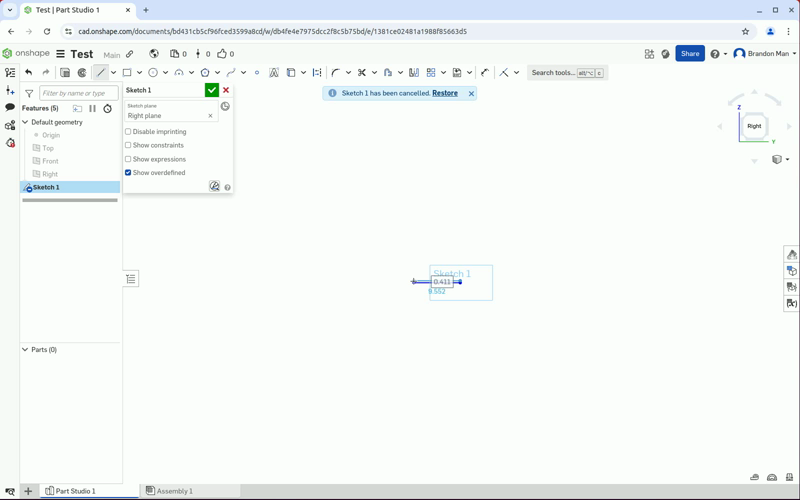
scroll(6)
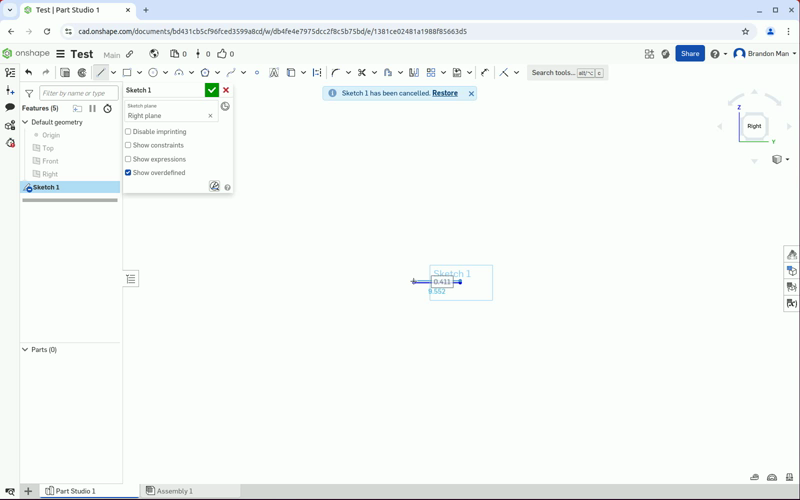
scroll(6)
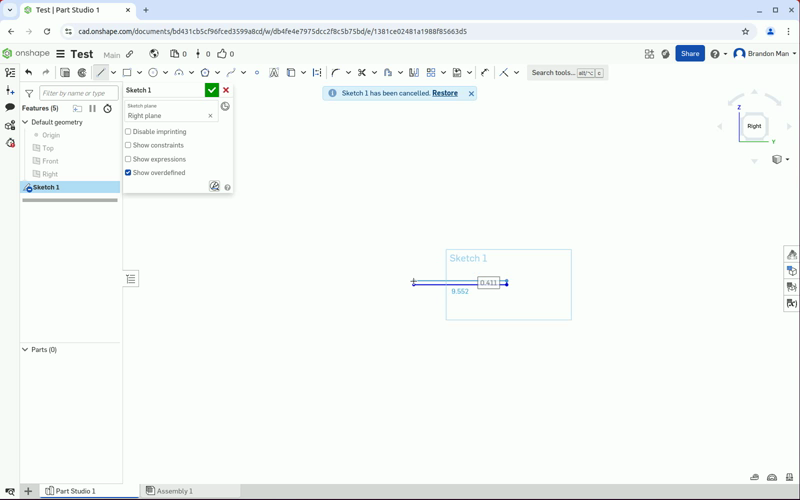
scroll(6)
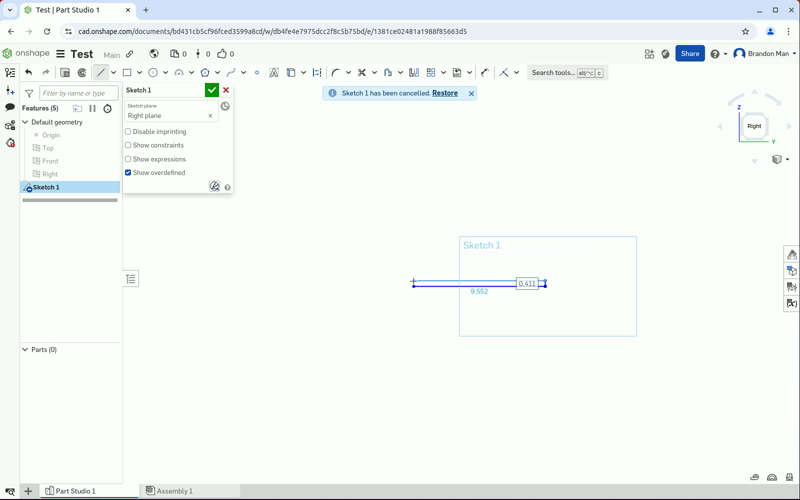
scroll(6)
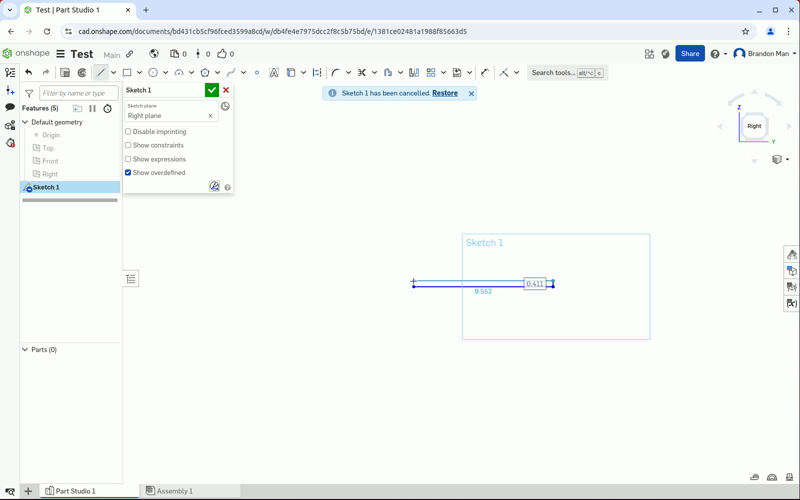
scroll(6)
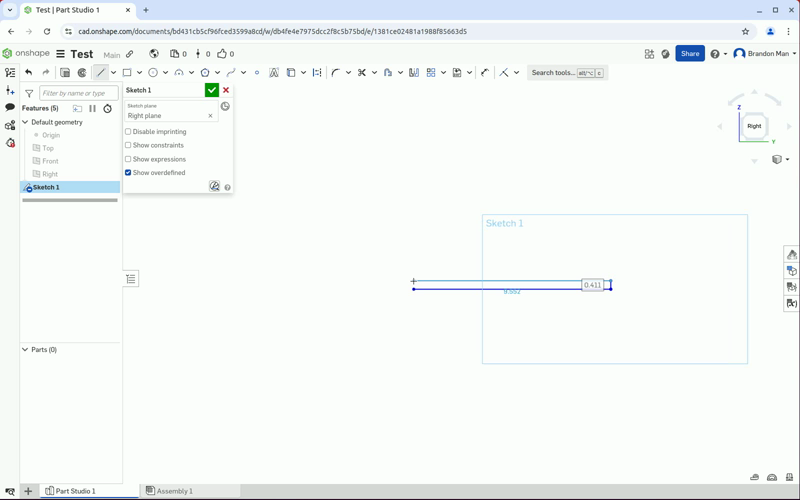
scroll(6)
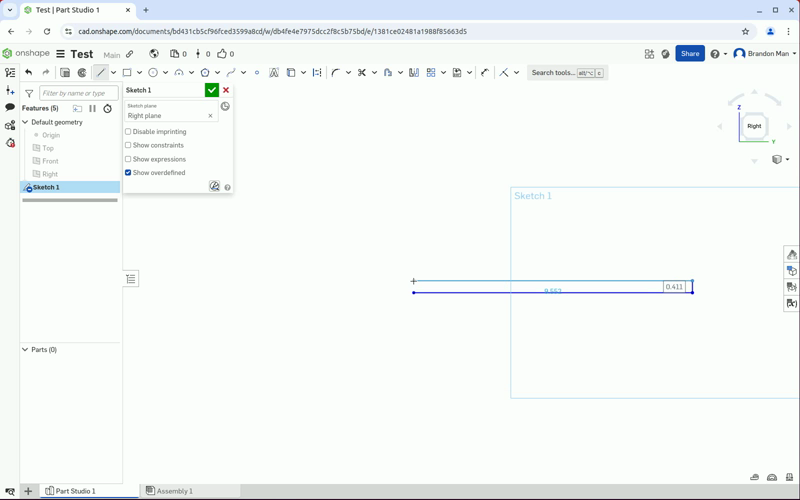
scroll(6)
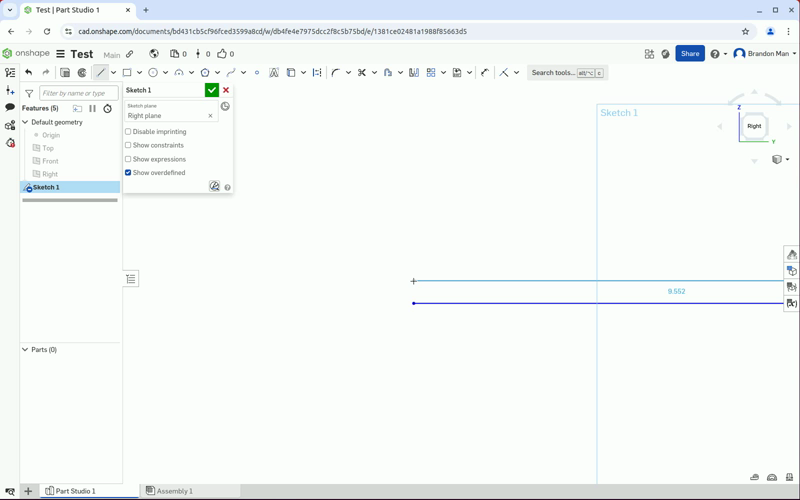
click(413, 280)
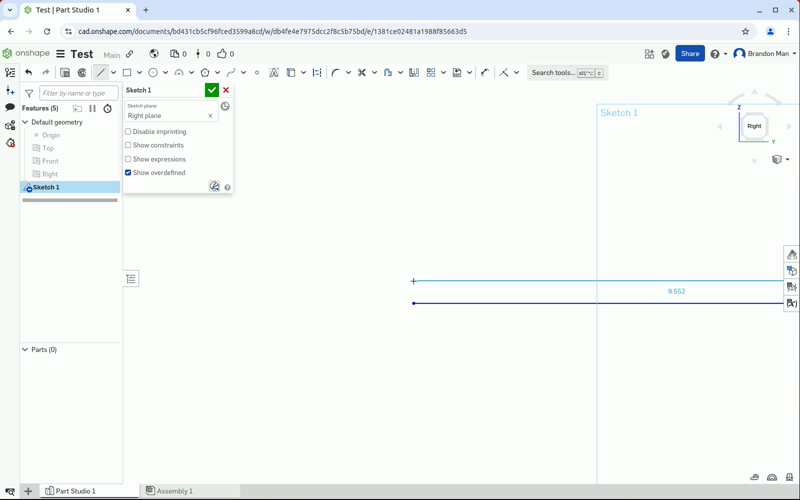
scroll(-6)
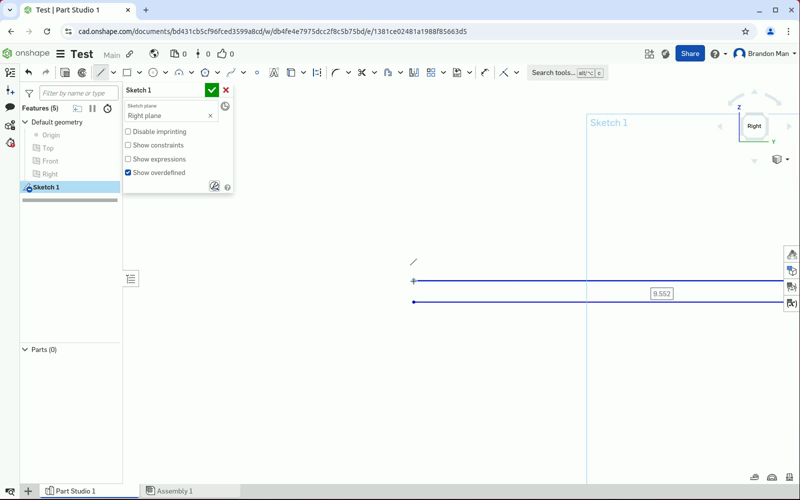
scroll(-6)
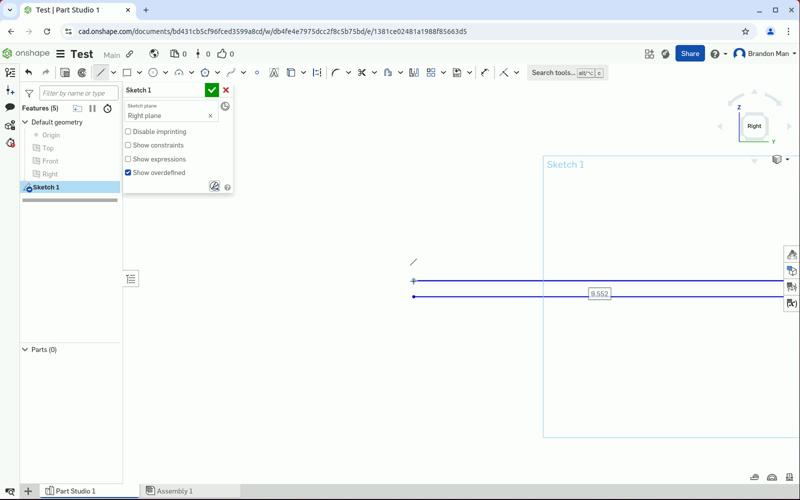
scroll(-6)
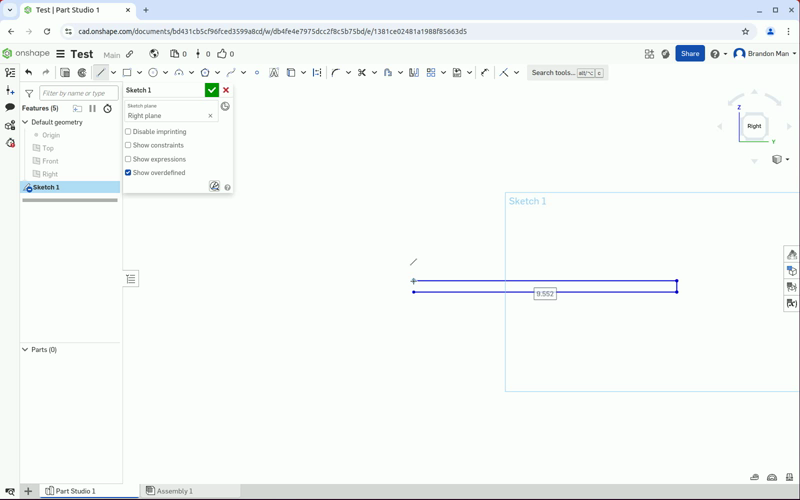
scroll(-6)
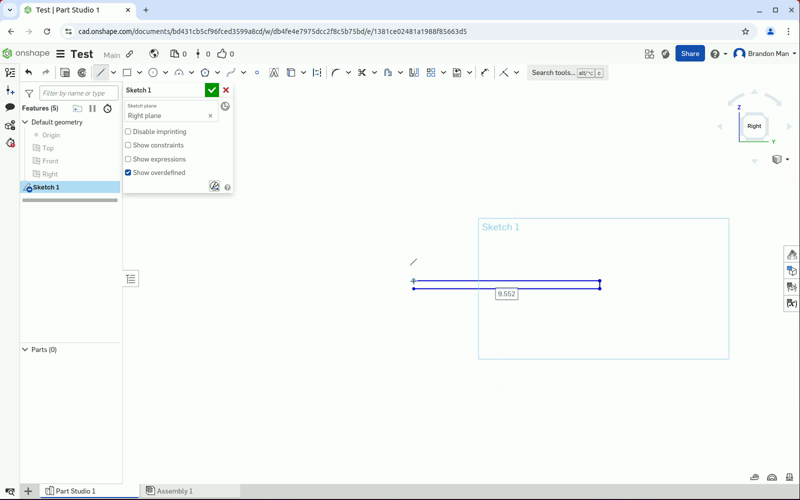
scroll(-6)
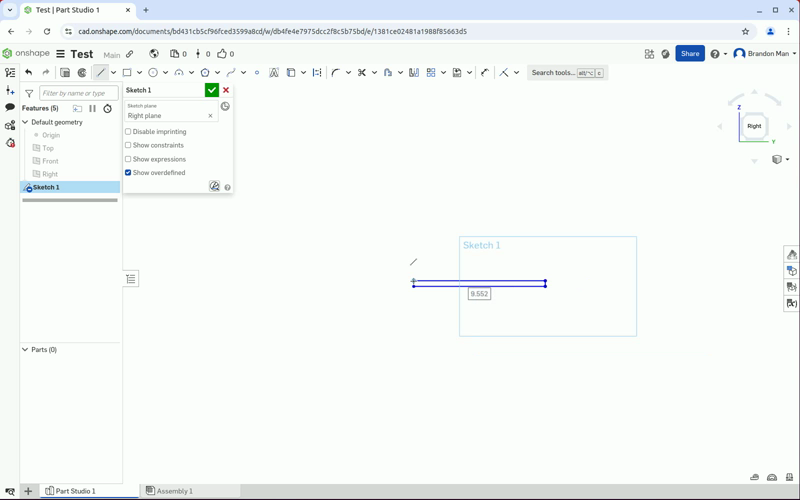
scroll(-6)
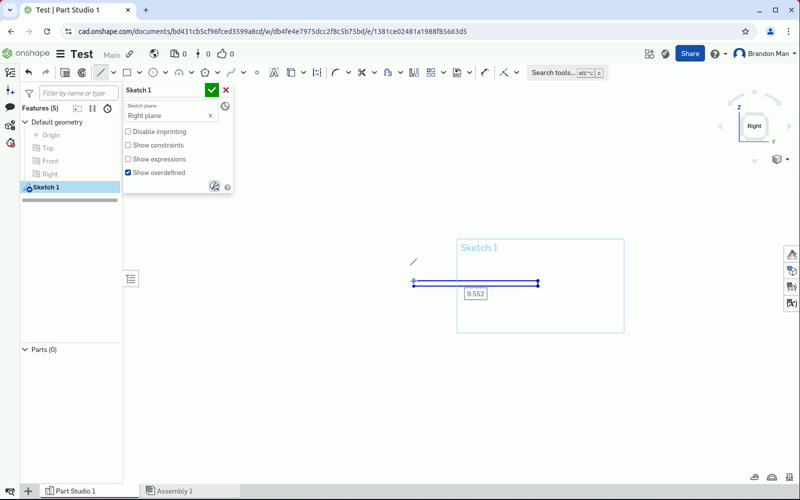
scroll(-6)
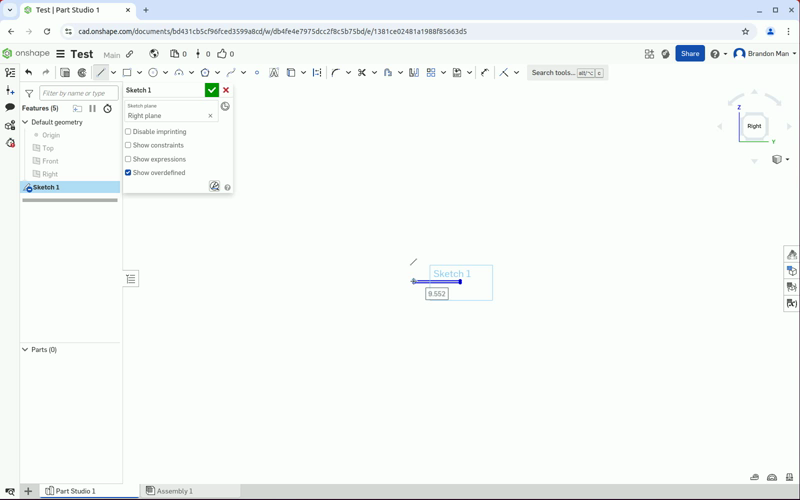
key_up(shift)
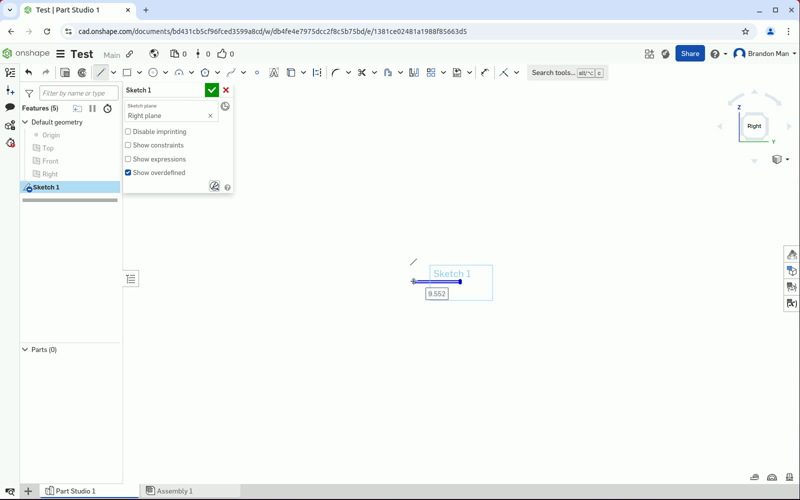
key(esc)
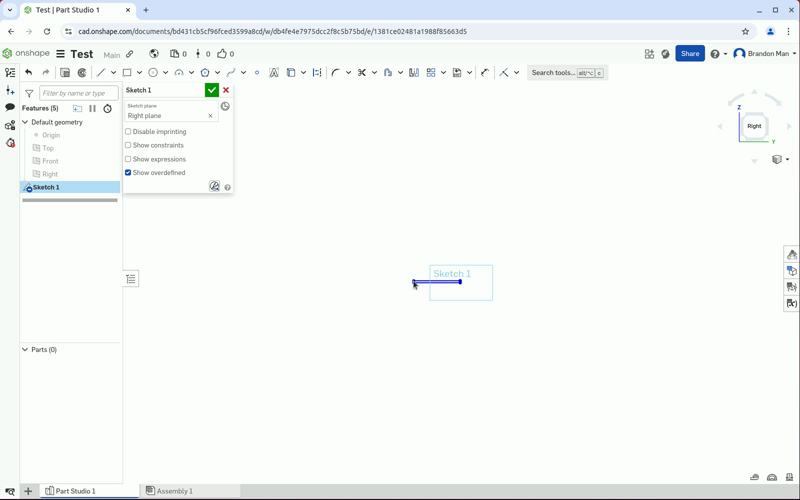
key(a)
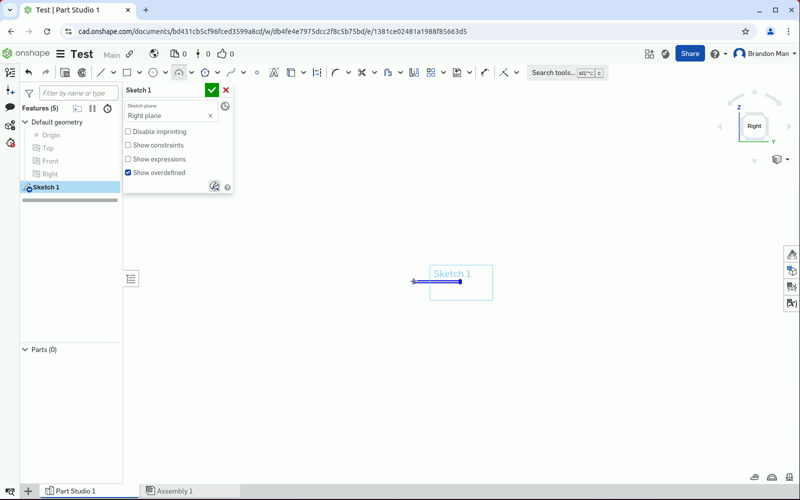
mouse_move(413, 280)
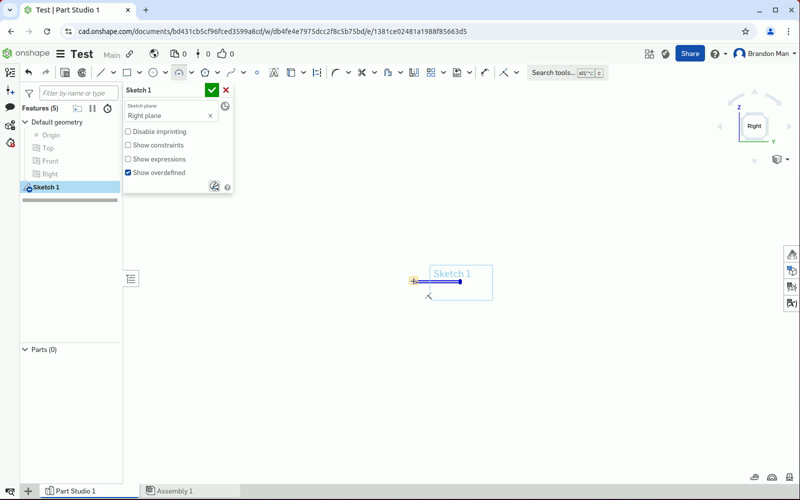
scroll(6)
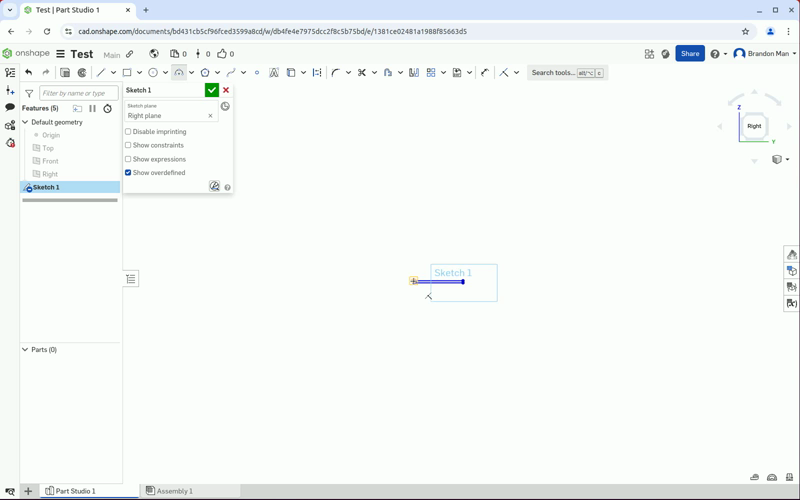
scroll(6)
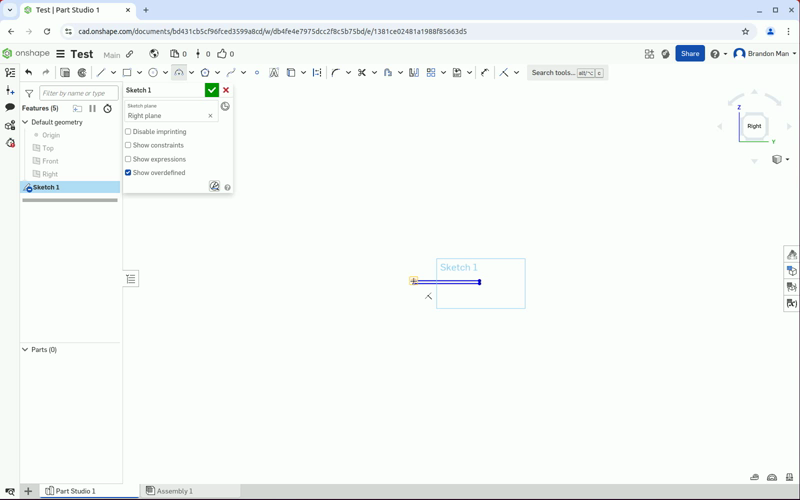
scroll(6)
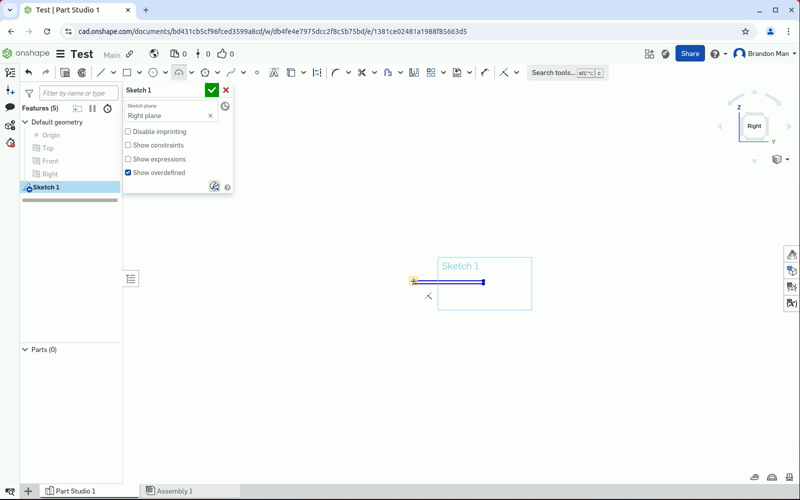
scroll(6)
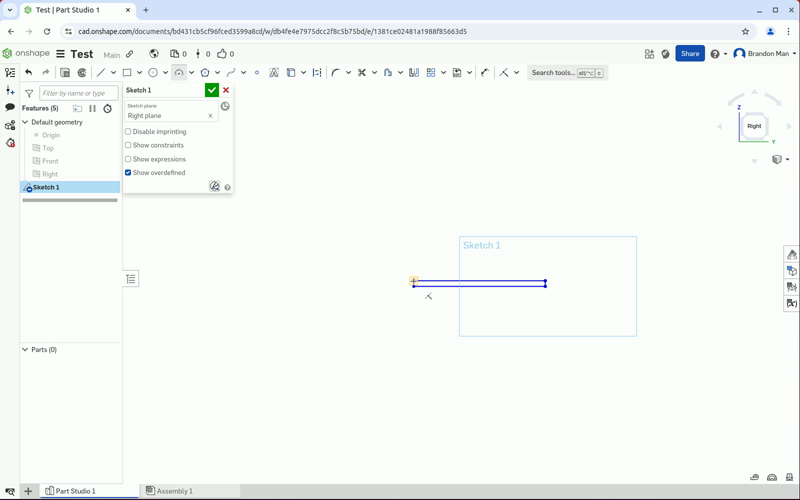
scroll(6)
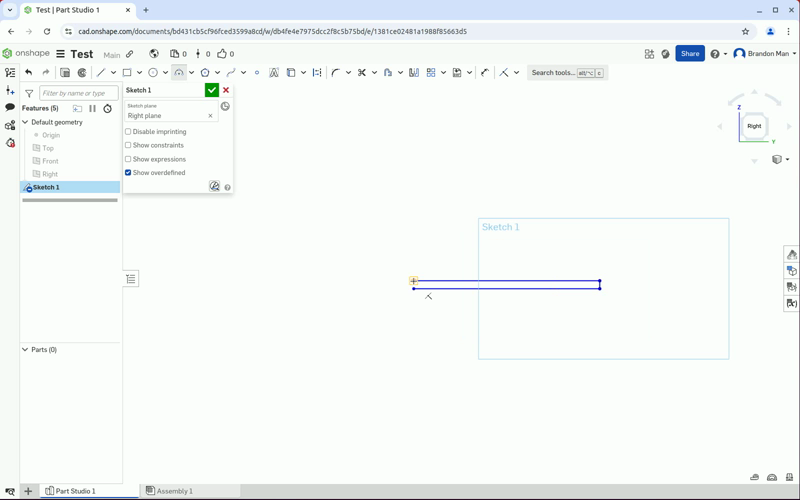
scroll(6)
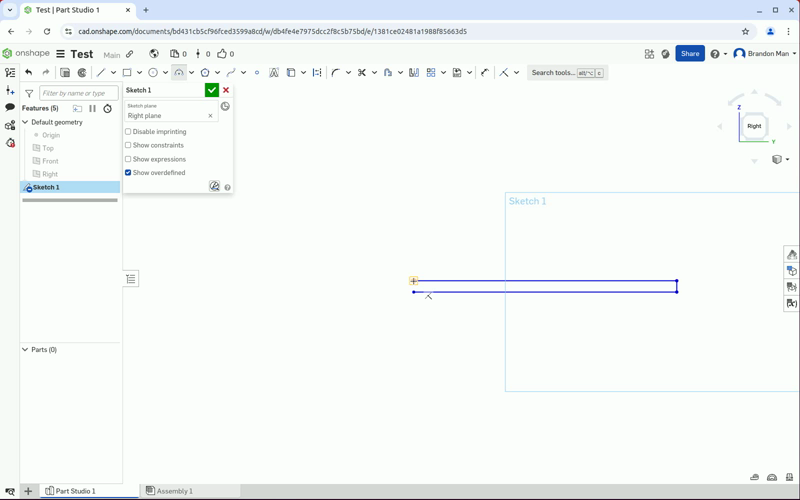
scroll(6)
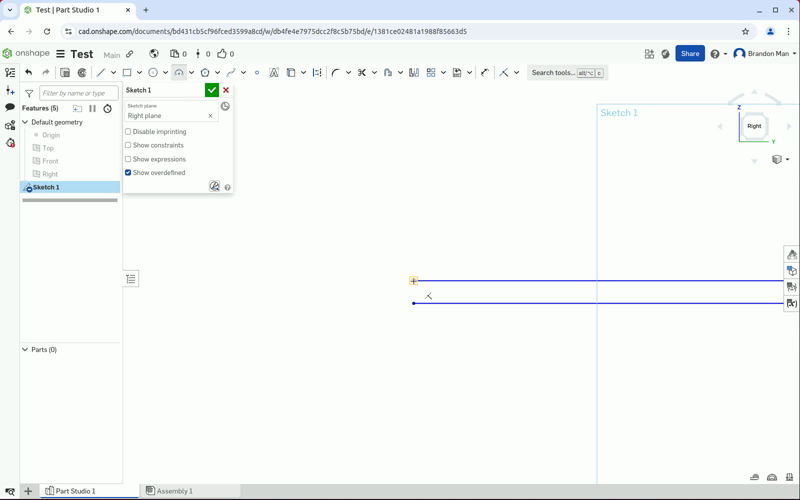
click(413, 280)
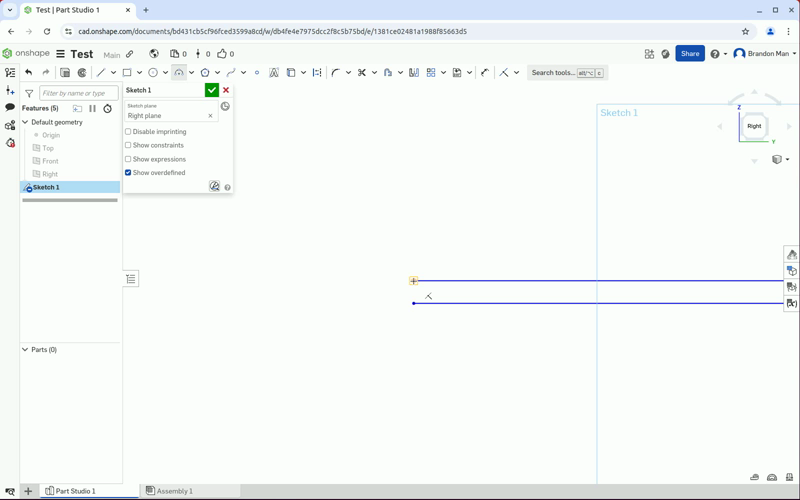
scroll(-6)
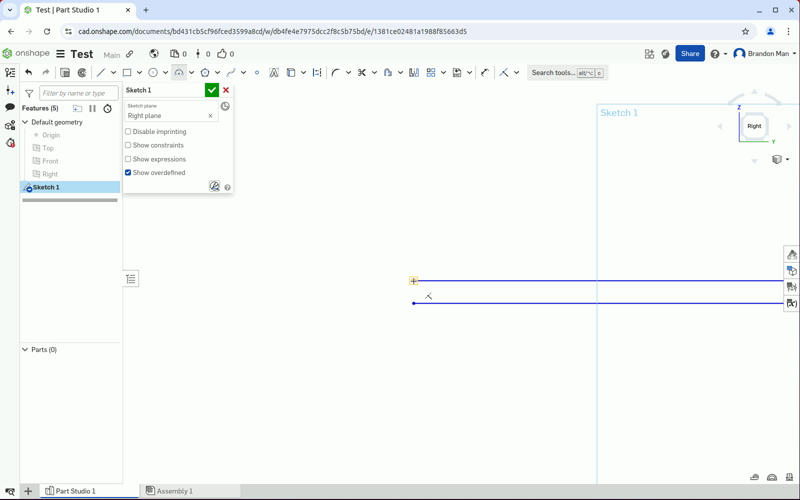
scroll(-6)
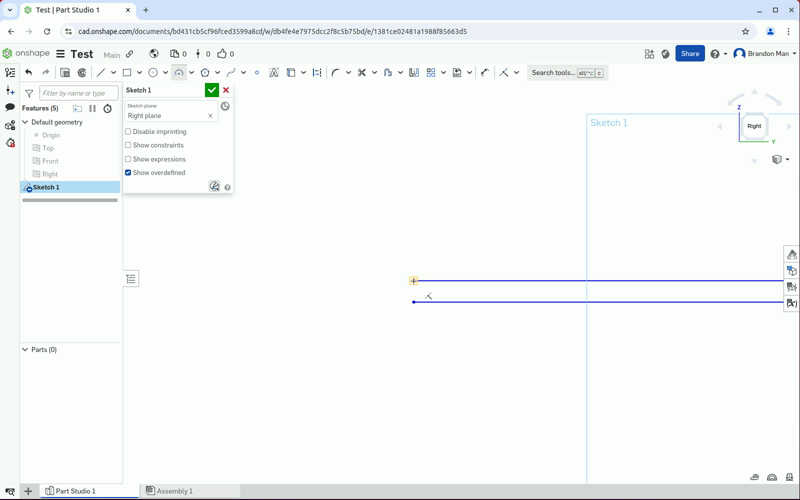
scroll(-6)
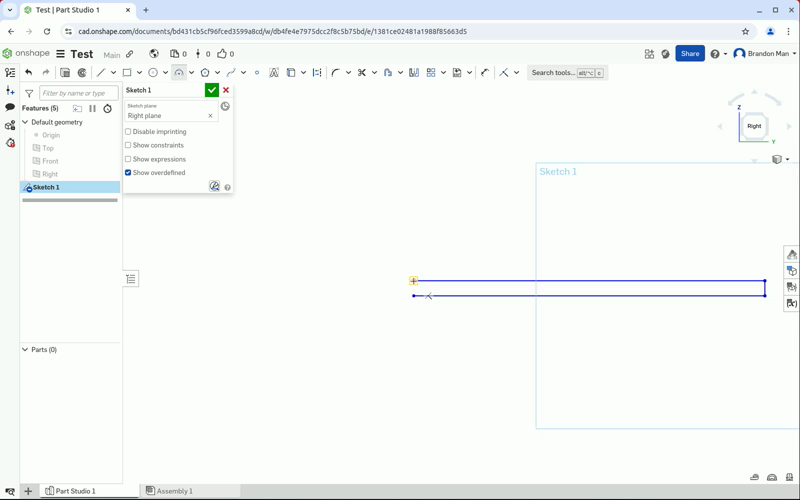
scroll(-6)
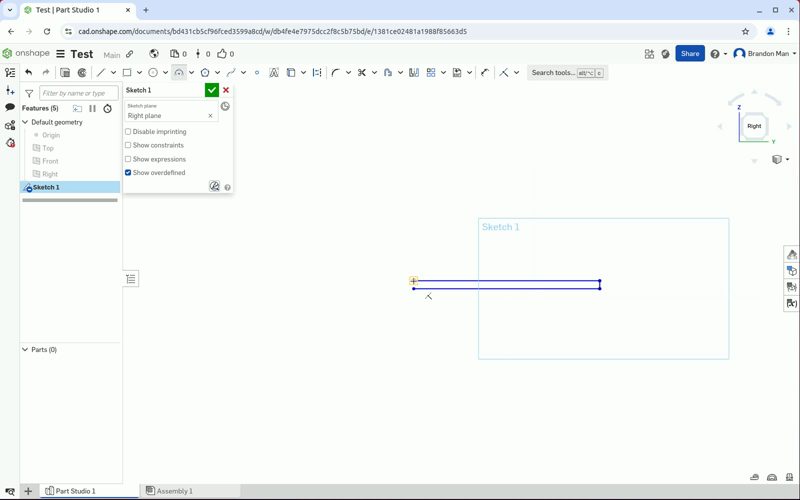
scroll(-6)
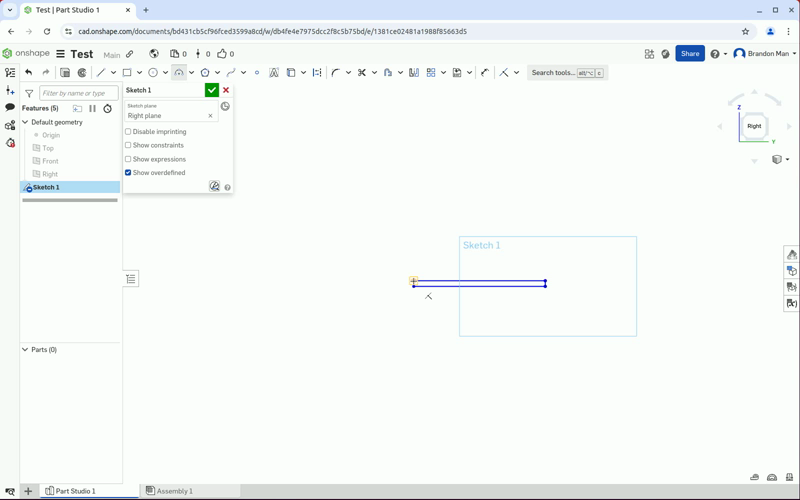
scroll(-6)
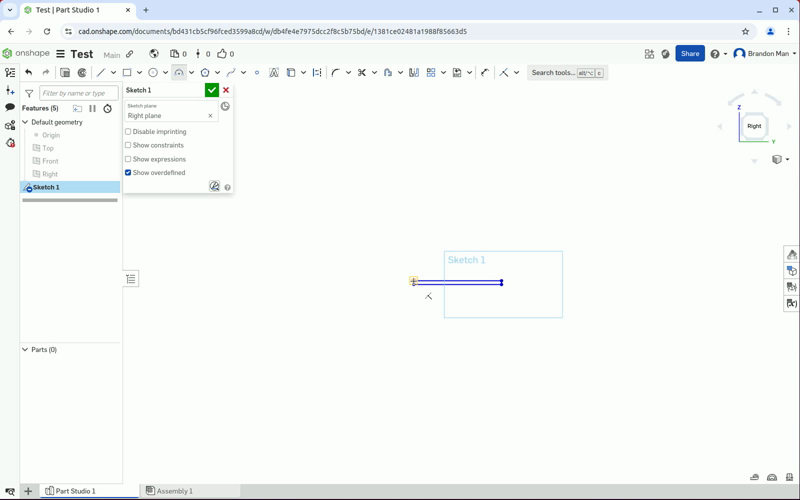
scroll(-6)
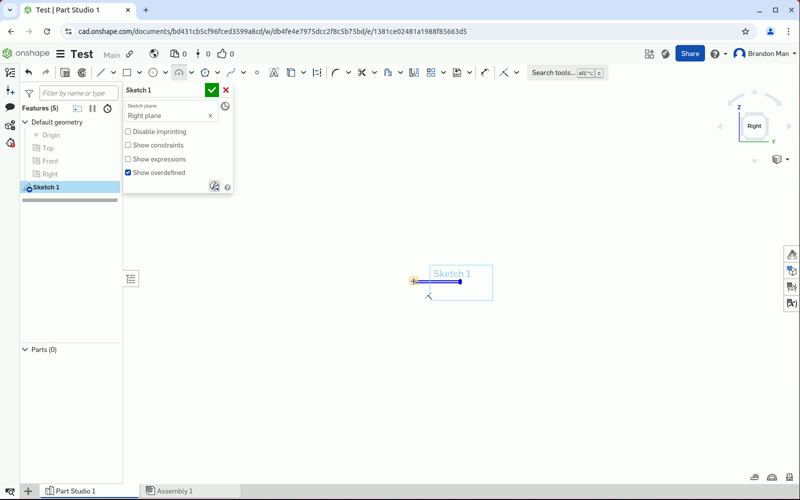
mouse_move(413, 282)
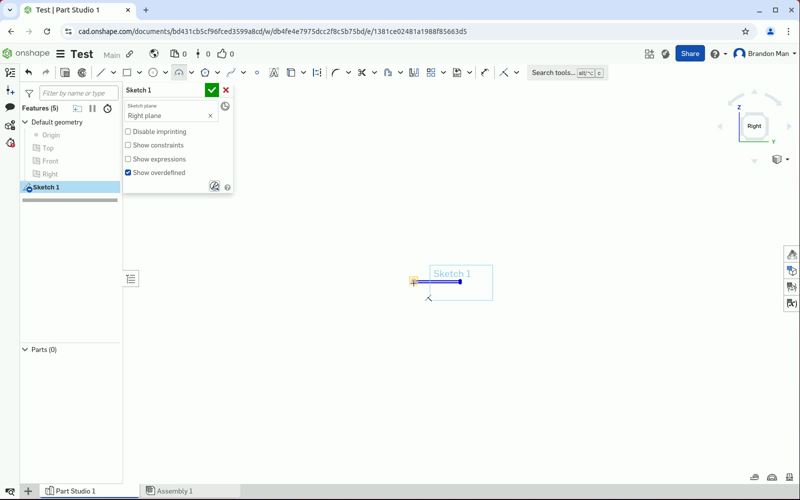
scroll(6)
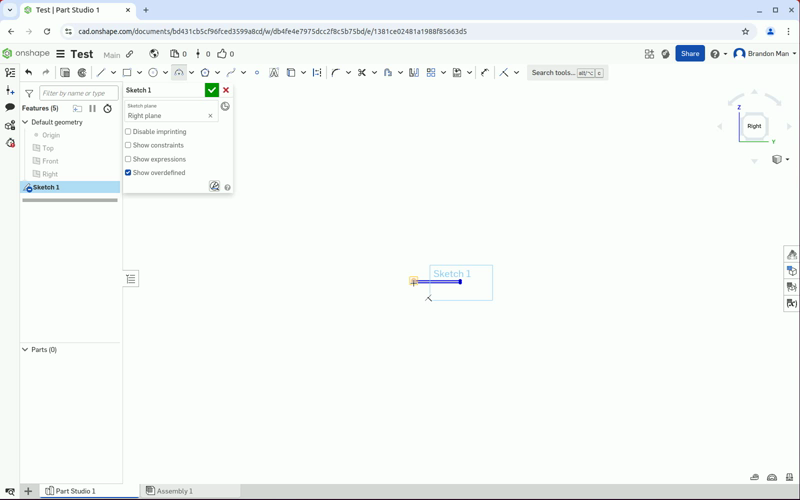
scroll(6)
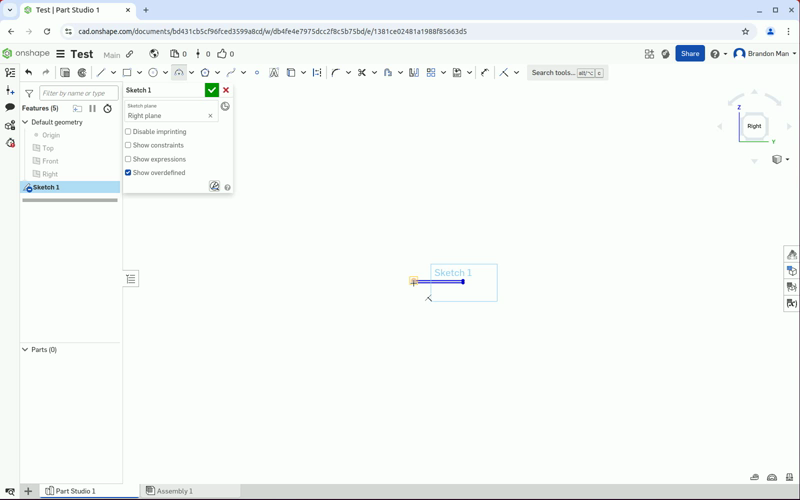
scroll(6)
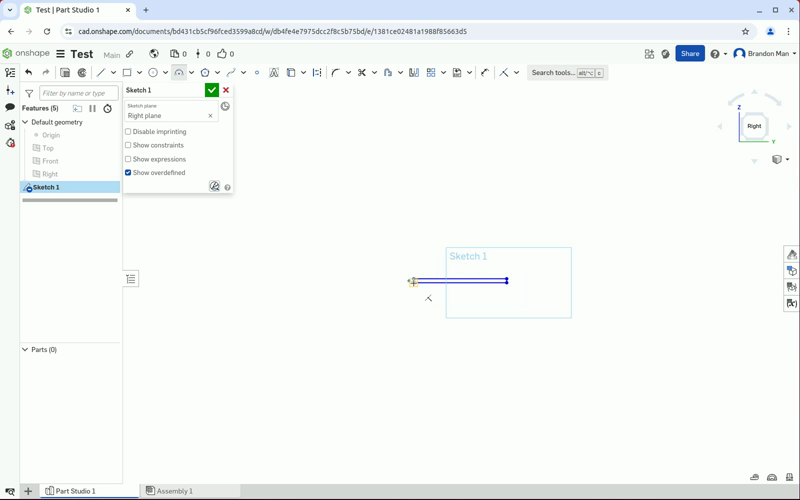
scroll(6)
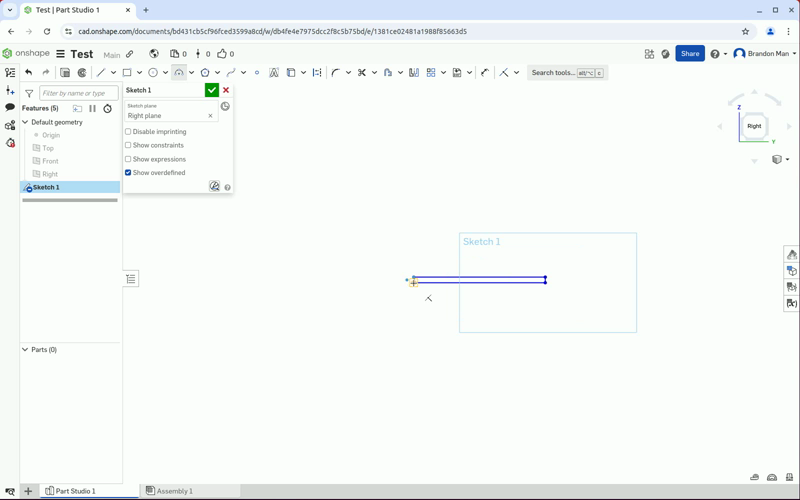
scroll(6)
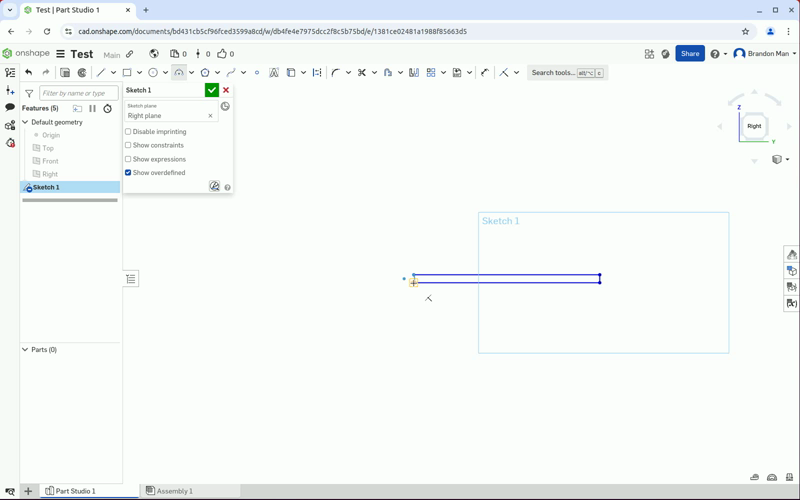
scroll(6)
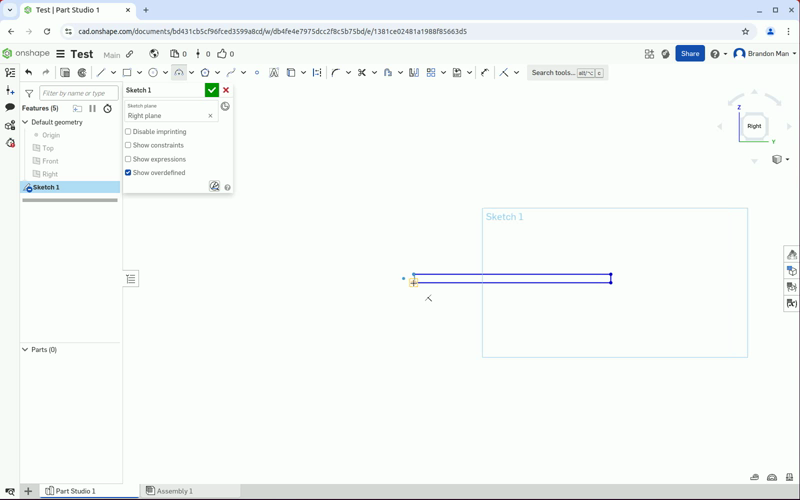
scroll(6)
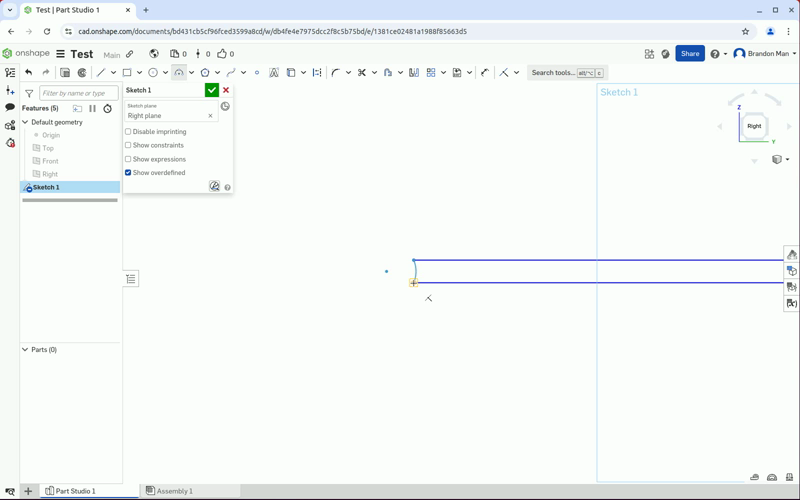
click(413, 282)
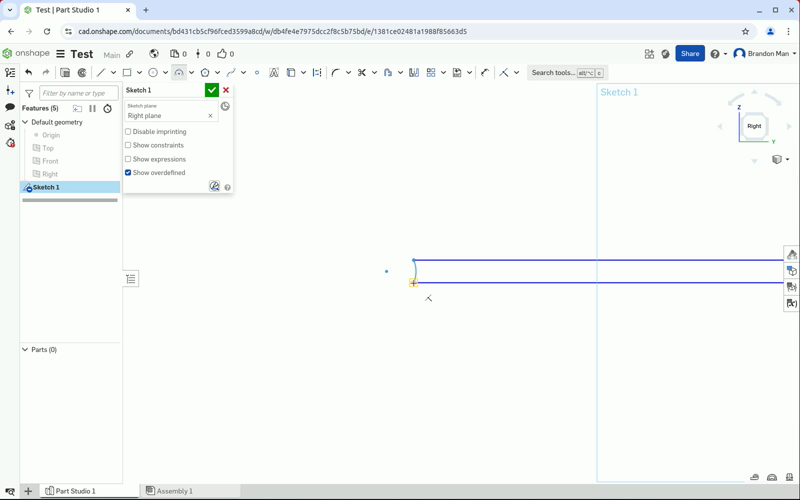
scroll(-6)
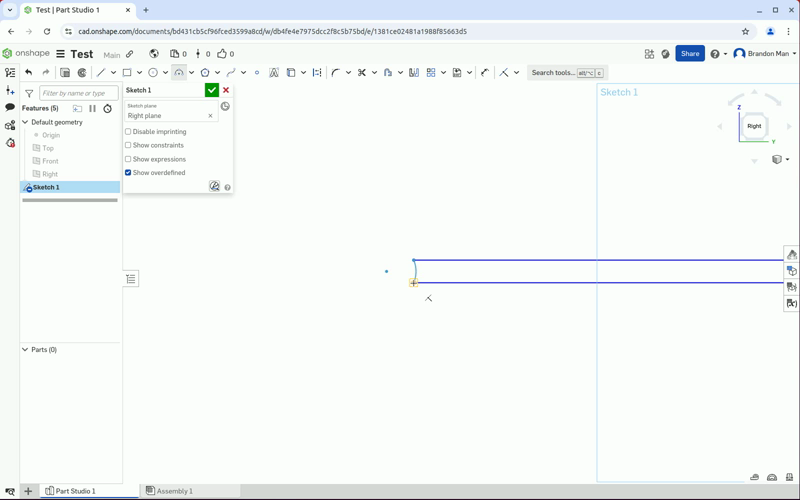
scroll(-6)
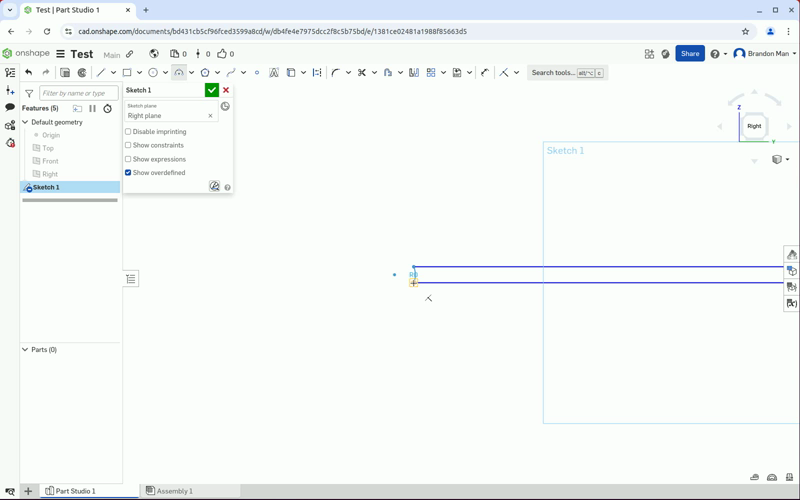
scroll(-6)
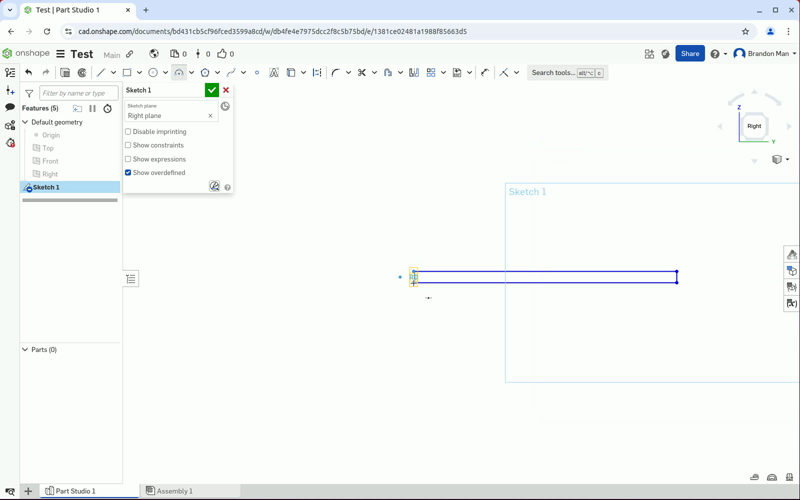
scroll(-6)
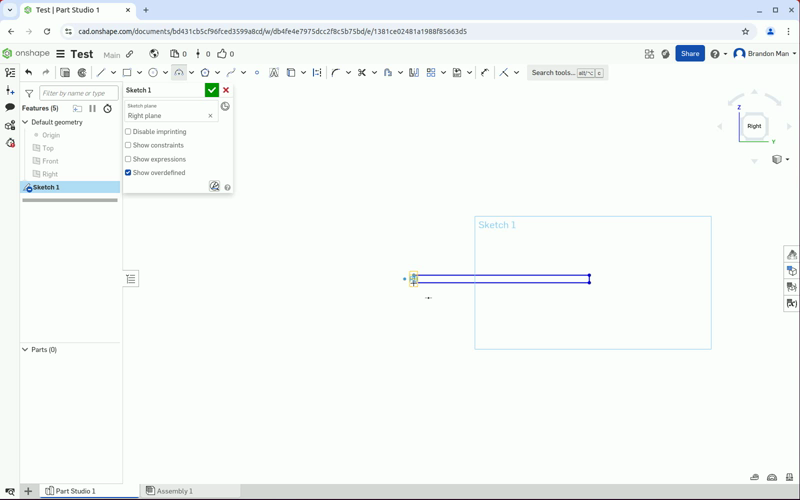
scroll(-6)
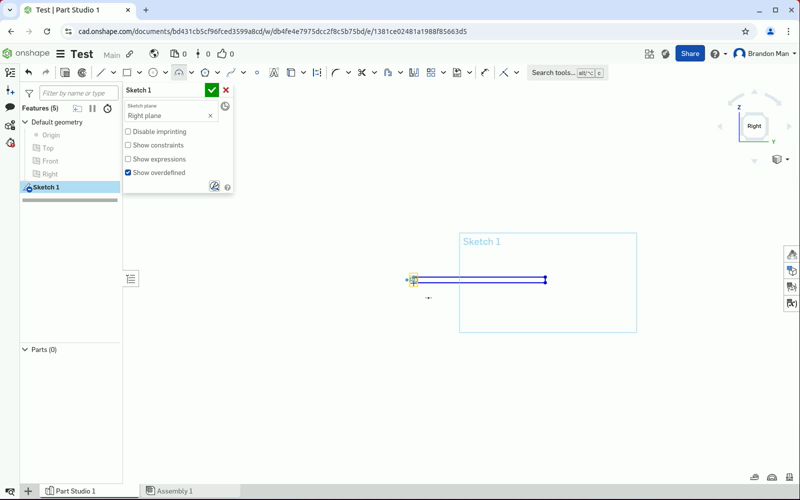
scroll(-6)
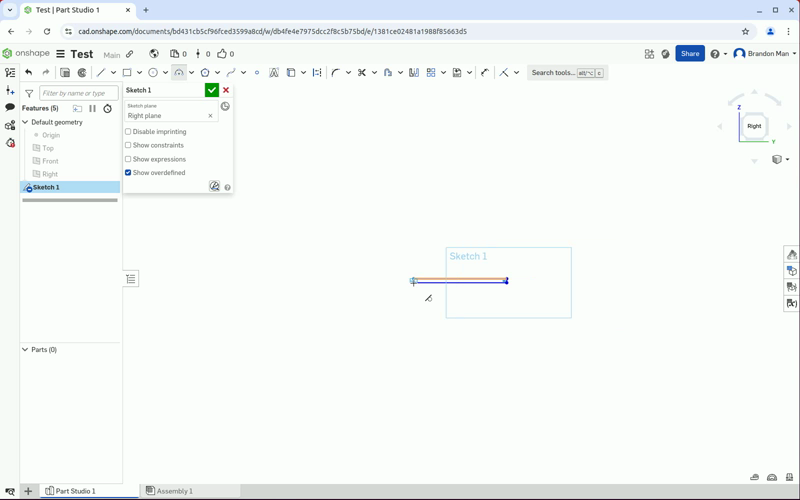
scroll(-6)
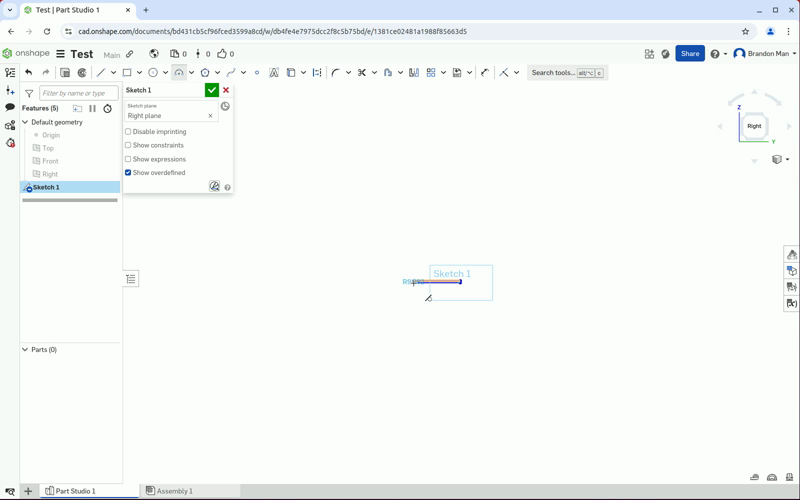
key_down(shift)
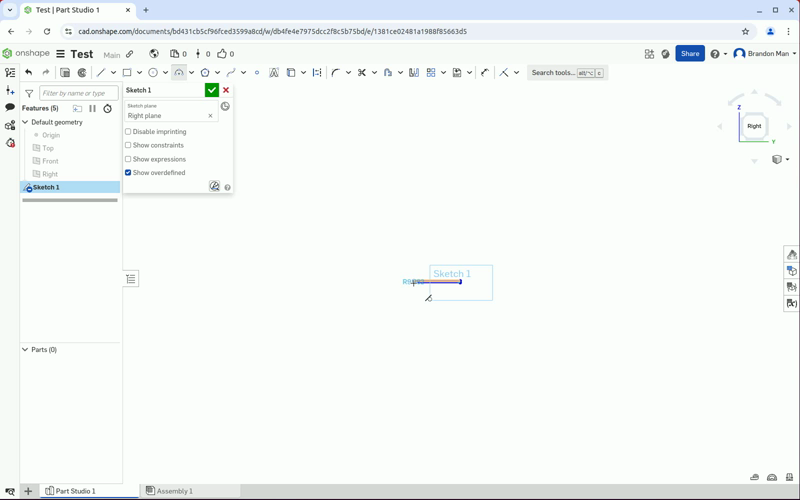
mouse_move(412, 281)
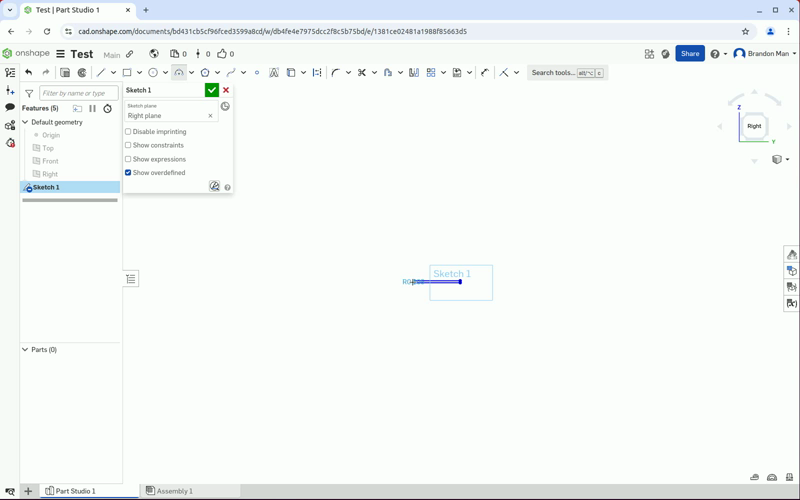
scroll(6)
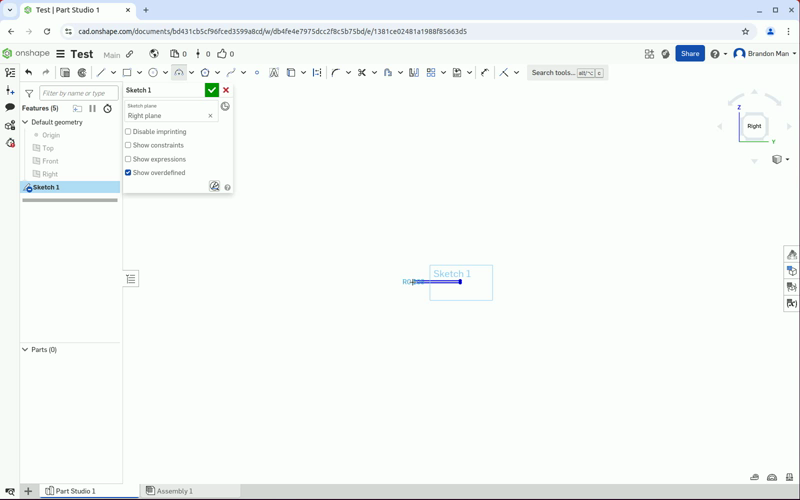
scroll(6)
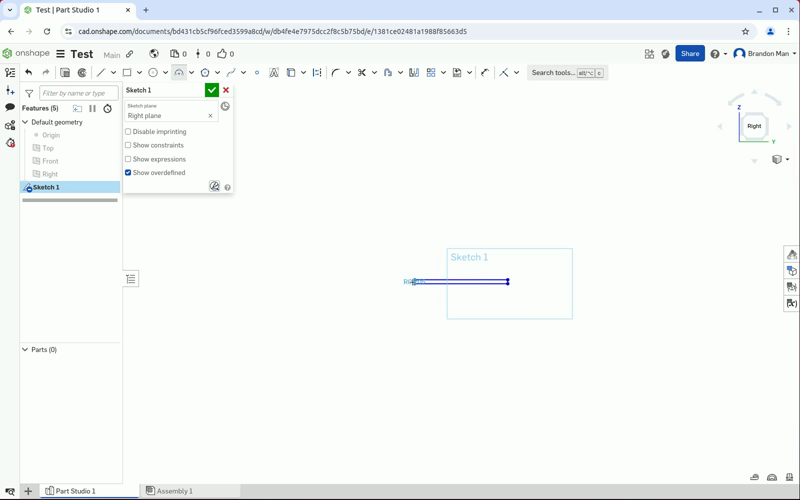
scroll(6)
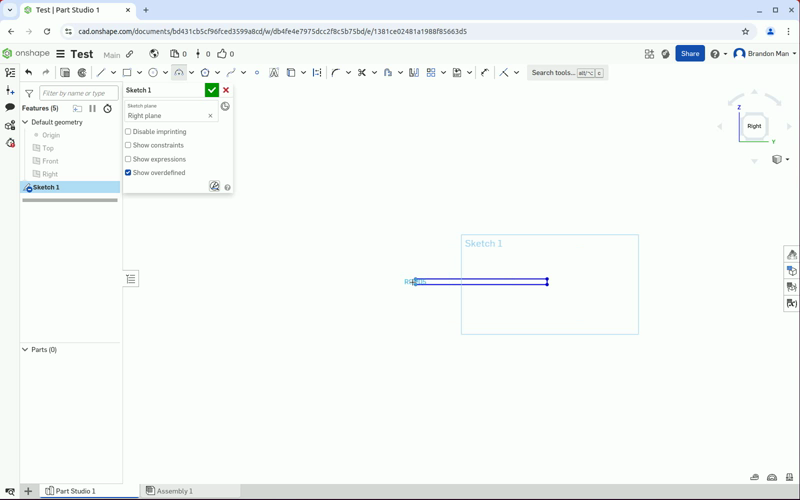
scroll(6)
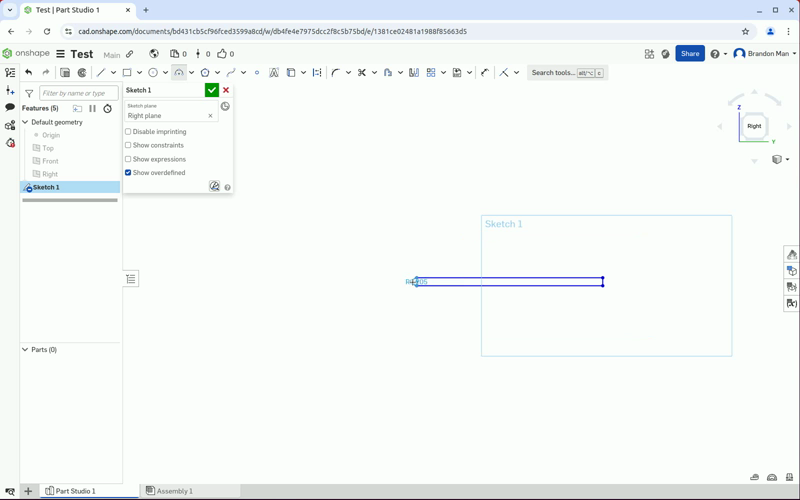
scroll(6)
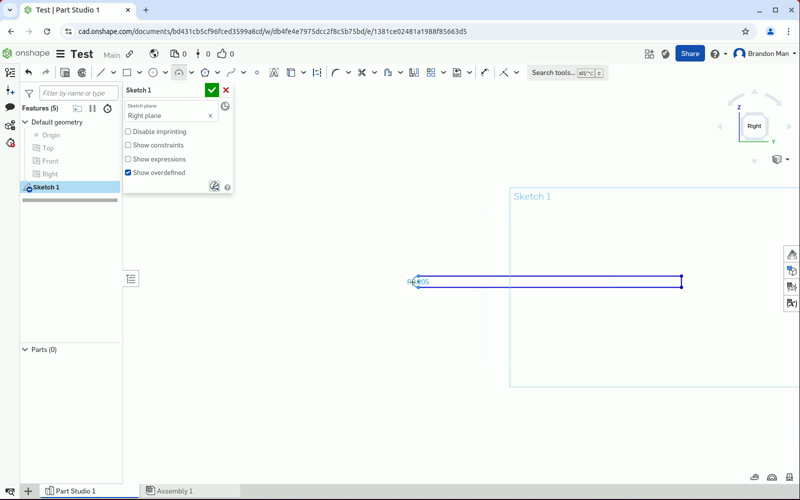
scroll(6)
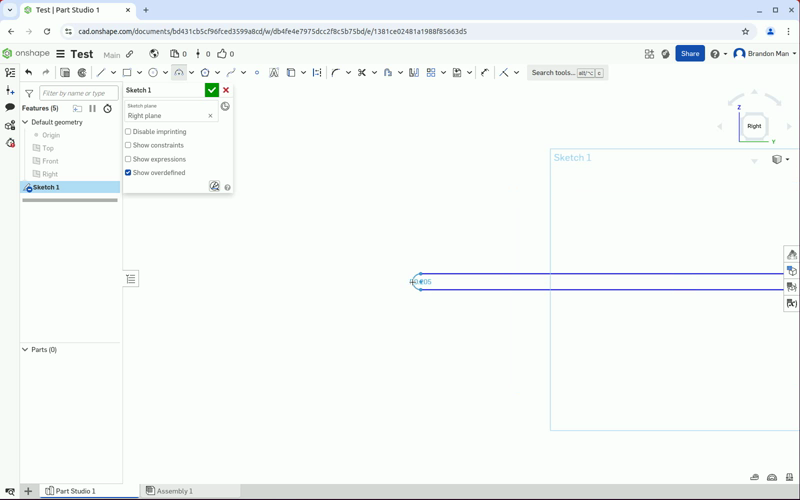
scroll(6)
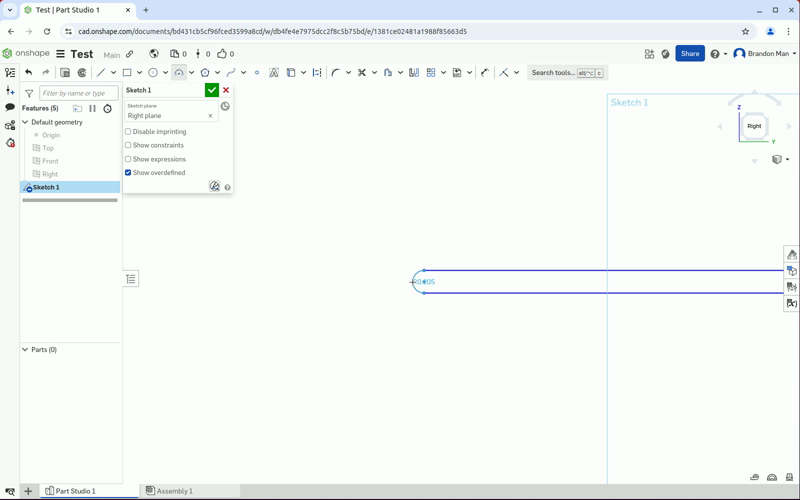
click(412, 281)
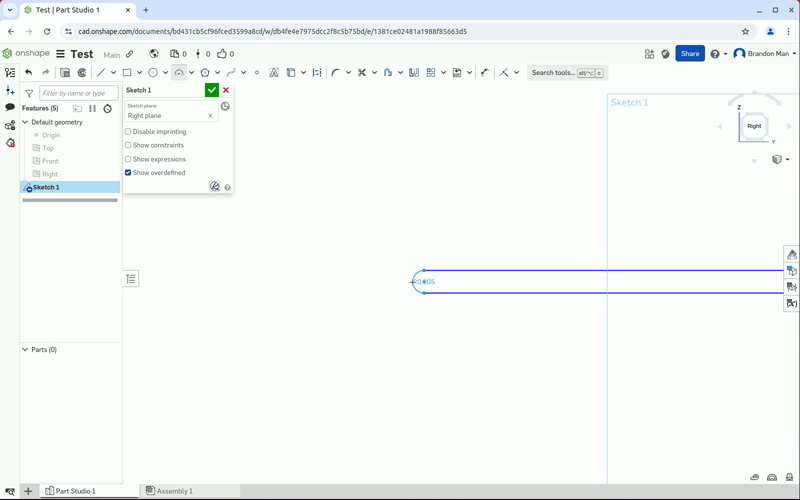
scroll(-6)
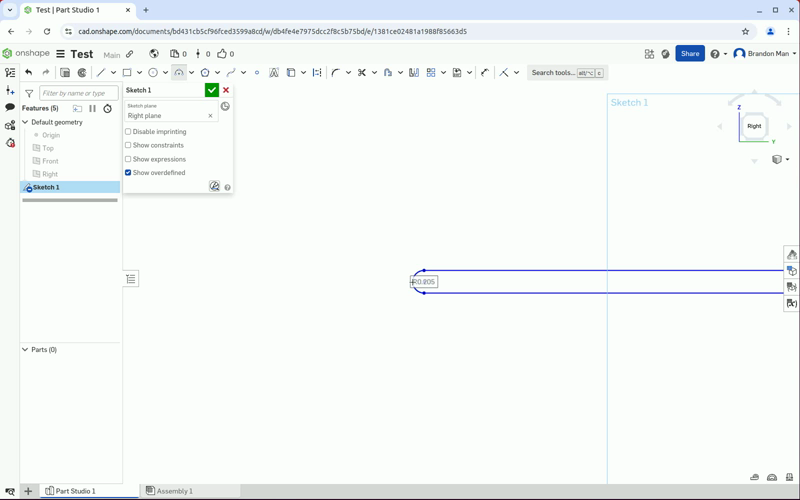
scroll(-6)
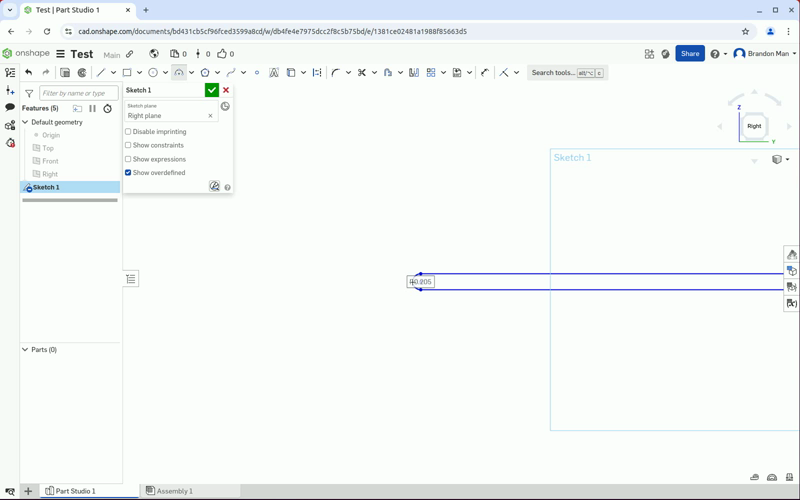
scroll(-6)
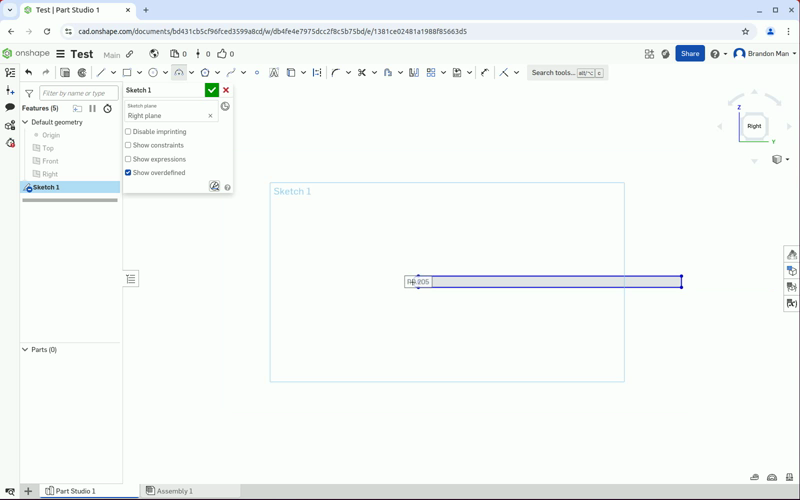
scroll(-6)
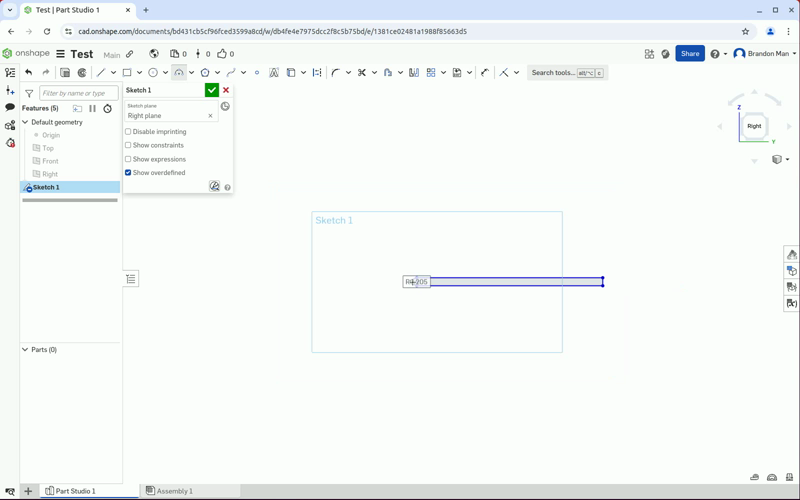
scroll(-6)
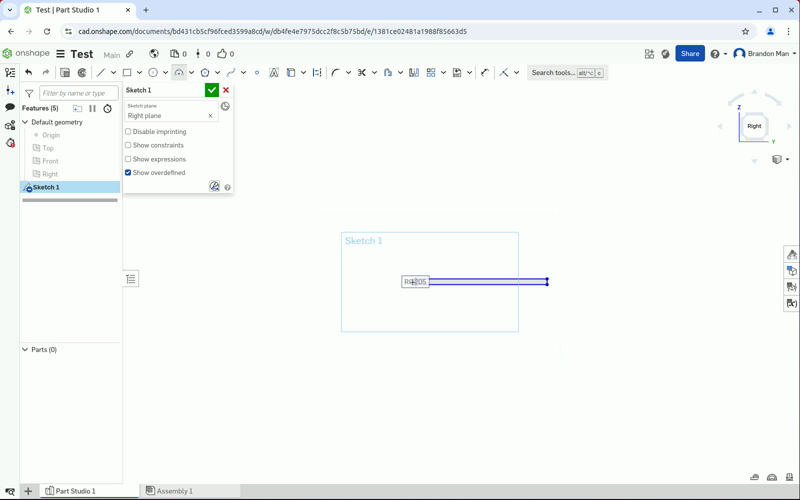
scroll(-6)
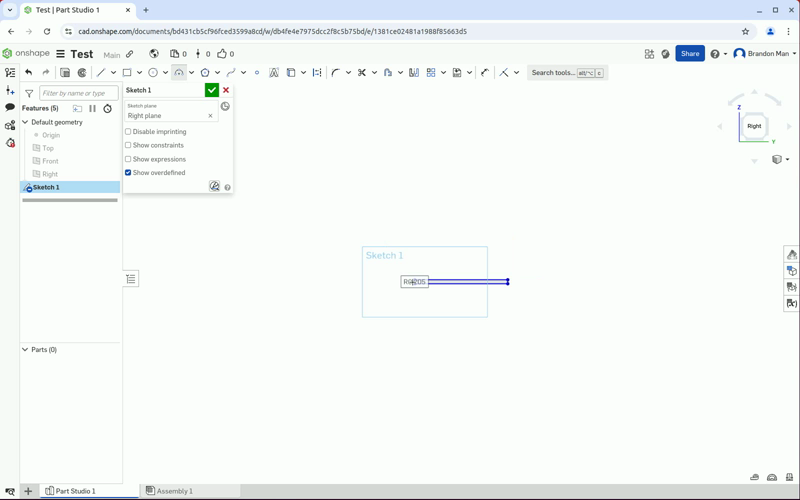
scroll(-6)
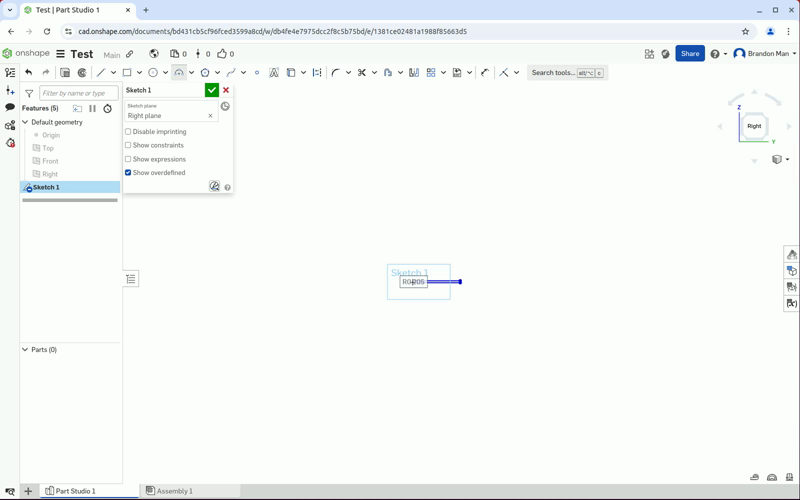
key_up(shift)
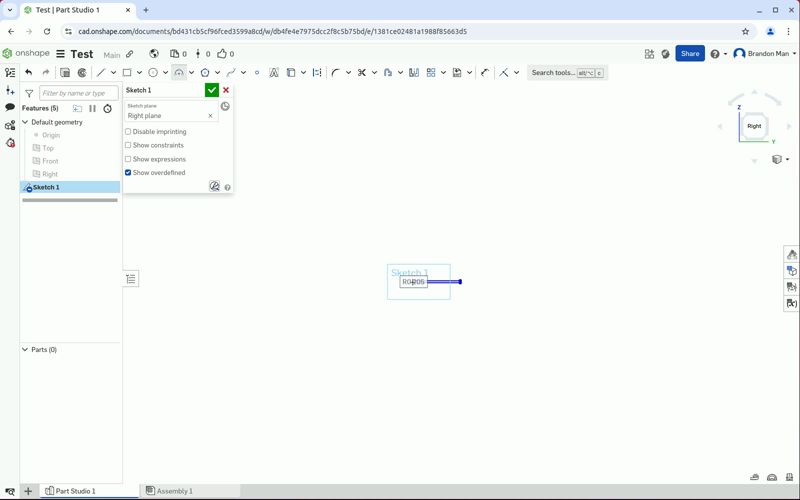
key(esc)
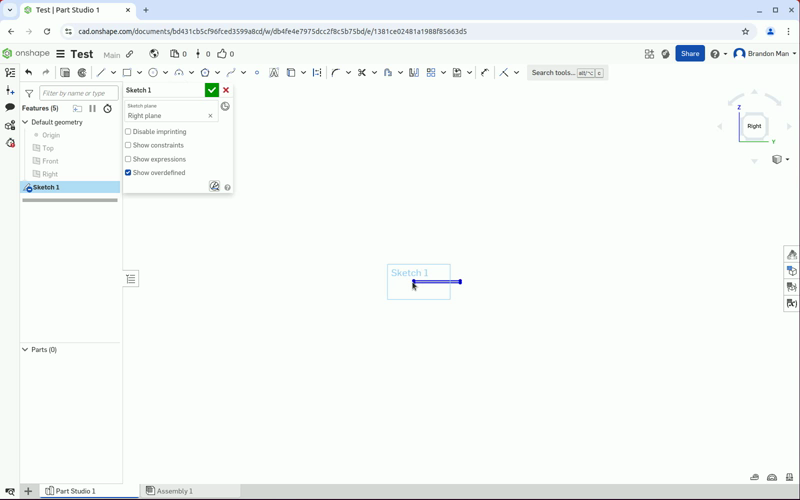
mouse_move(433, 282)
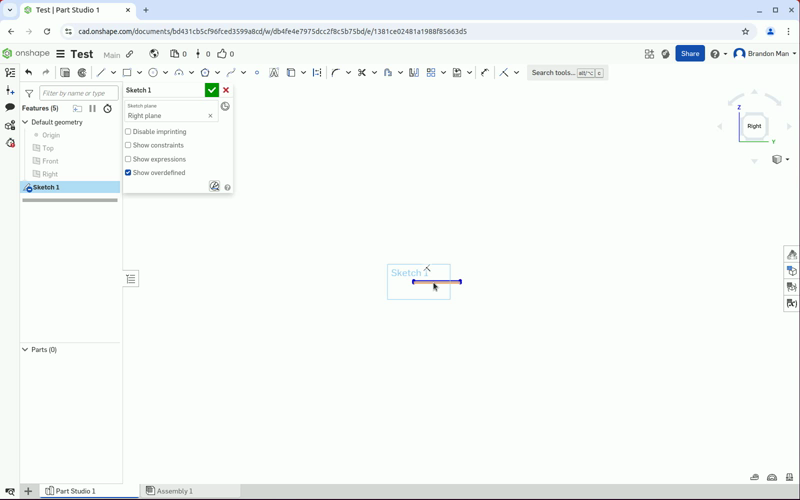
scroll(6)
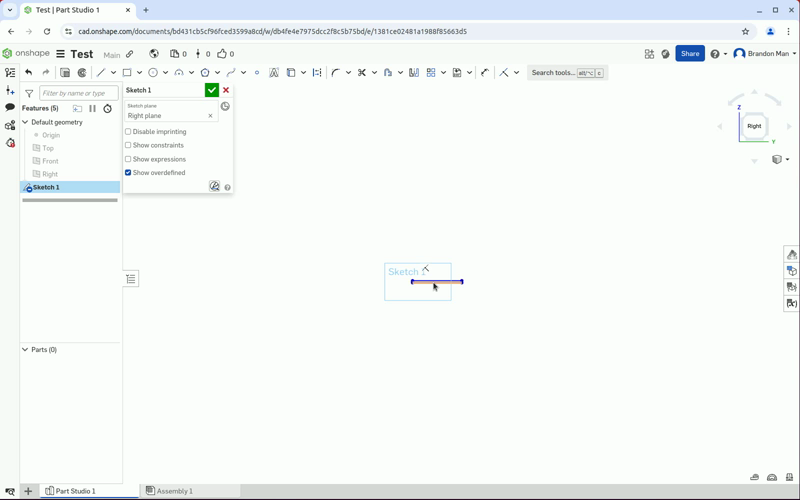
scroll(6)
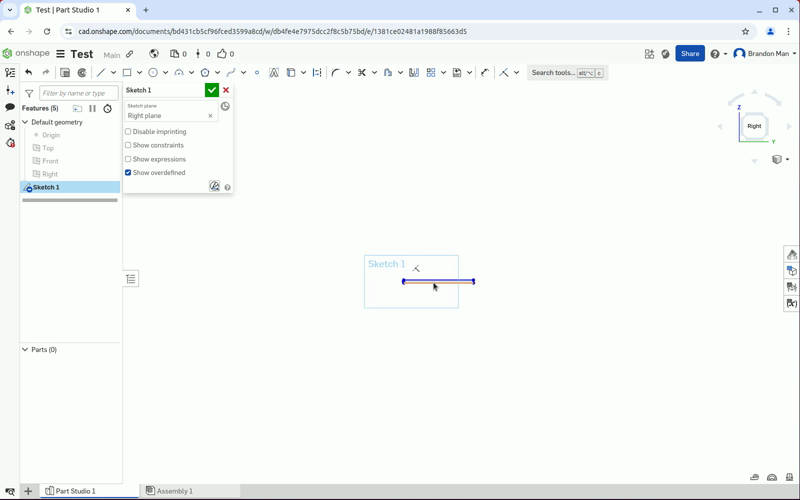
scroll(6)
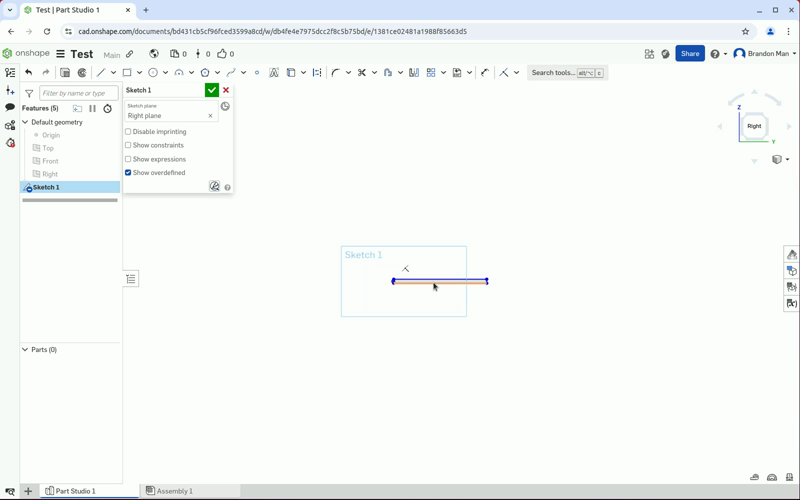
scroll(6)
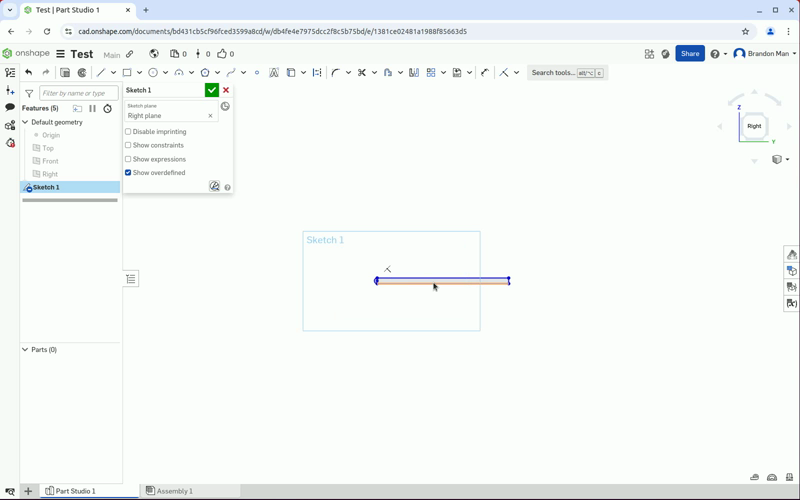
scroll(6)
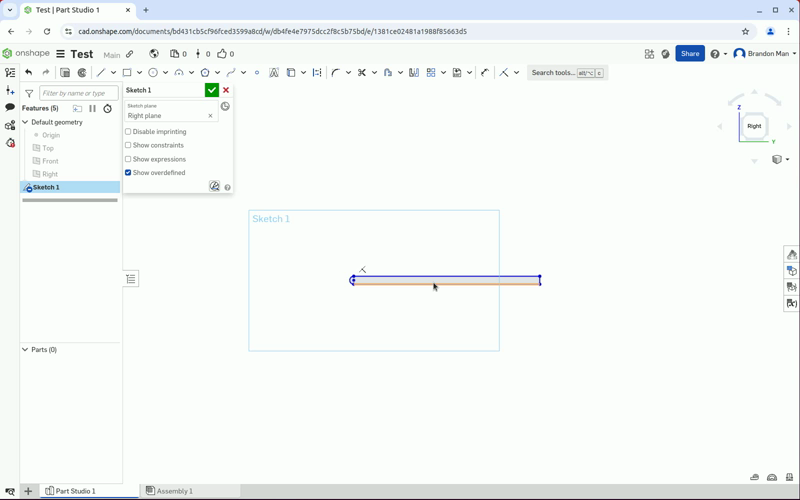
scroll(6)
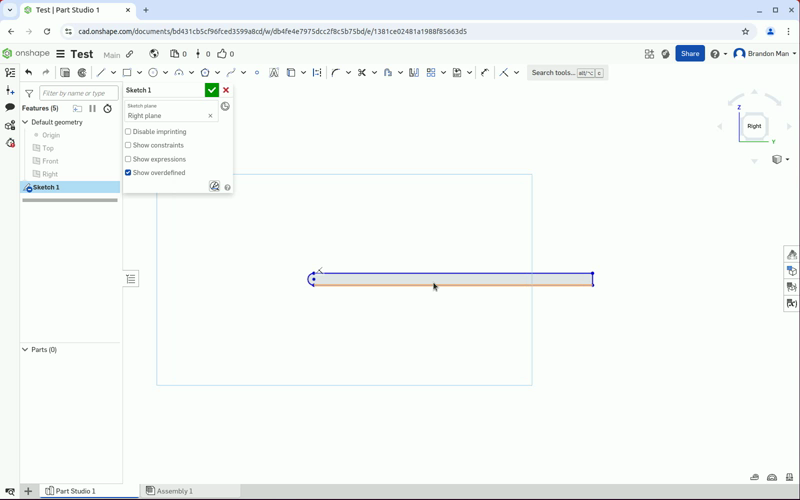
scroll(6)
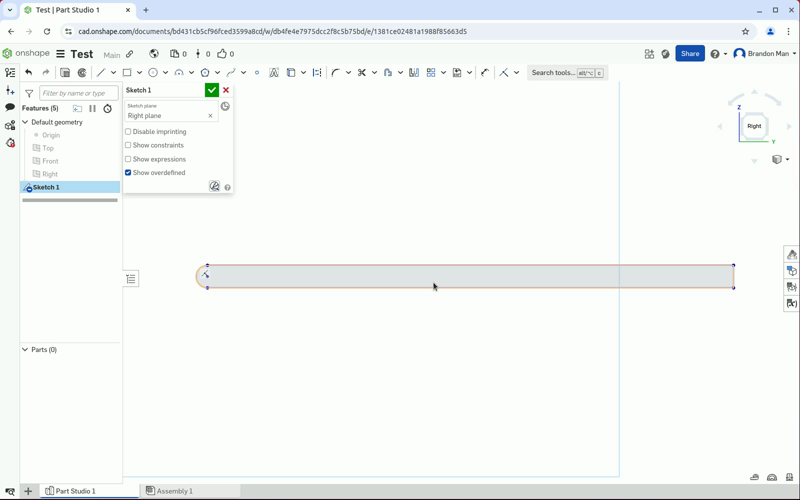
click(433, 282)
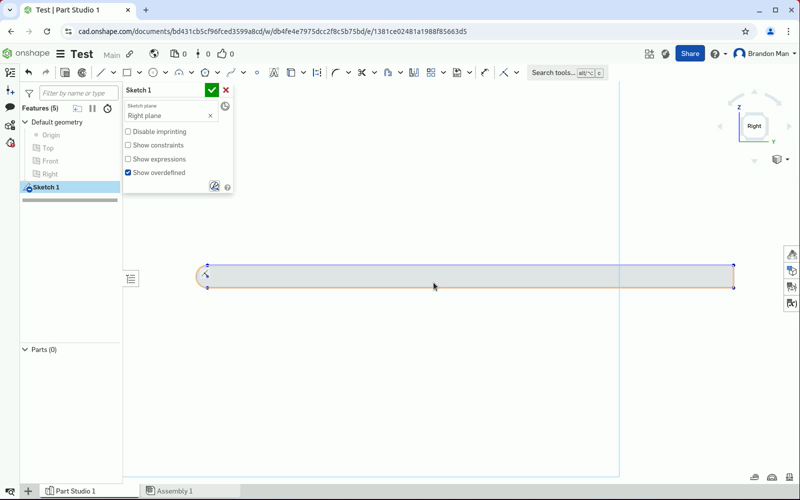
scroll(-6)
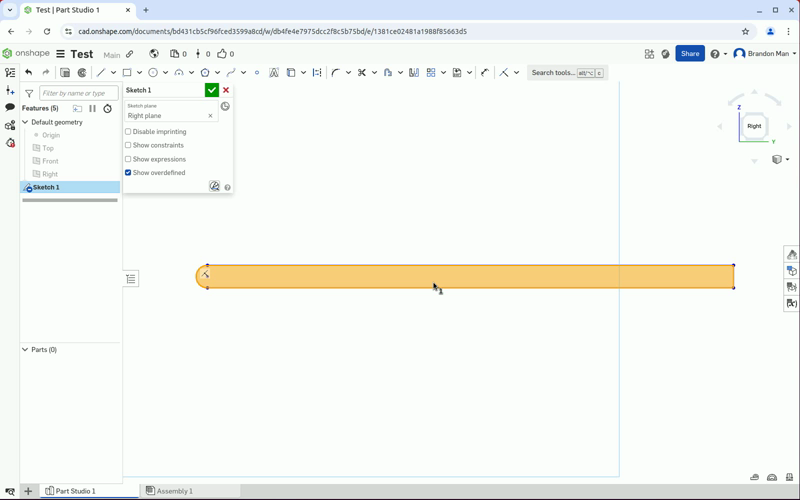
scroll(-6)
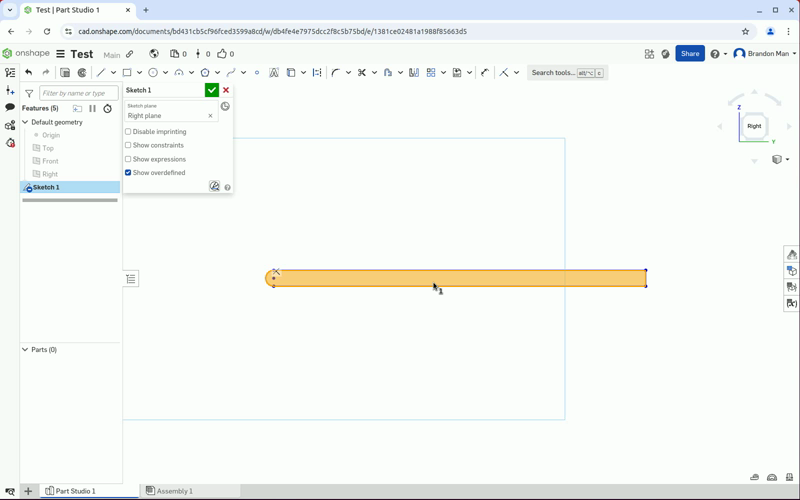
scroll(-6)
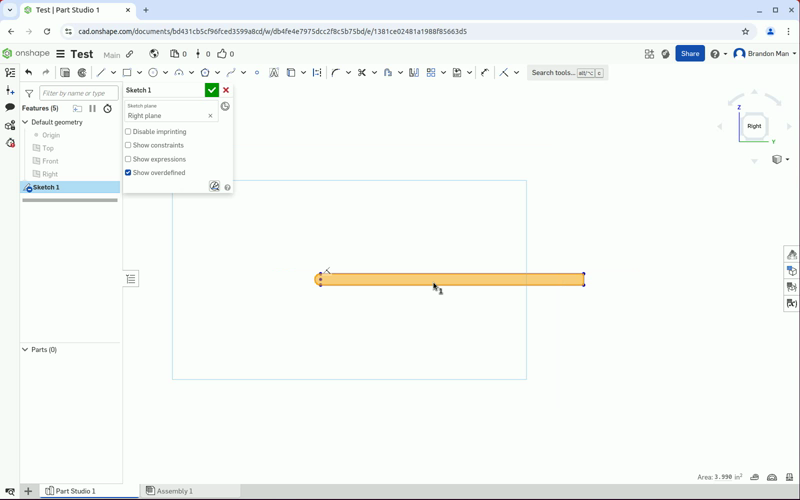
scroll(-6)
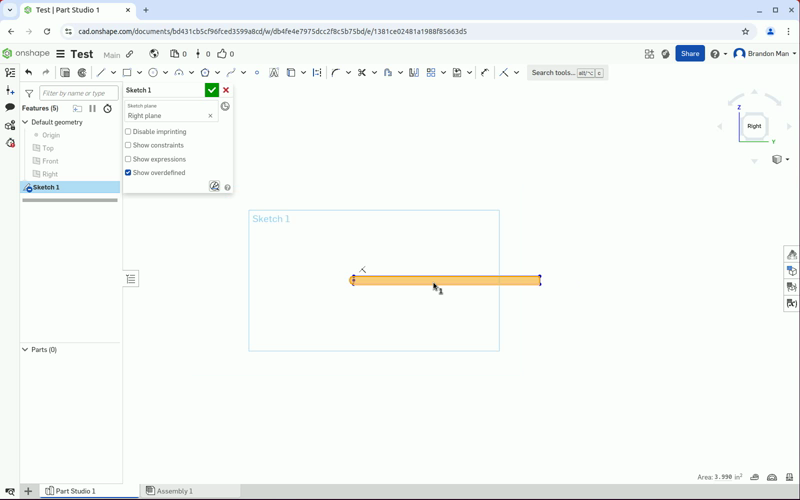
scroll(-6)
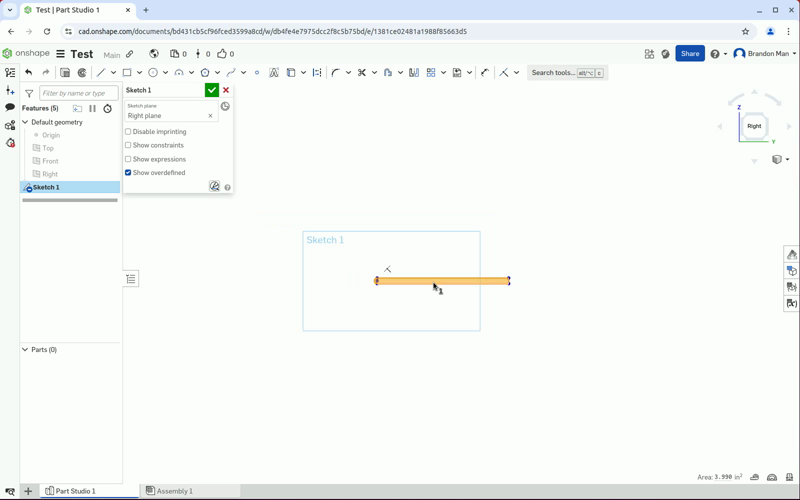
scroll(-6)
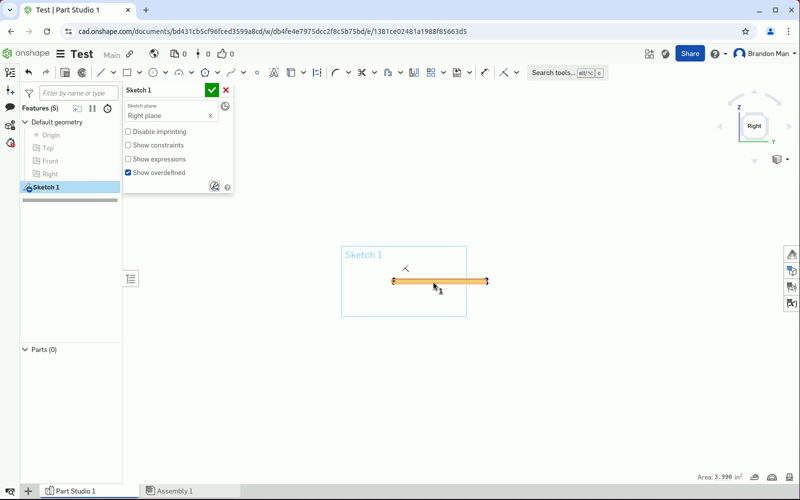
scroll(-6)
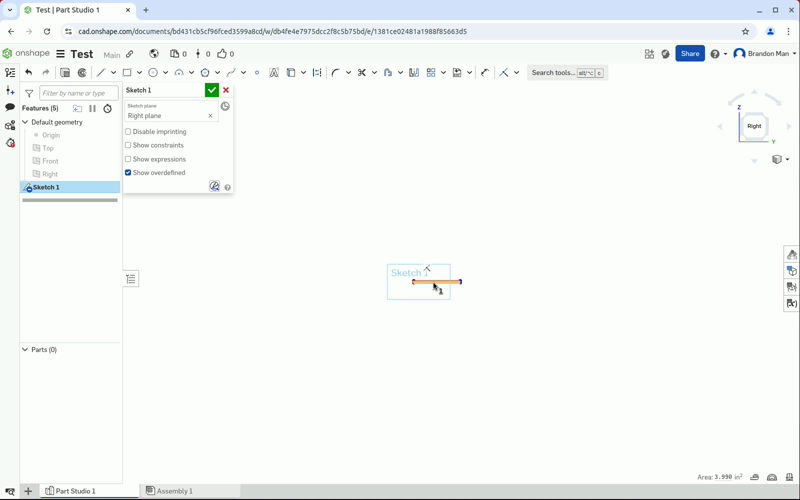
mouse_move(73, 352)
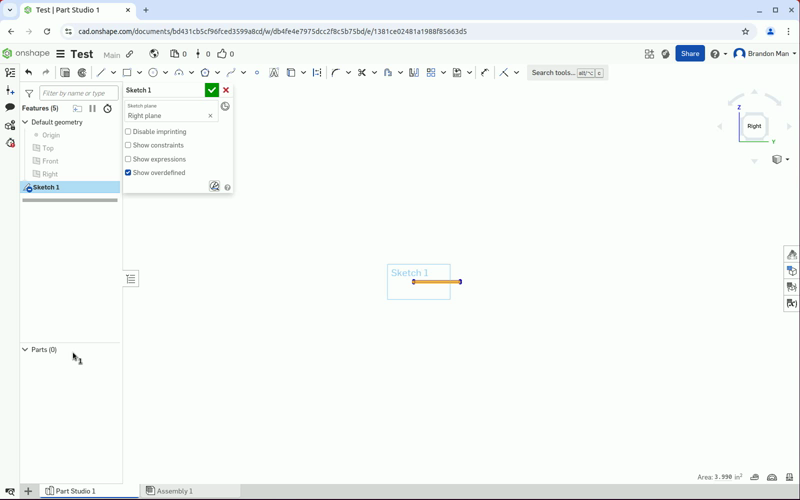
key(shift+y)
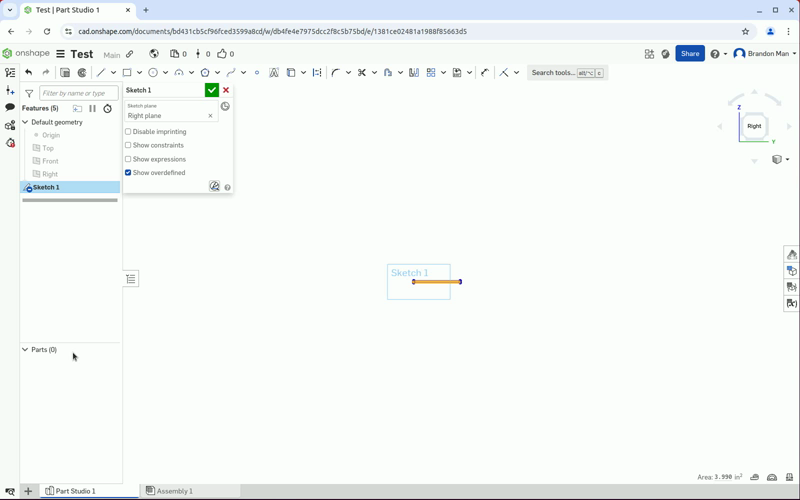
key(shift+e)
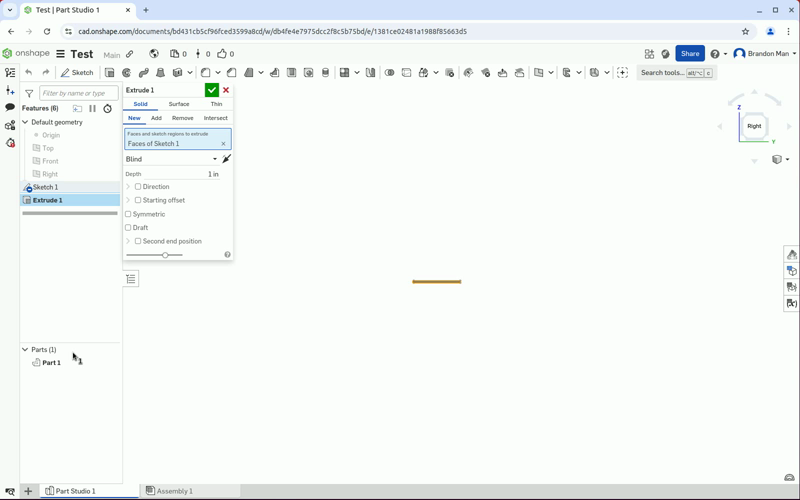
mouse_move(143, 106)
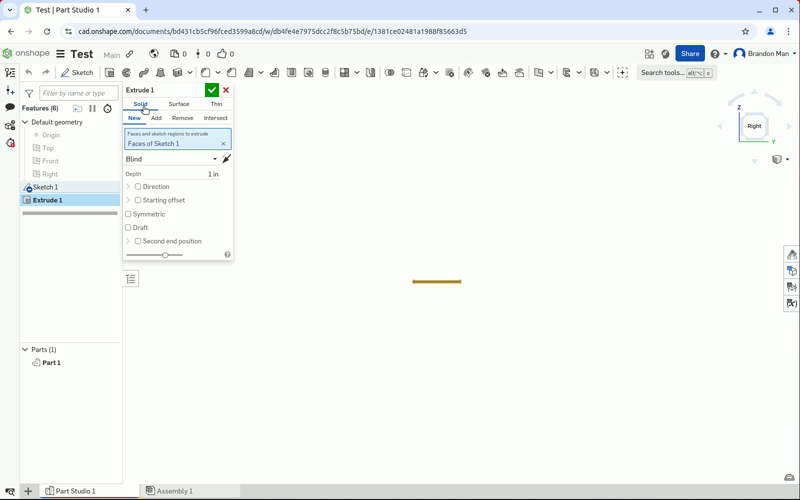
click(143, 106)
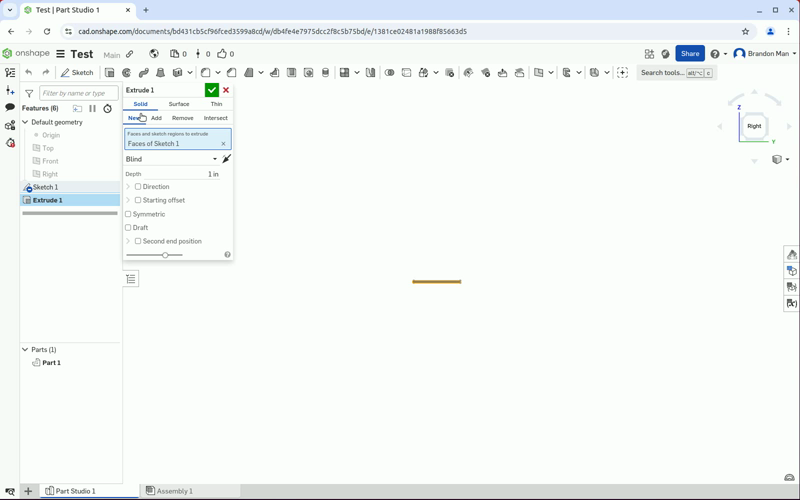
mouse_move(137, 120)
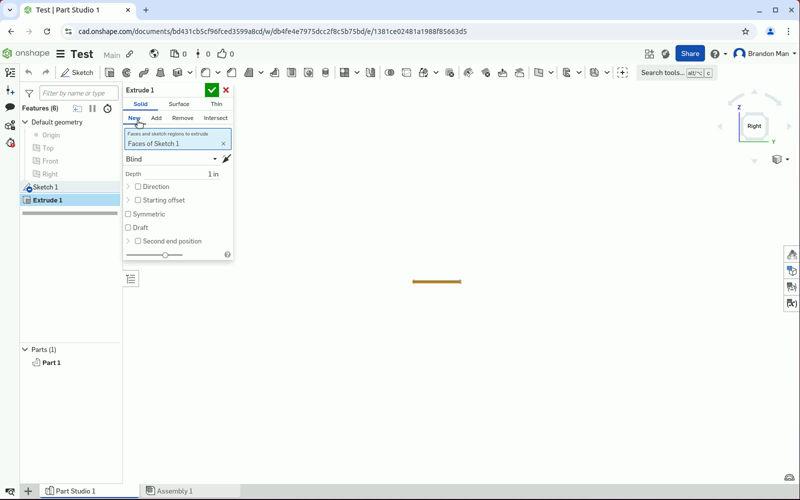
click(137, 120)
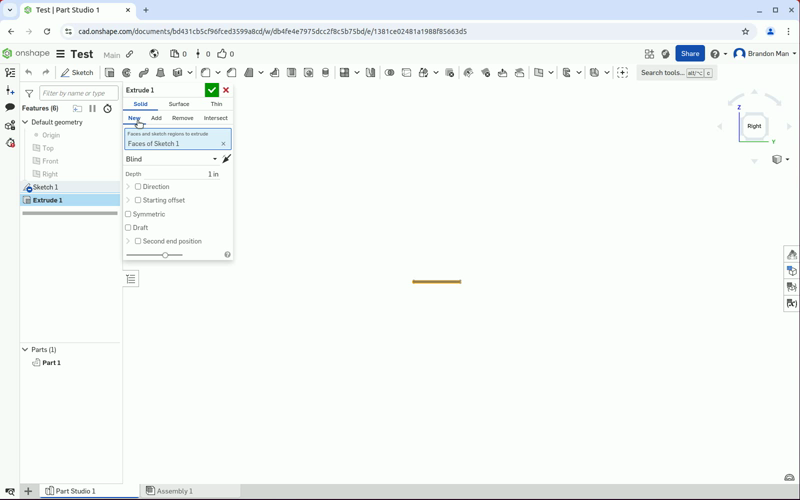
key(tab, 4)
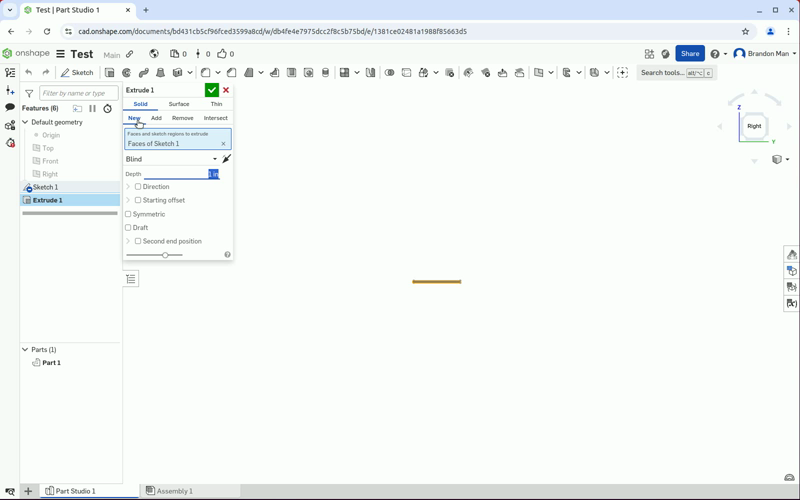
text(23.108)
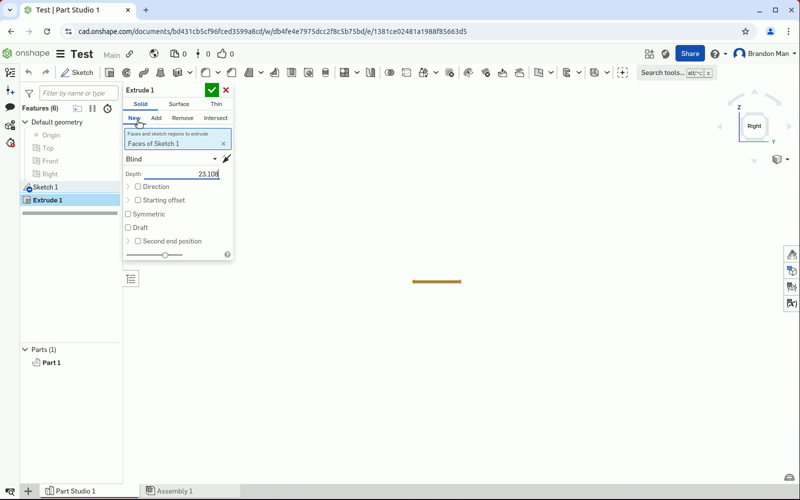
key(enter)
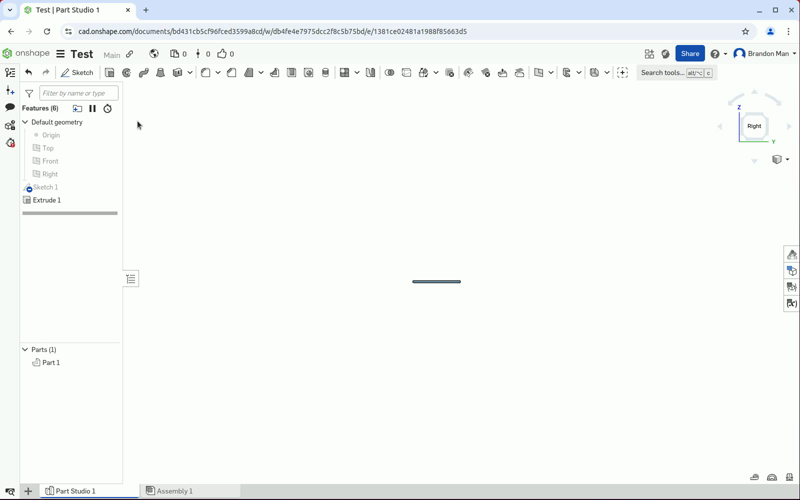
key(shift+h)
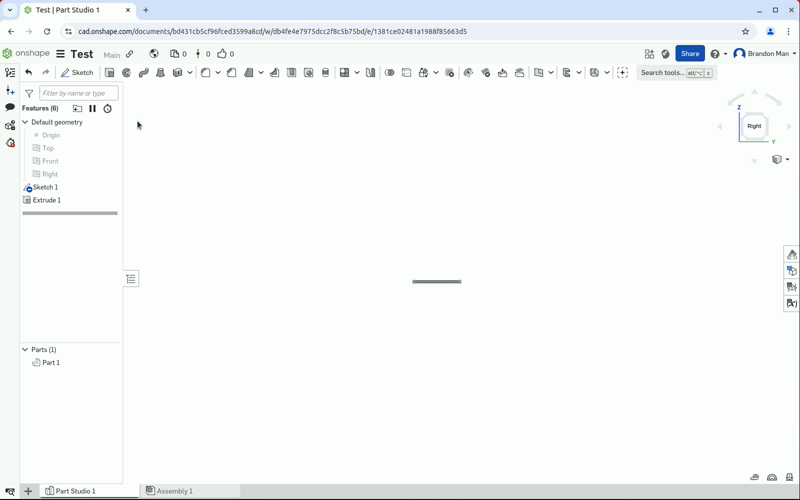
key(shift+h)
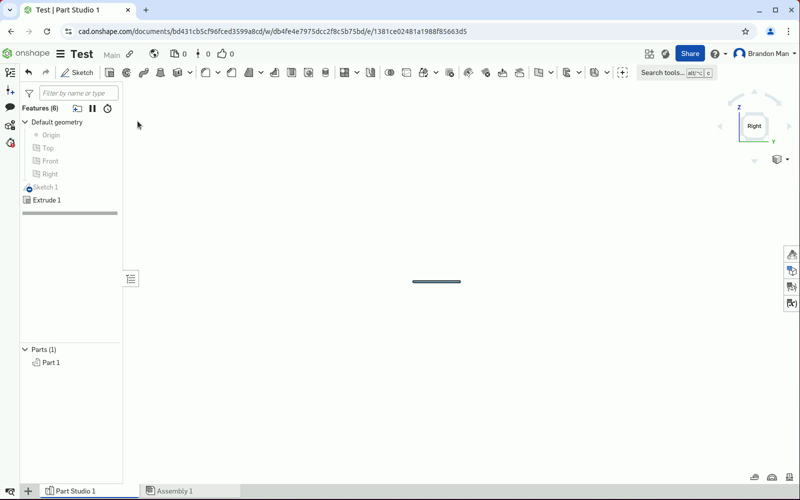
mouse_move(73, 189)
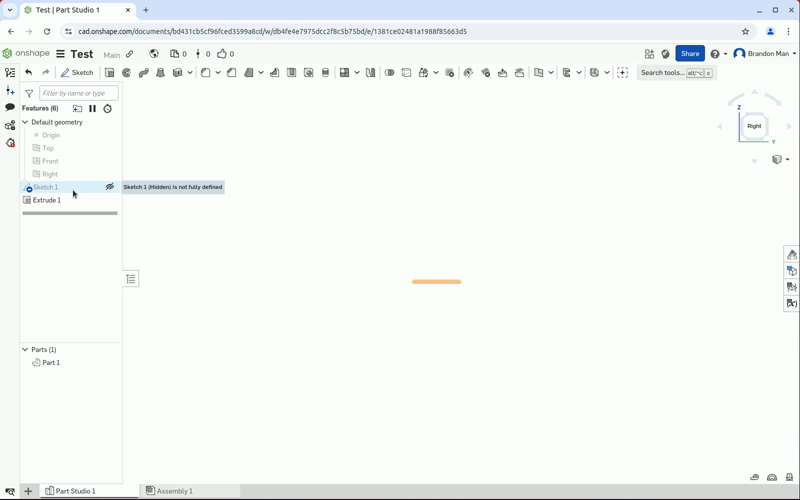
click(73, 189)
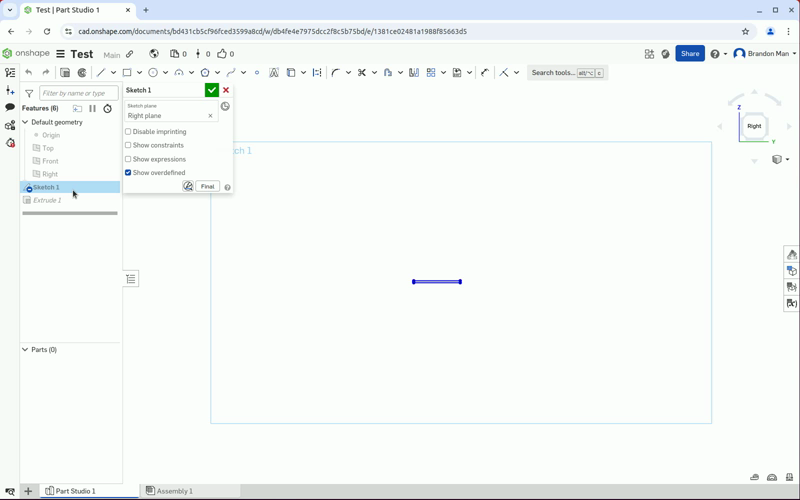
mouse_move(229, 92)
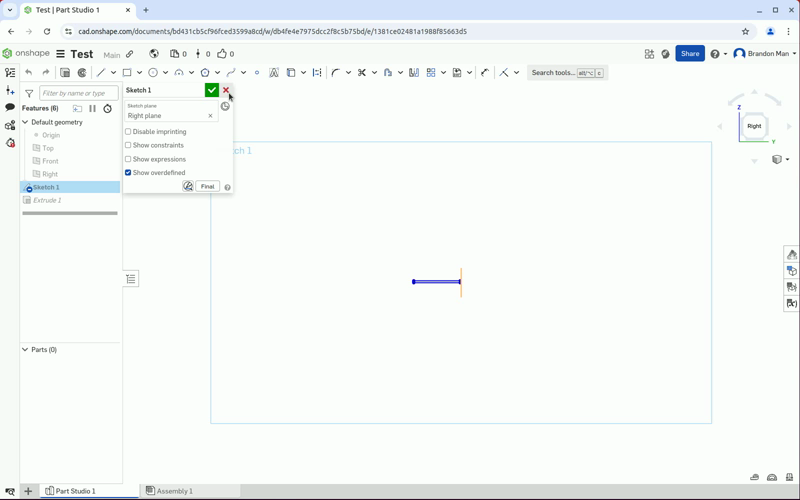
click(229, 92)
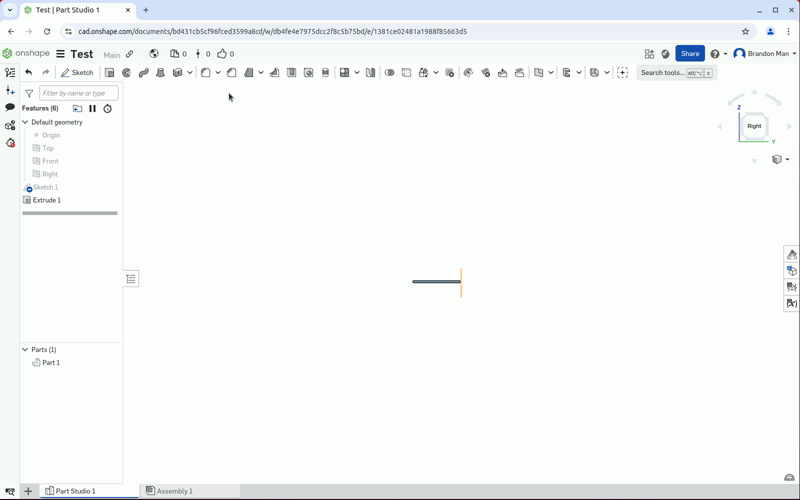
mouse_move(73, 352)
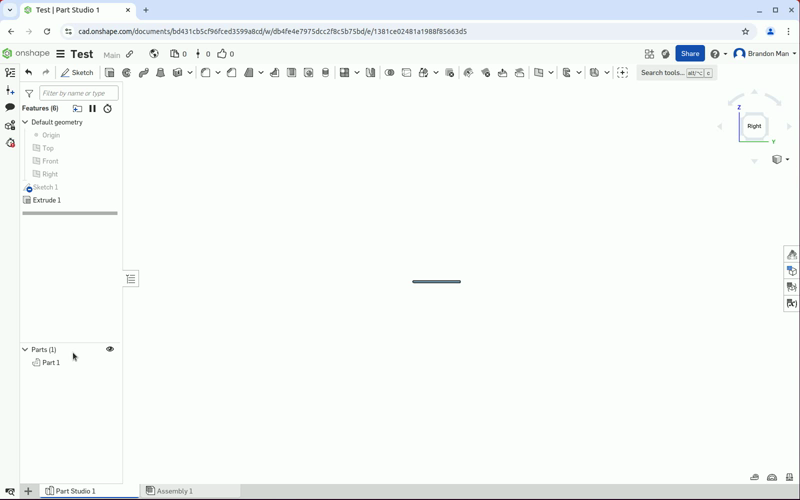
key(y)
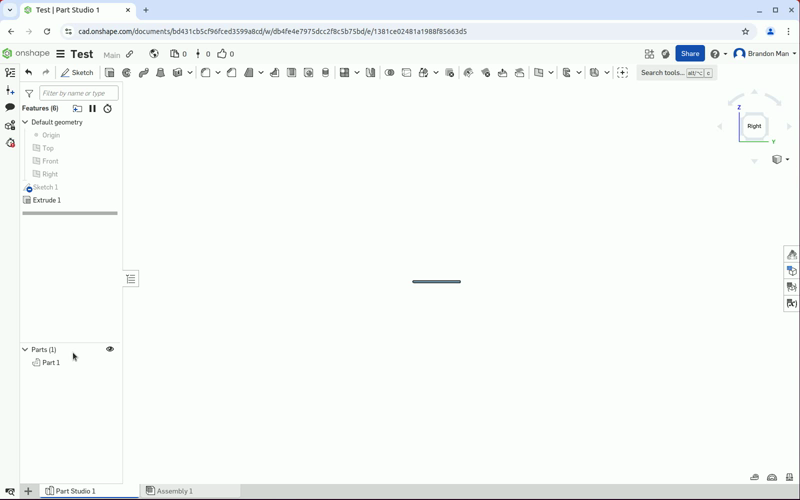
key(shift+p)
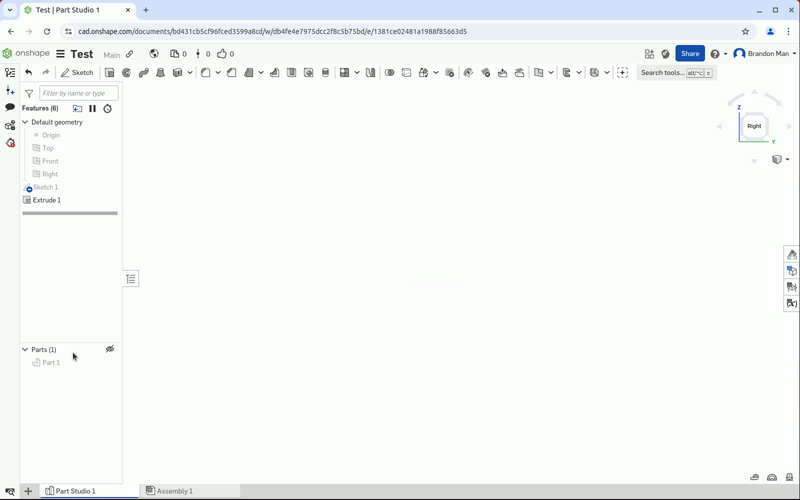
key(space)
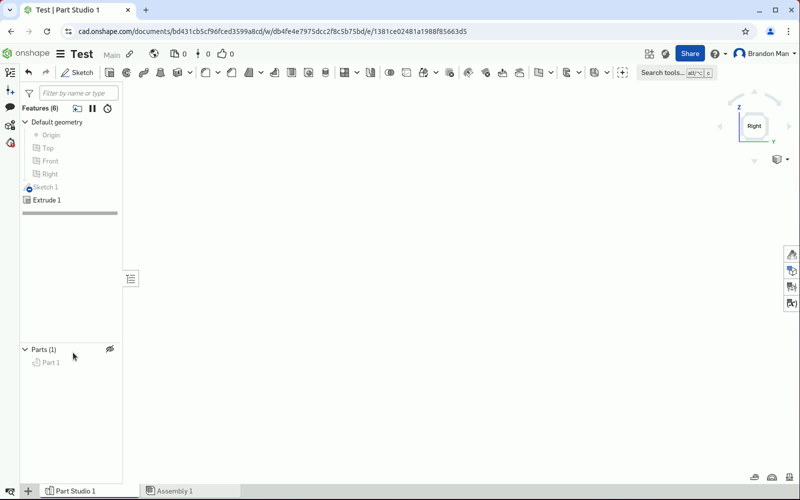
key_down(shift)
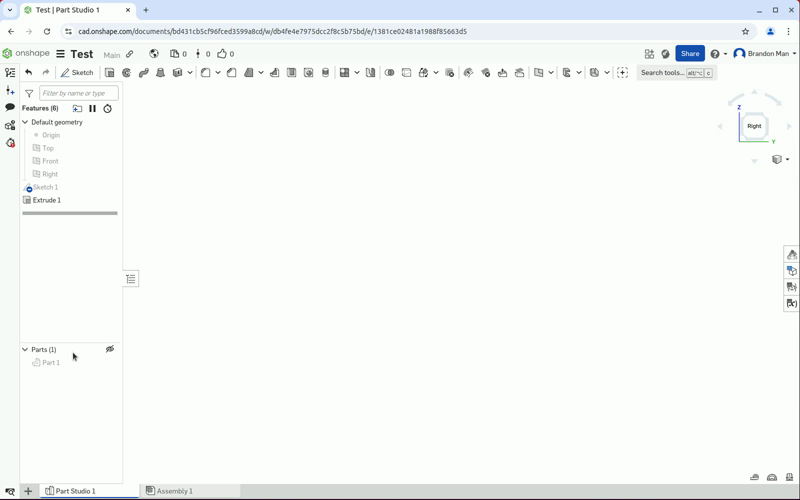
key(right)
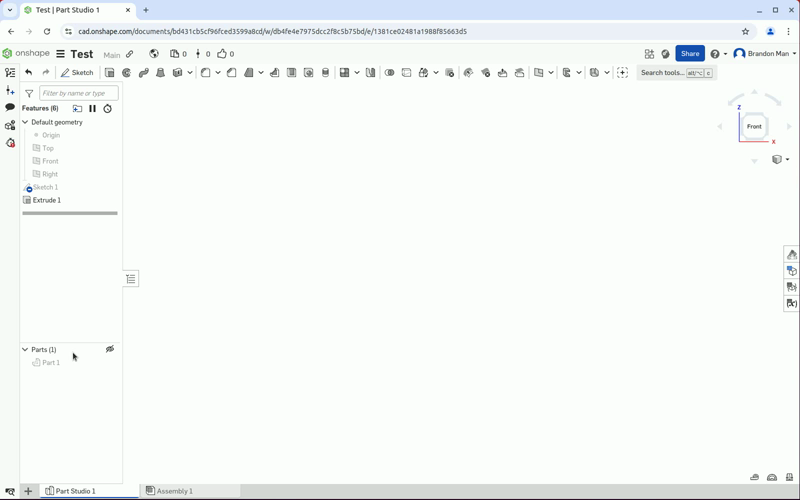
key_up(shift)
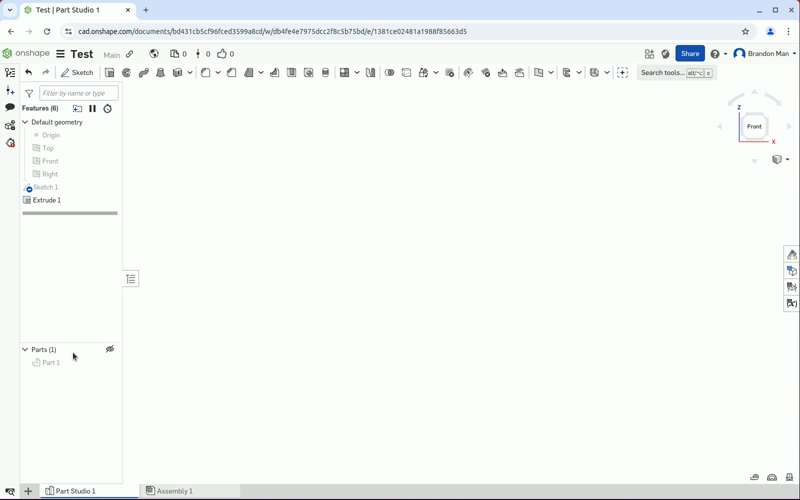
key(space)
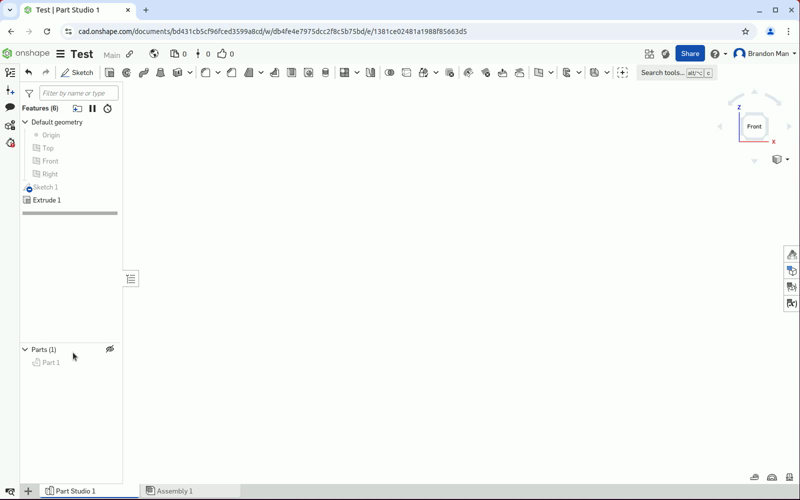
key_down(shift)
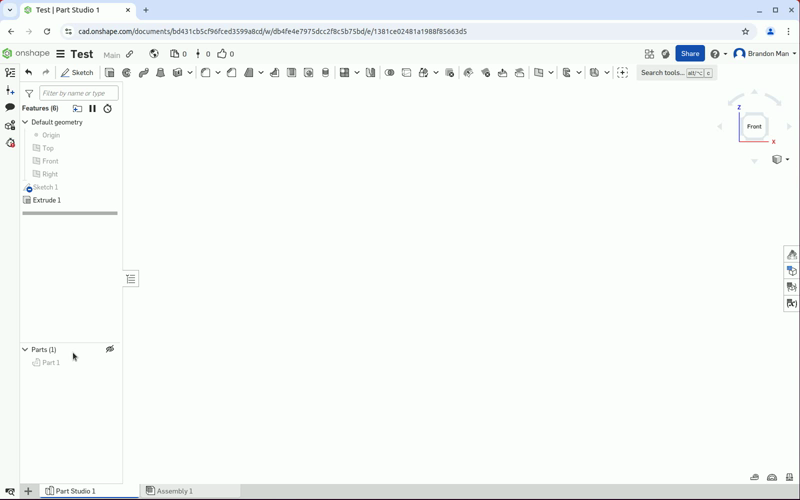
key(down)
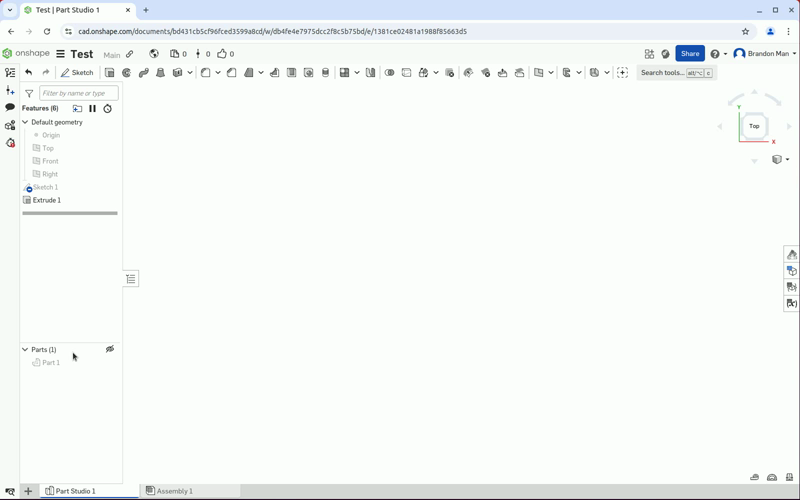
key_up(shift)
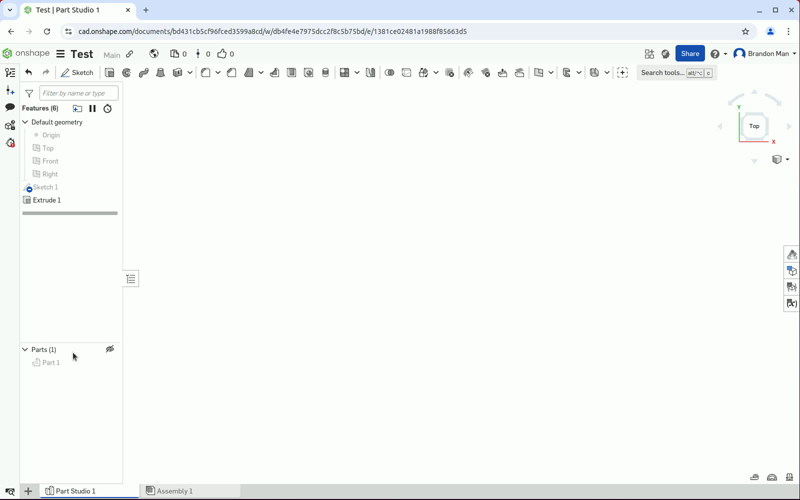
mouse_move(73, 352)
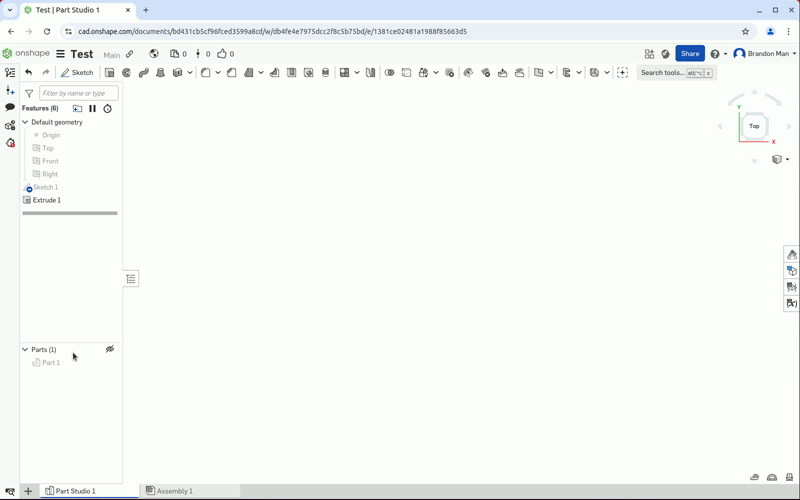
key(shift+y)
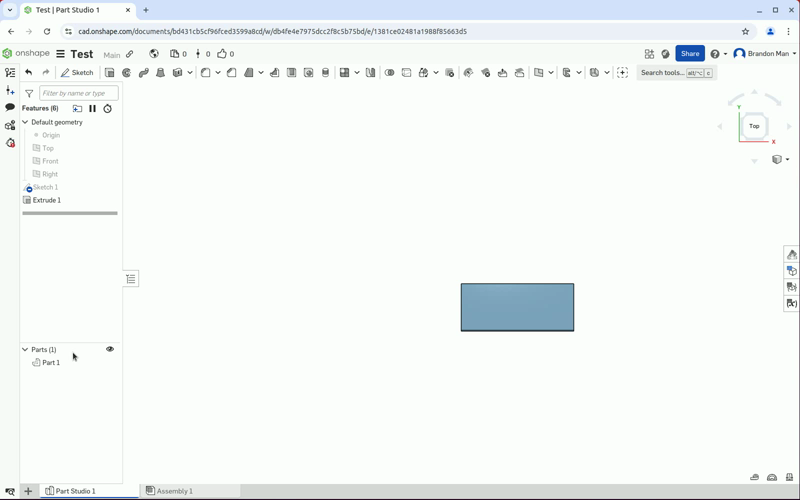
mouse_move(541, 75)
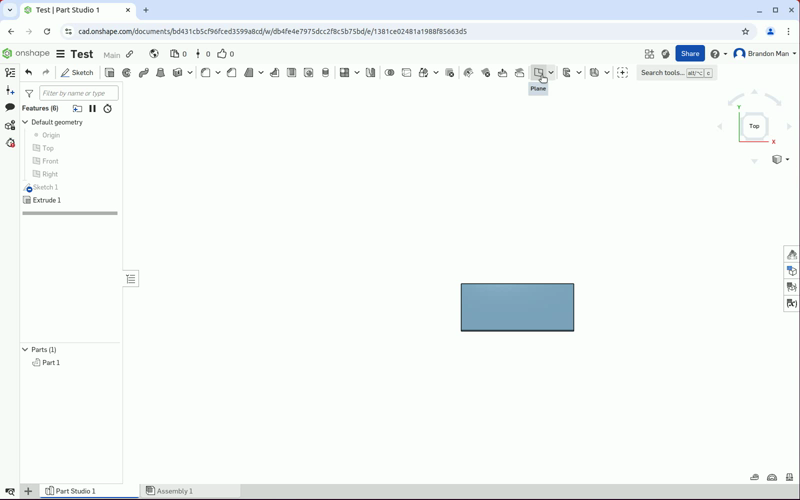
click(541, 75)
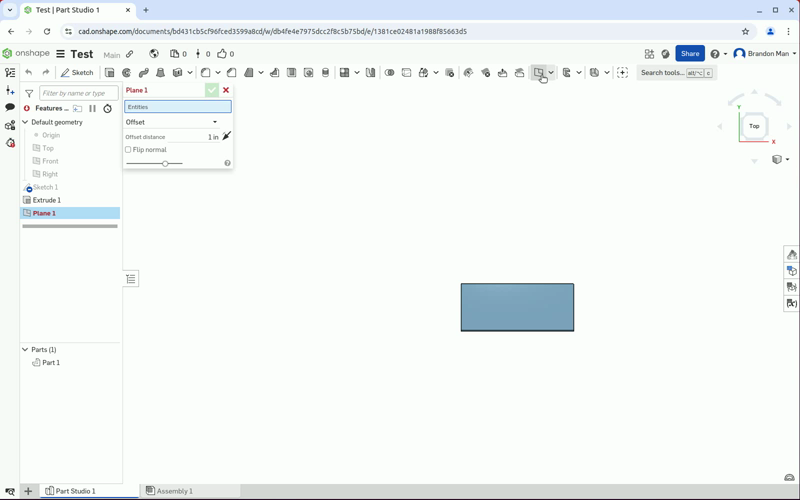
mouse_move(73, 150)
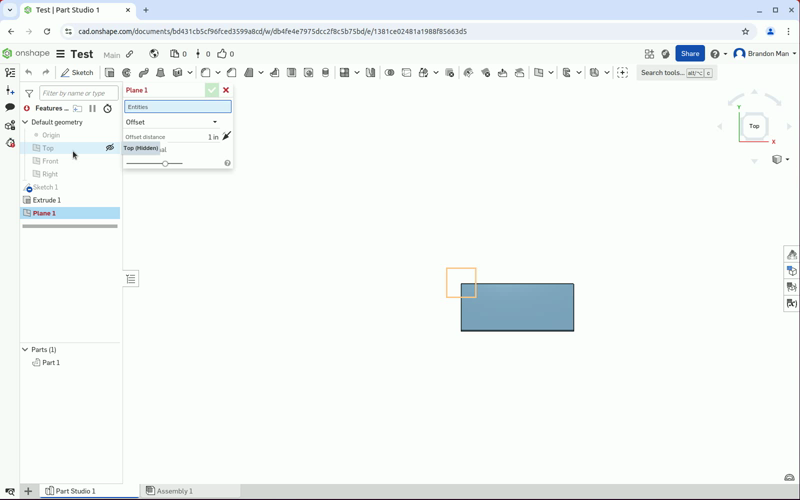
click(73, 150)
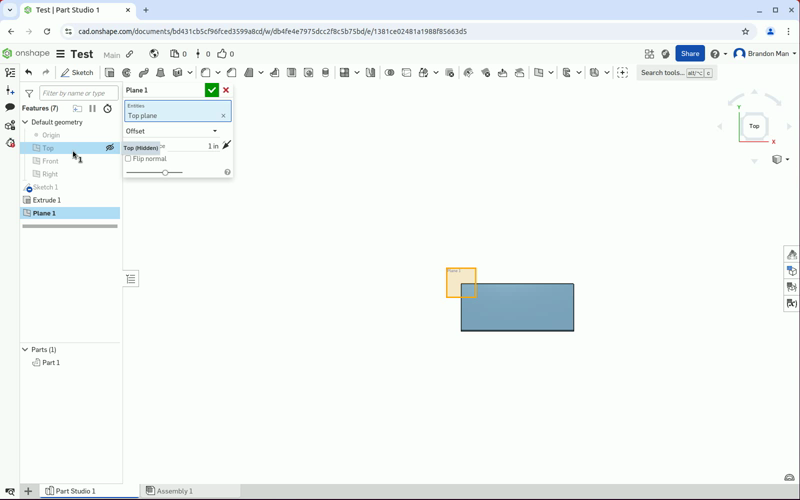
key(tab, 2)
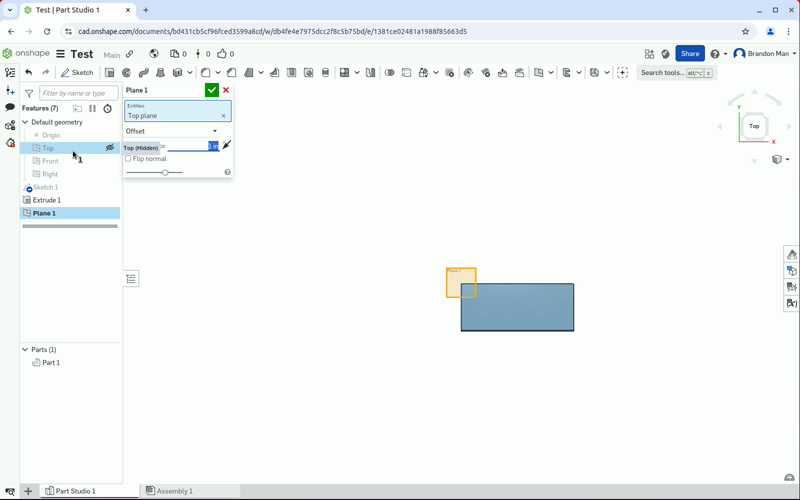
text(0.493)
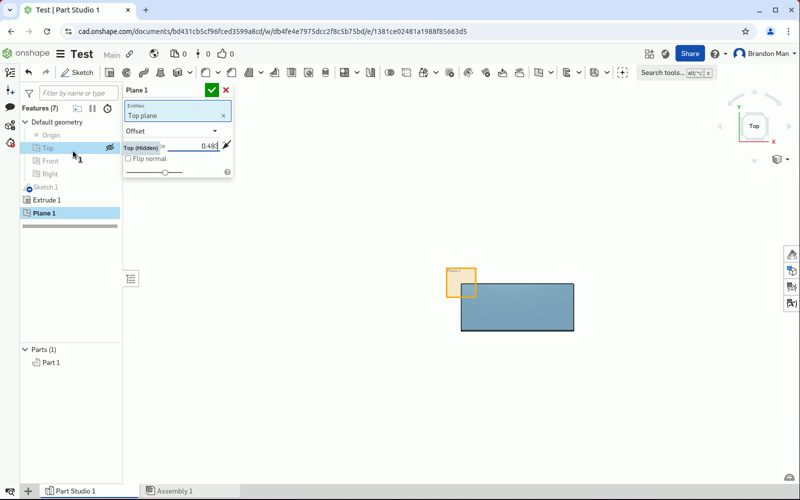
key(enter, 2)
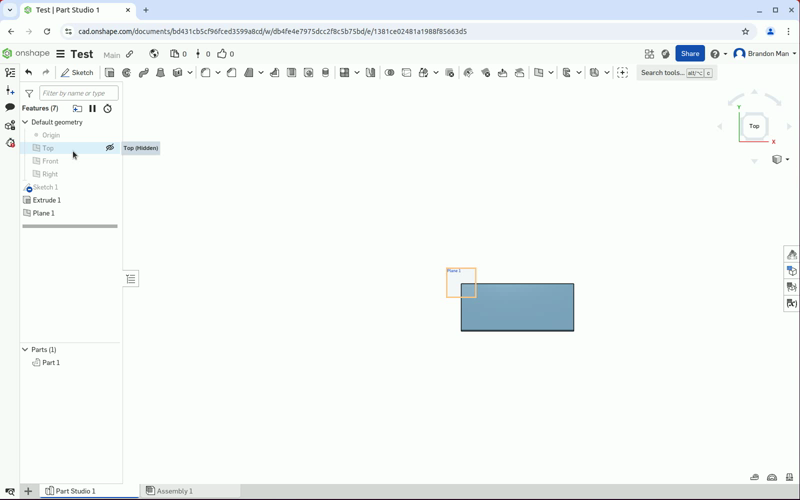
key(shift+s)
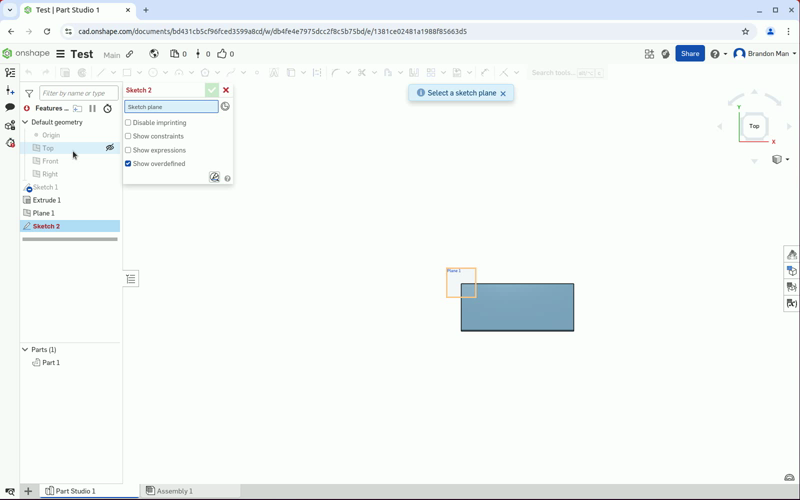
mouse_move(73, 215)
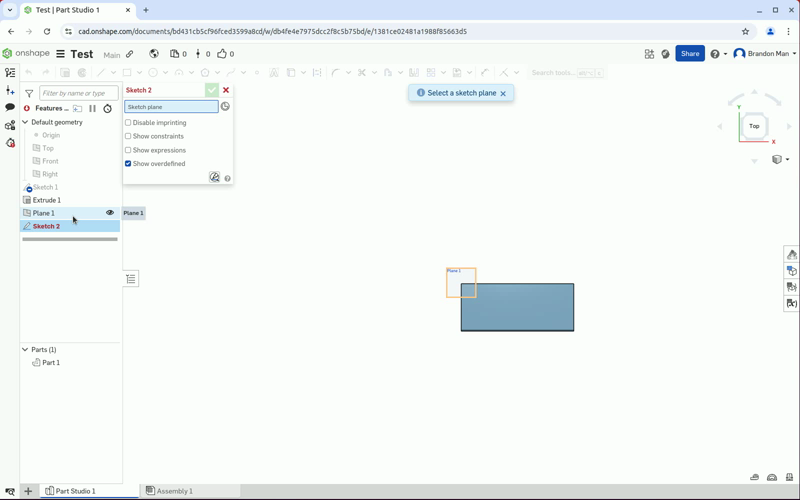
click(73, 215)
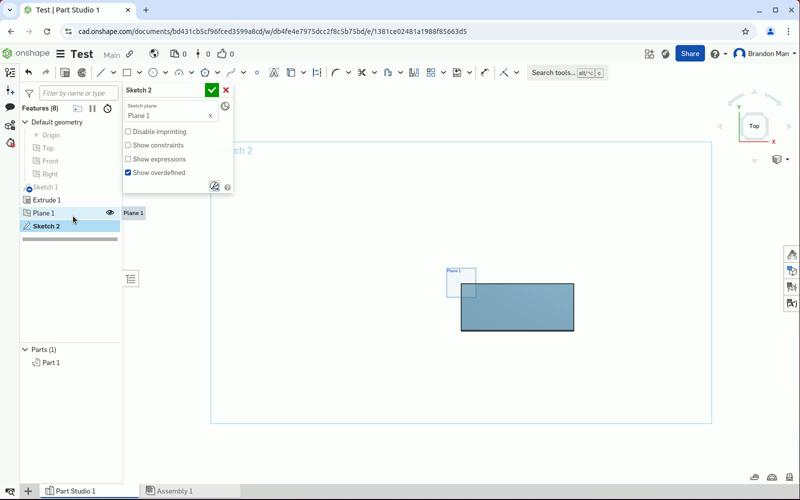
mouse_move(73, 352)
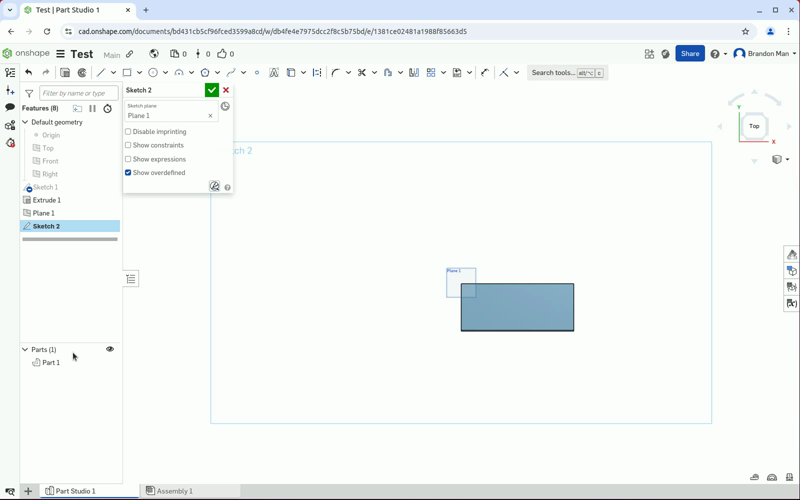
key(y)
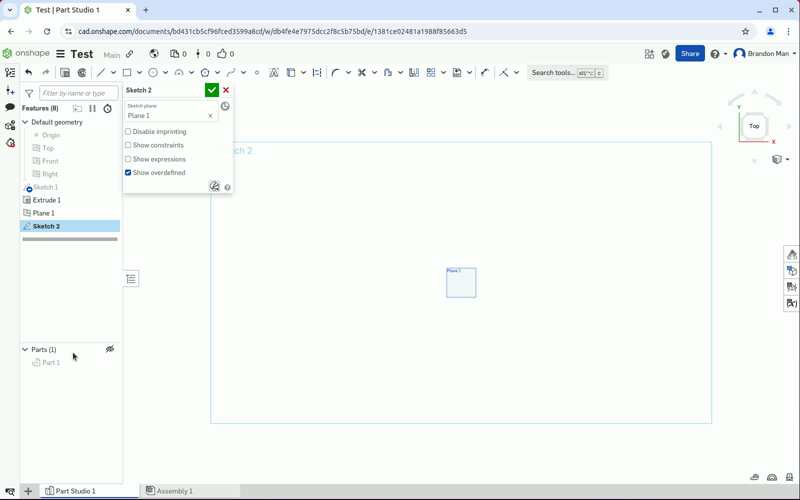
key(l)
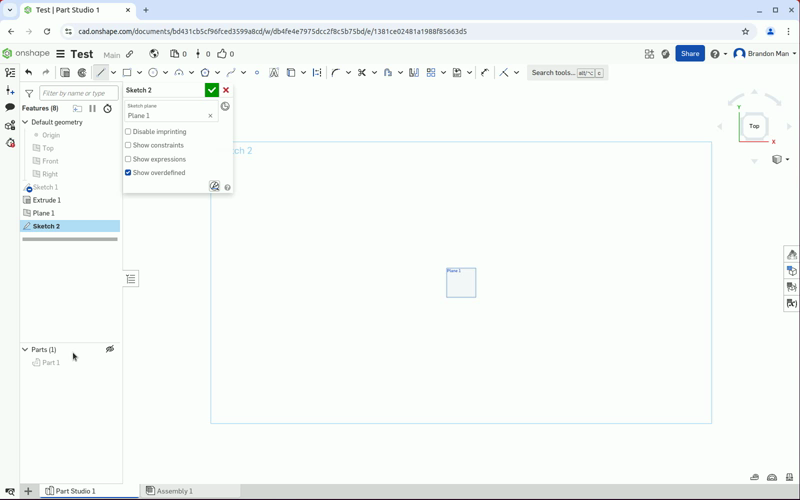
key_down(shift)
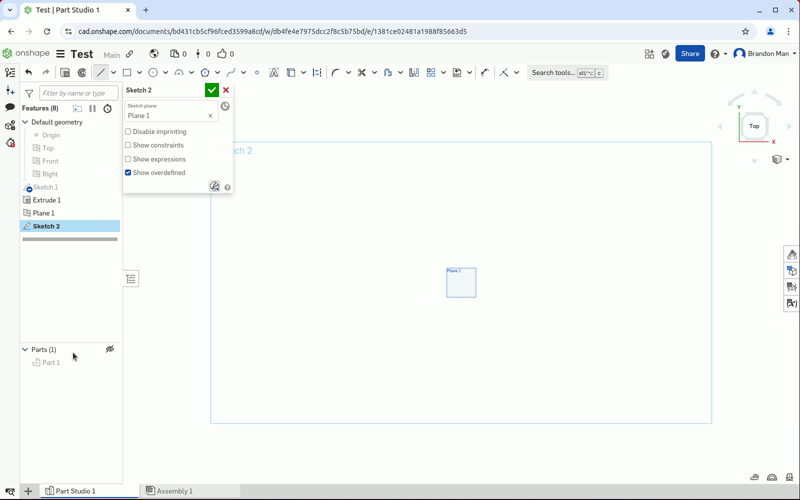
mouse_move(460, 329)
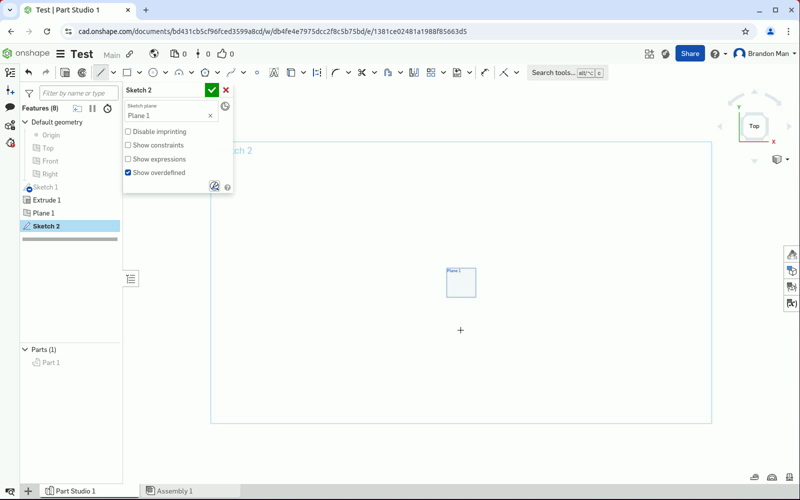
click(460, 329)
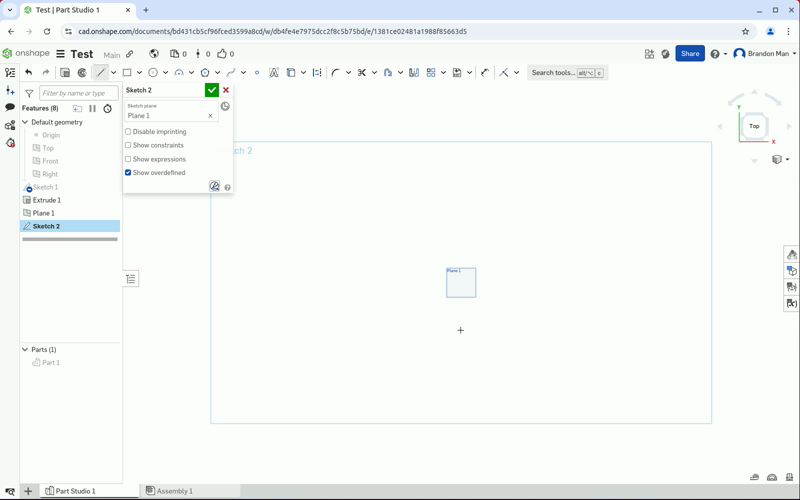
key_up(shift)
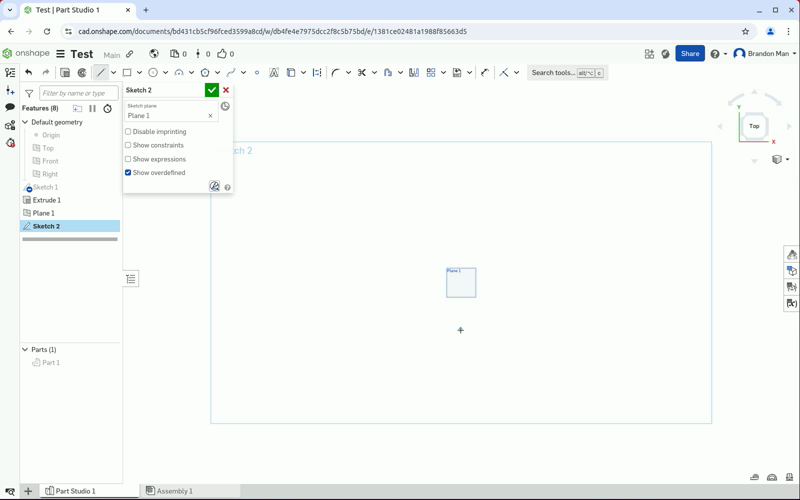
key_down(shift)
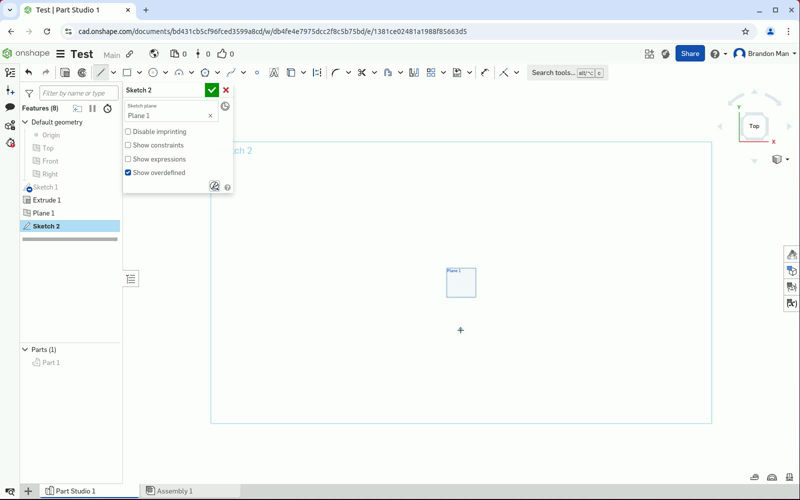
mouse_move(490, 329)
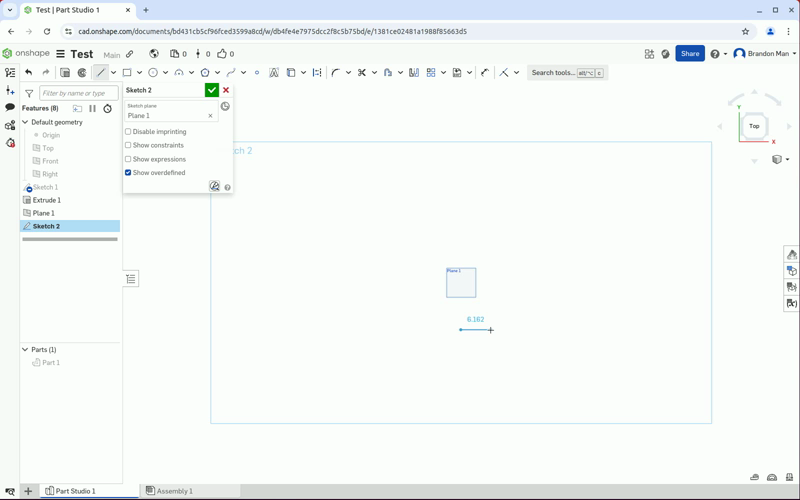
mouse_move(461, 329)
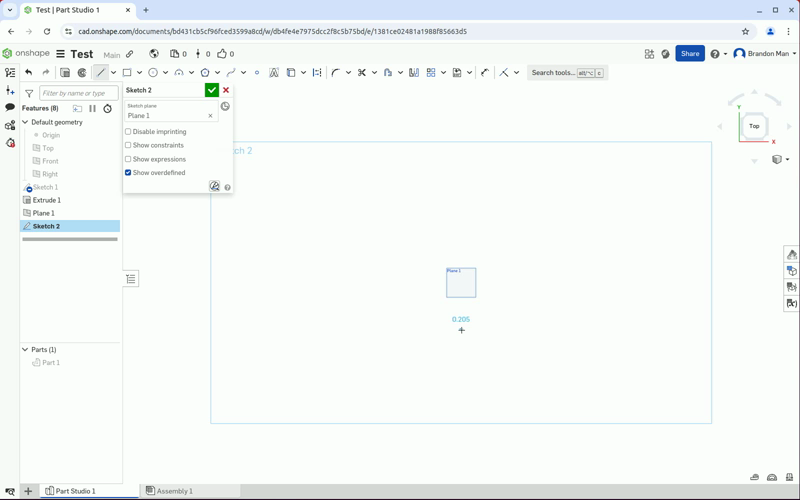
scroll(6)
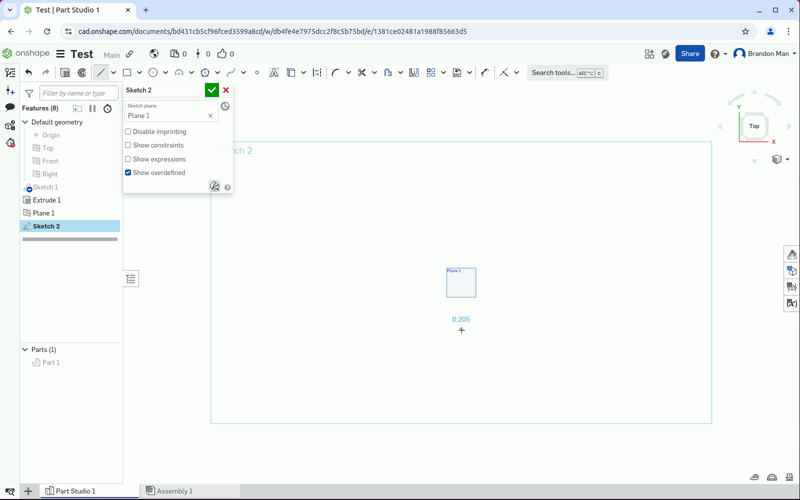
scroll(6)
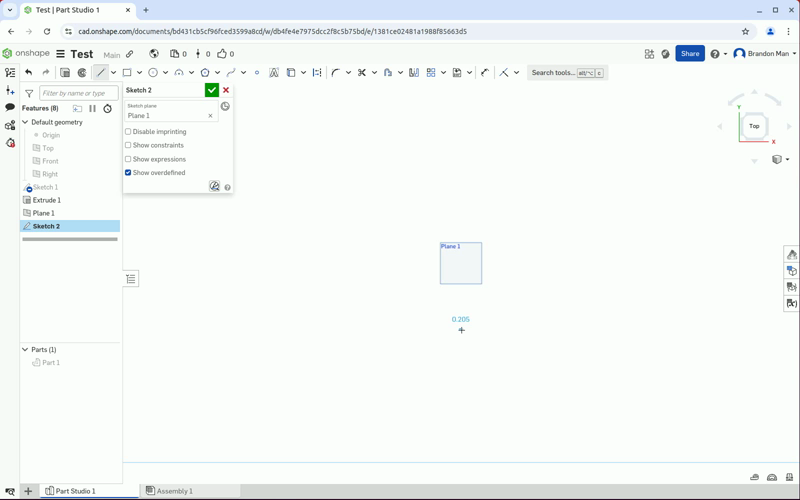
scroll(6)
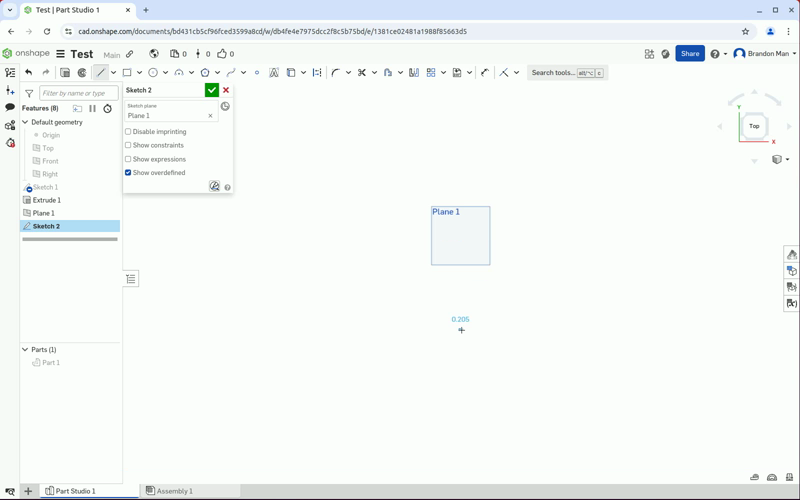
scroll(6)
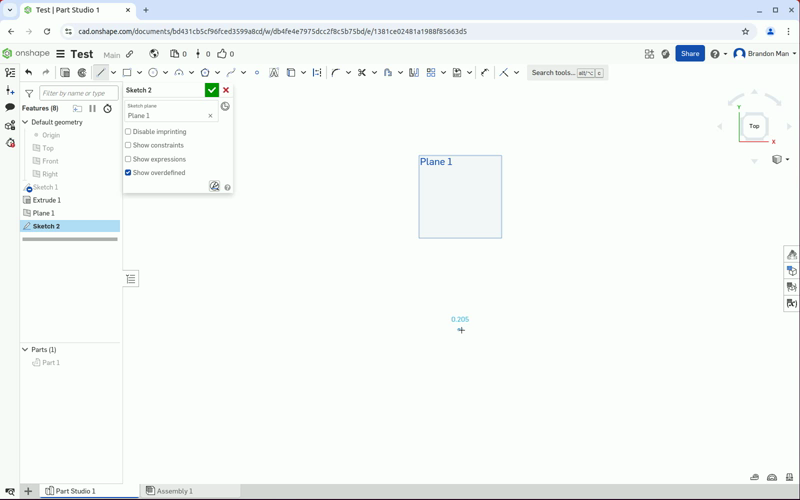
scroll(6)
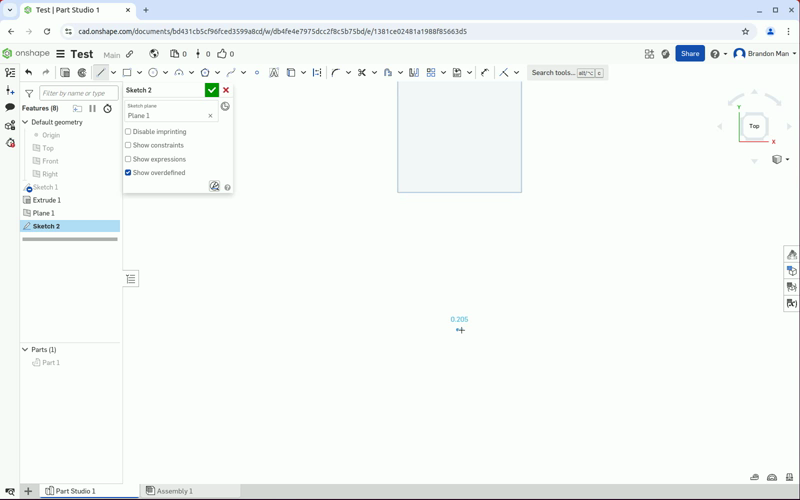
scroll(6)
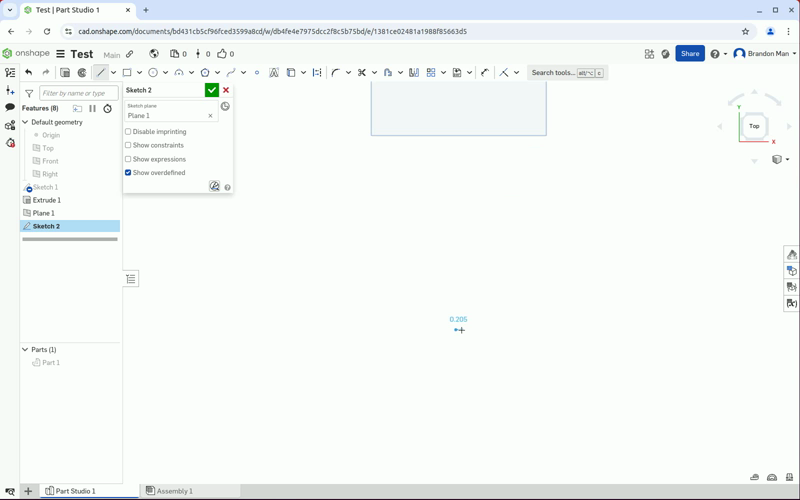
scroll(6)
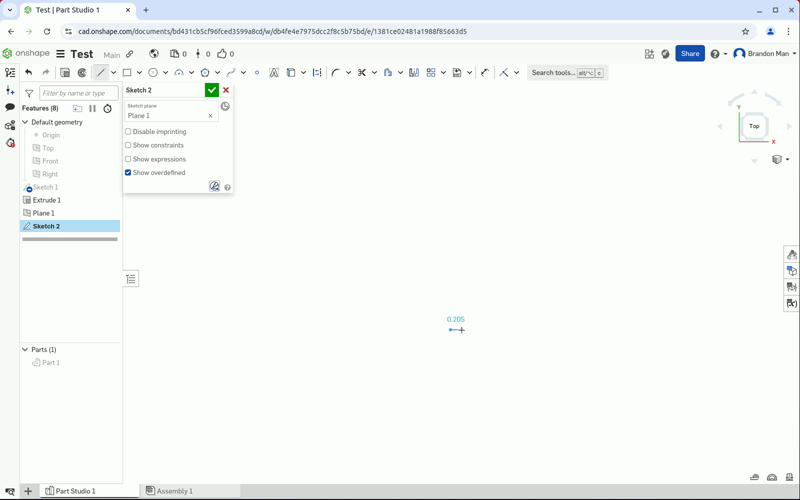
click(461, 329)
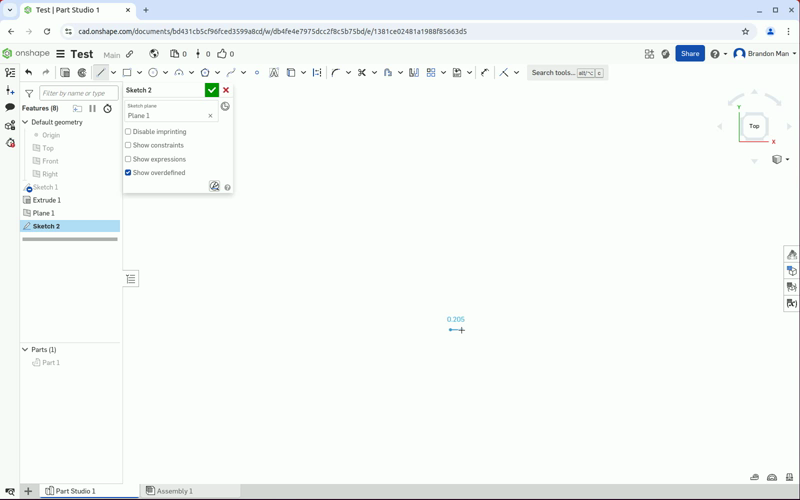
scroll(-6)
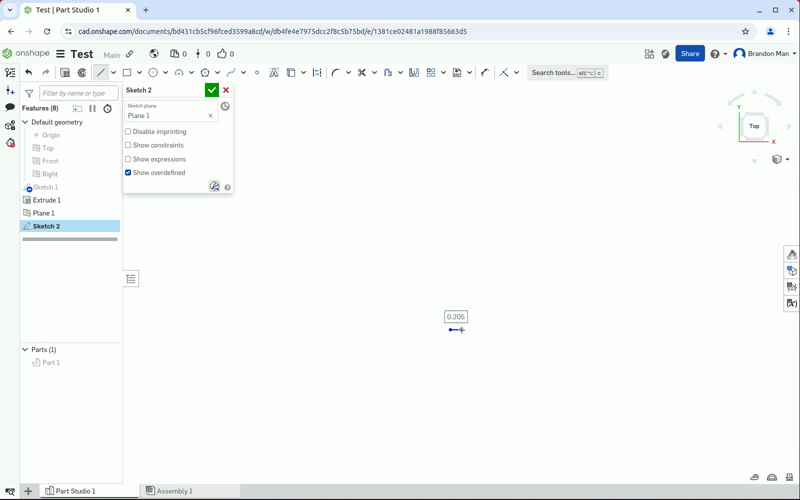
scroll(-6)
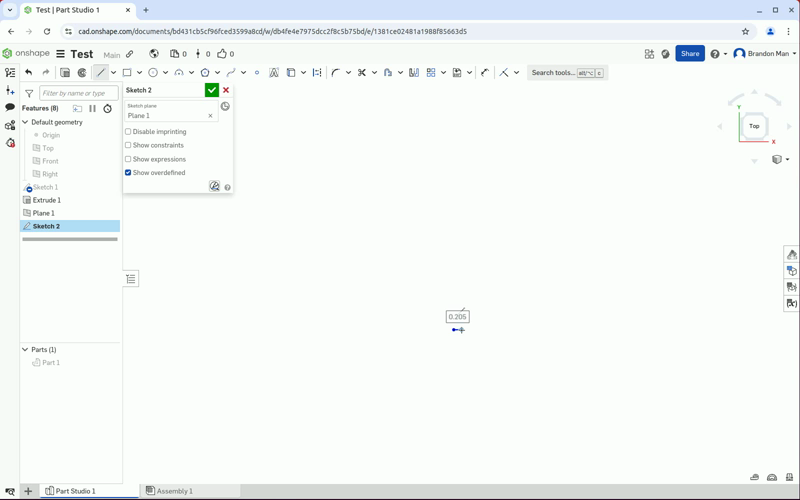
scroll(-6)
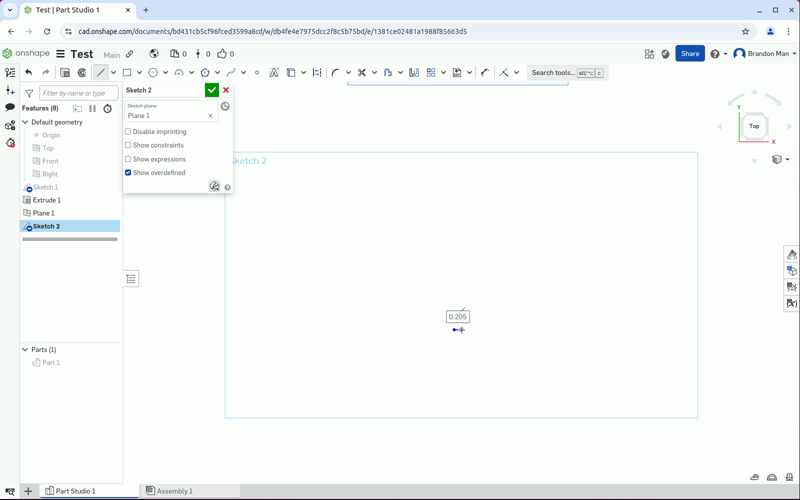
scroll(-6)
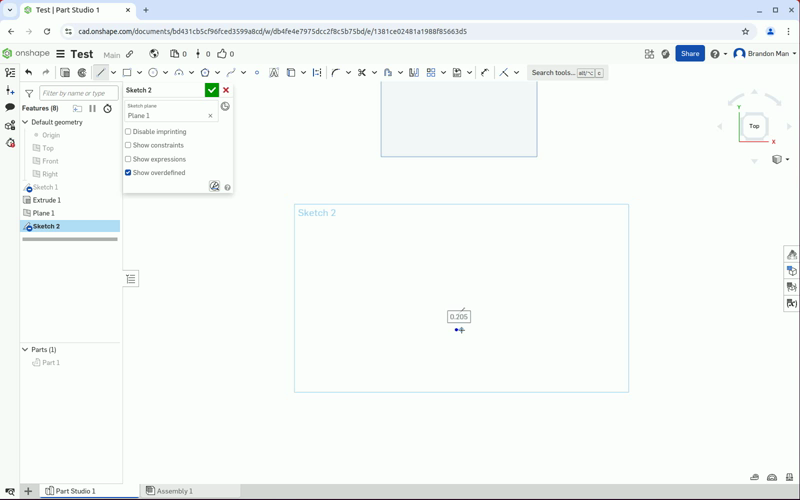
scroll(-6)
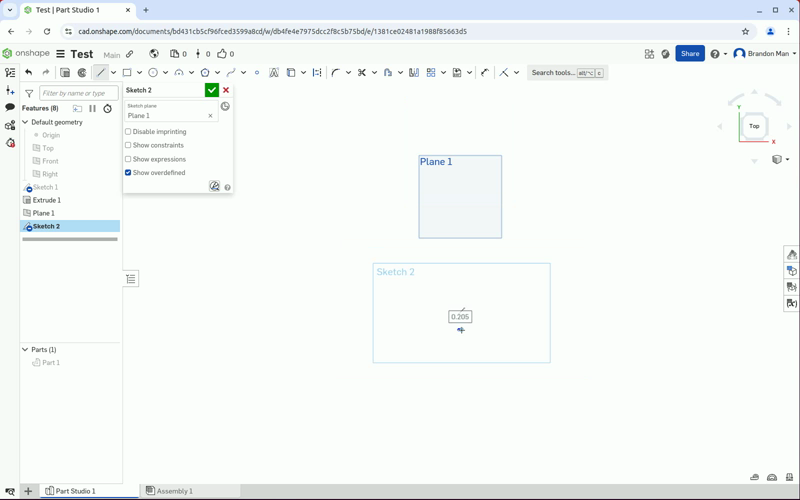
scroll(-6)
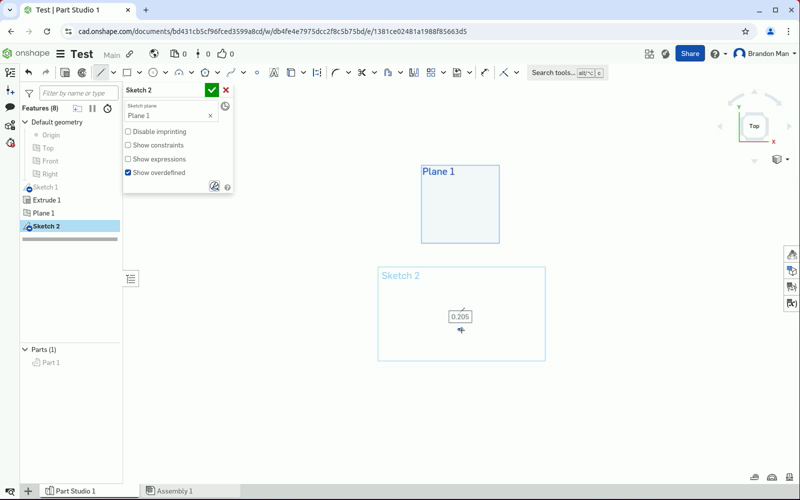
scroll(-6)
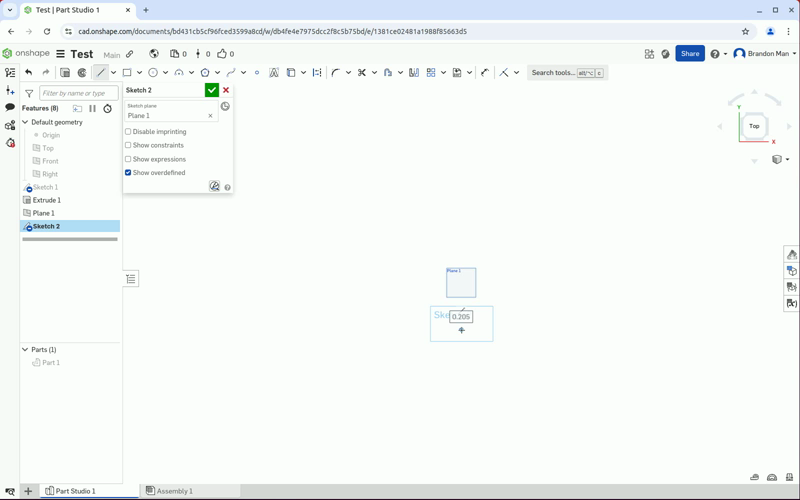
key_up(shift)
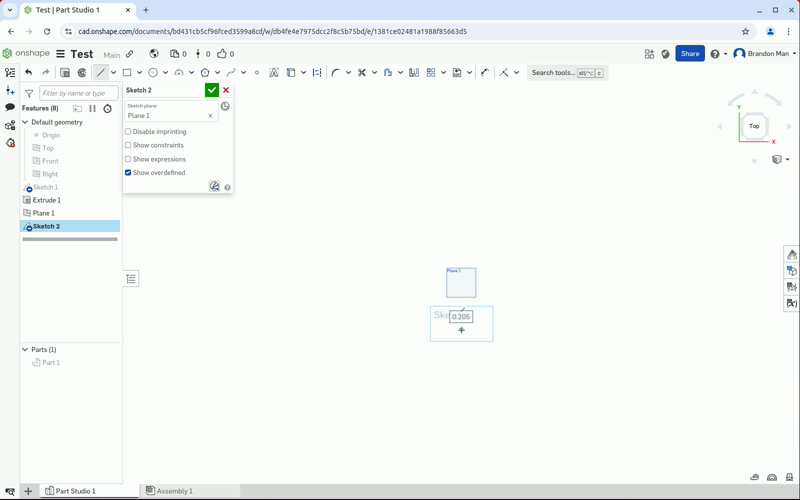
key_down(shift)
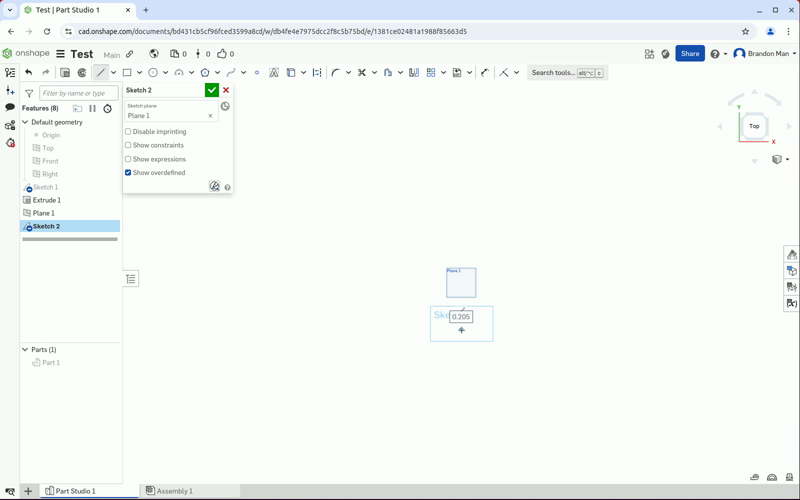
mouse_move(492, 329)
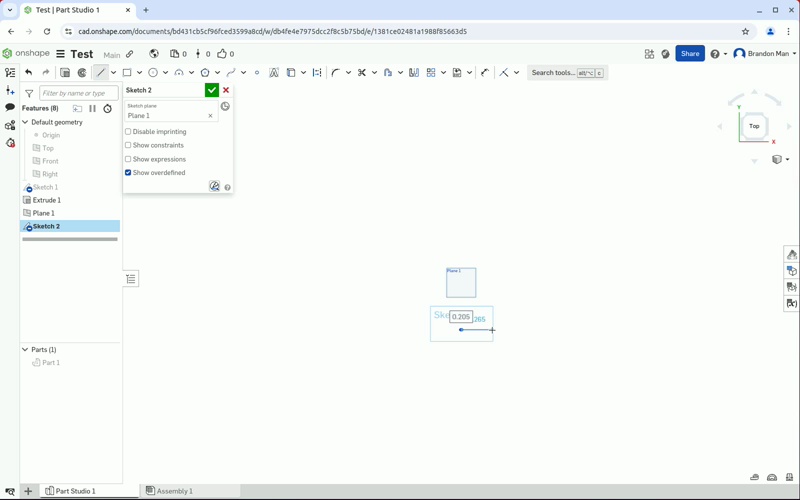
mouse_move(461, 284)
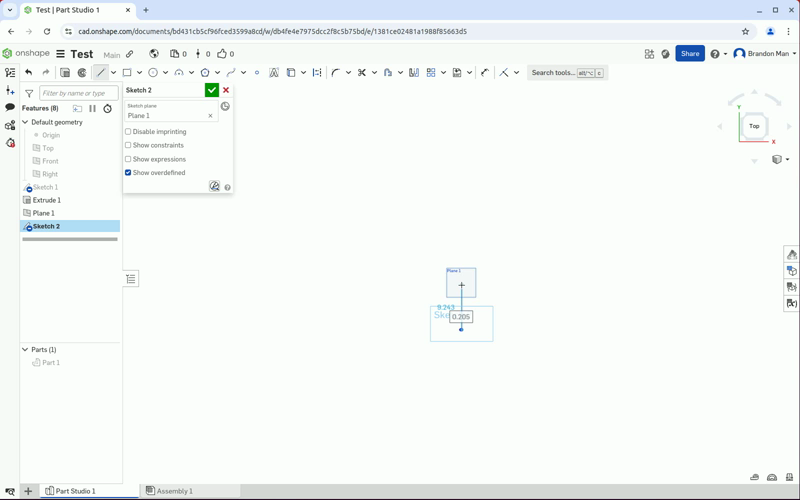
click(461, 284)
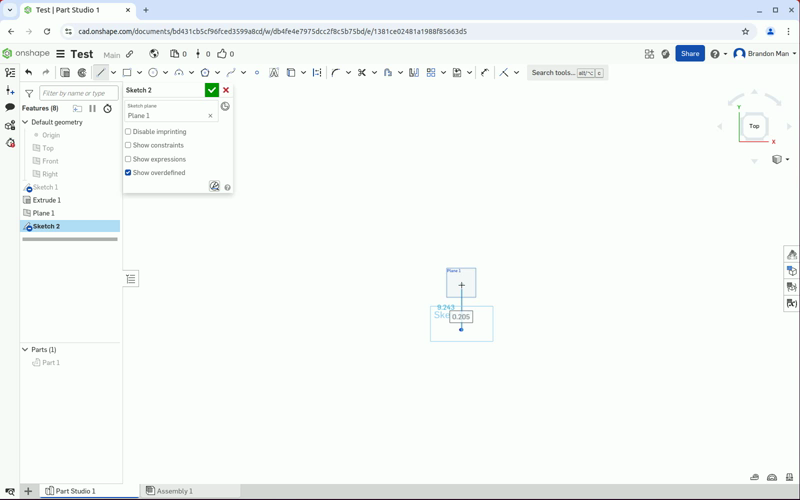
key_up(shift)
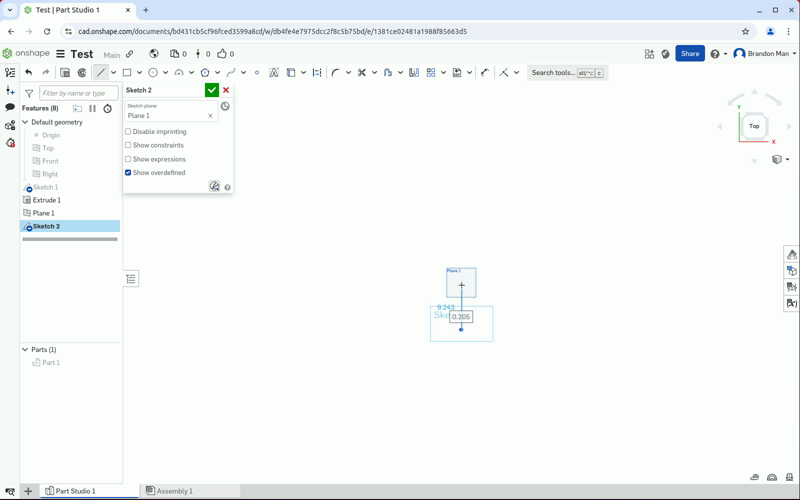
key_down(shift)
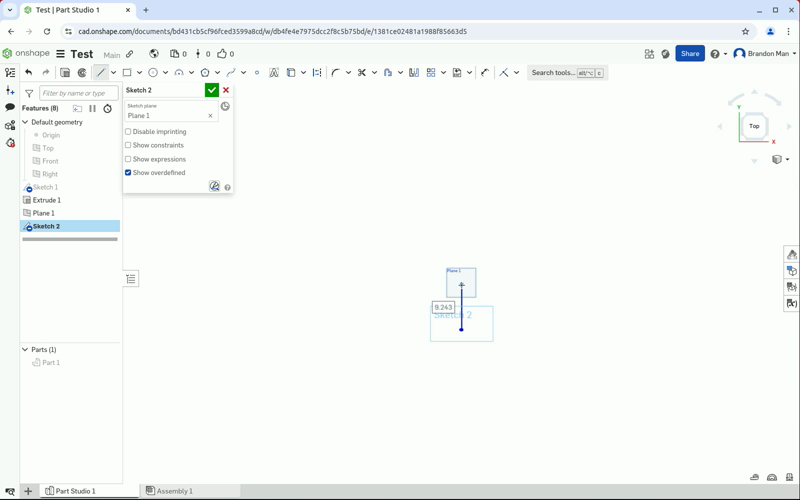
mouse_move(573, 284)
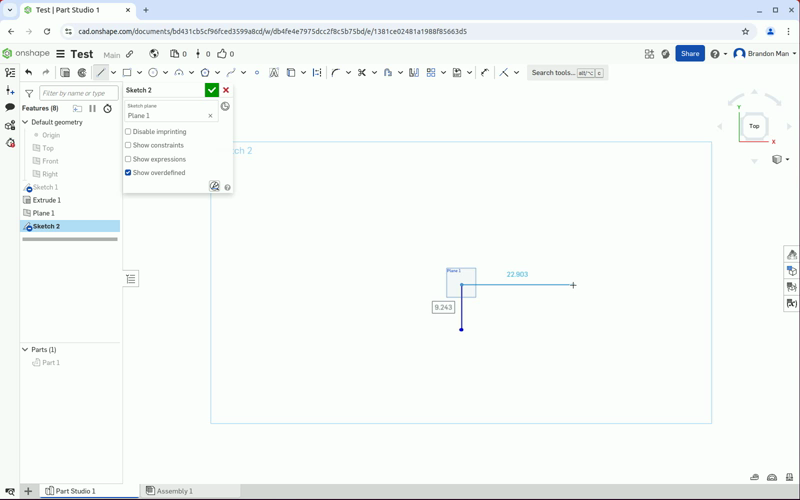
click(573, 284)
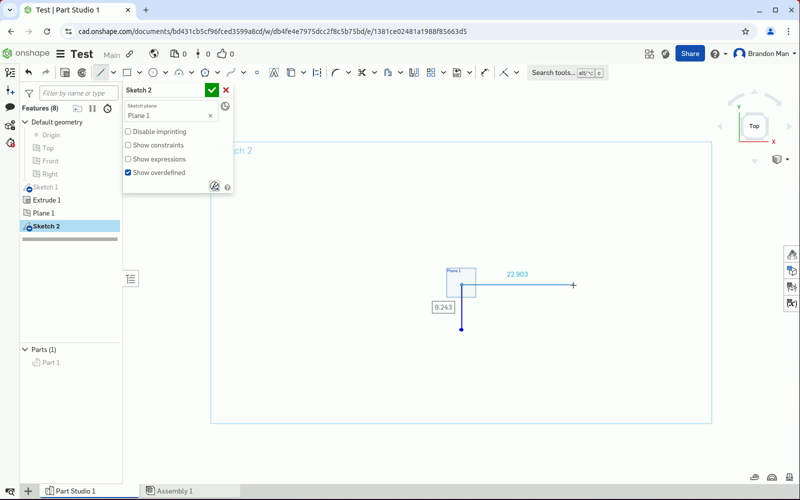
key_up(shift)
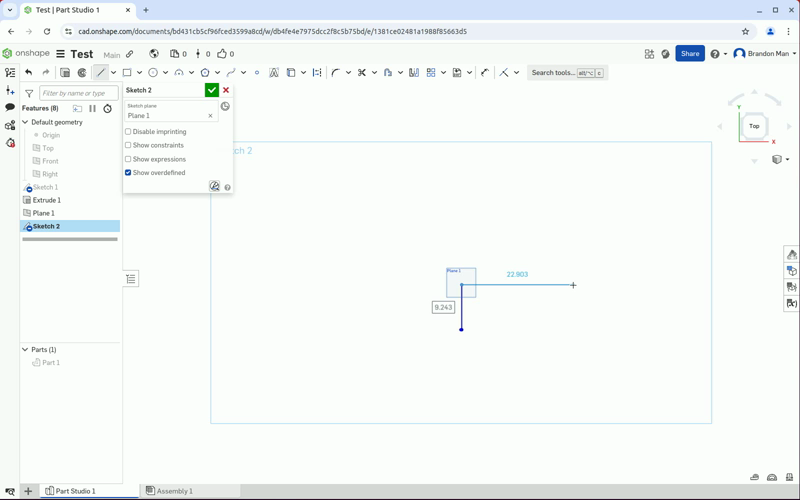
key_down(shift)
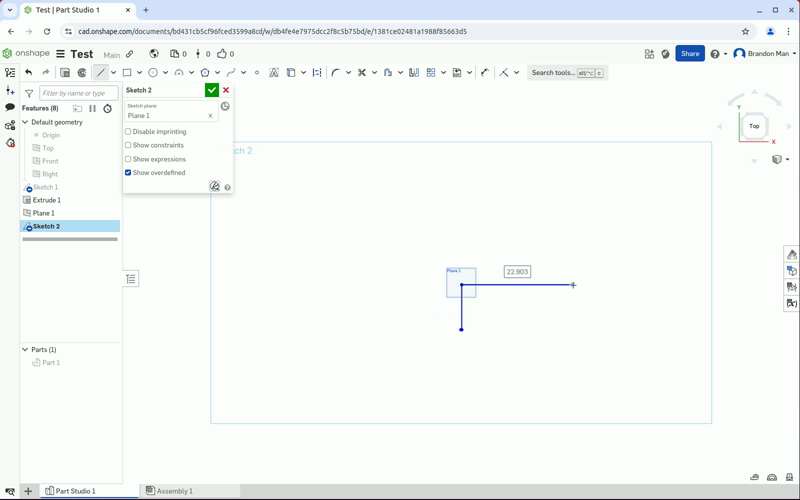
mouse_move(589, 284)
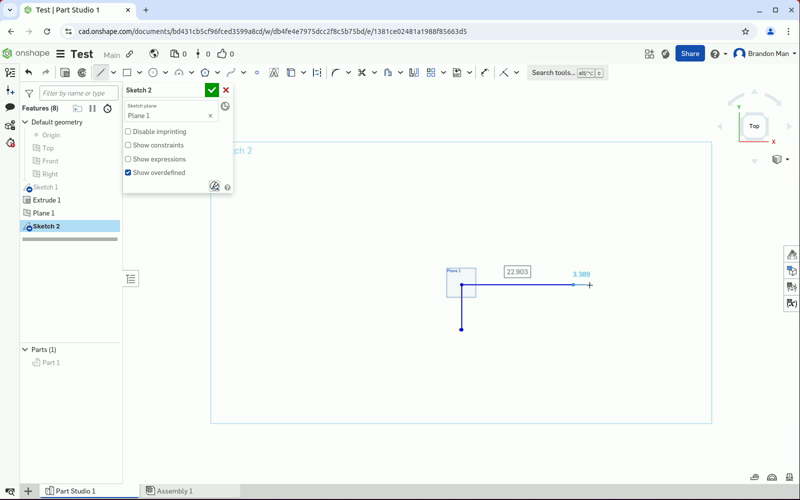
mouse_move(573, 283)
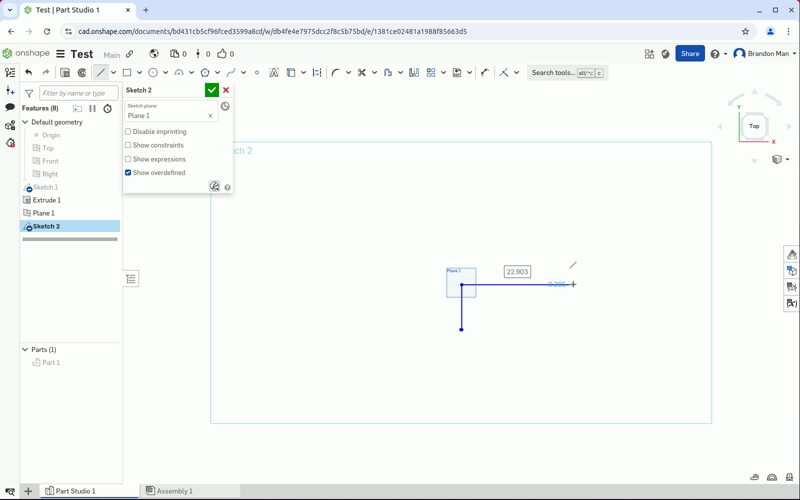
scroll(6)
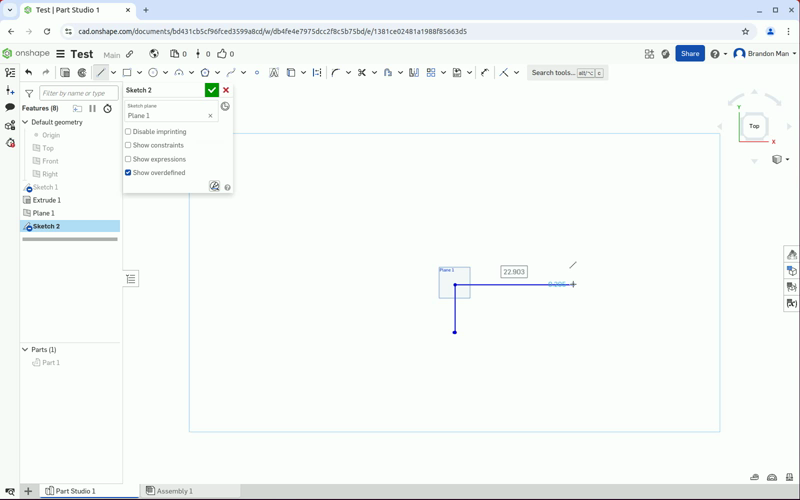
scroll(6)
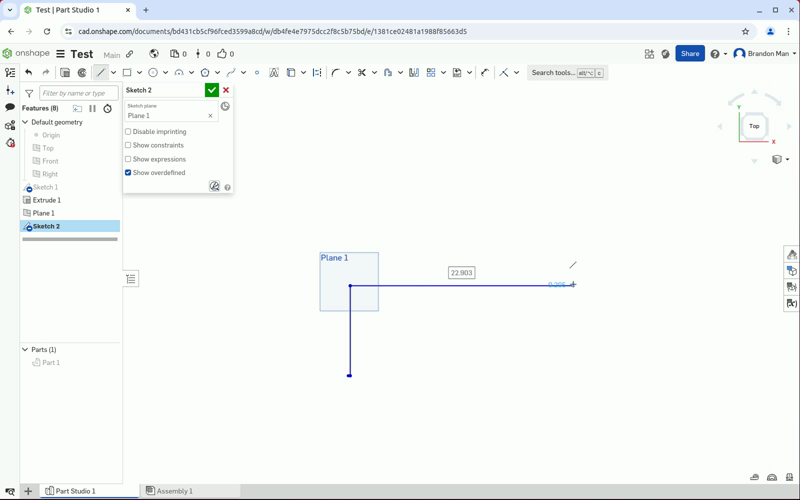
scroll(6)
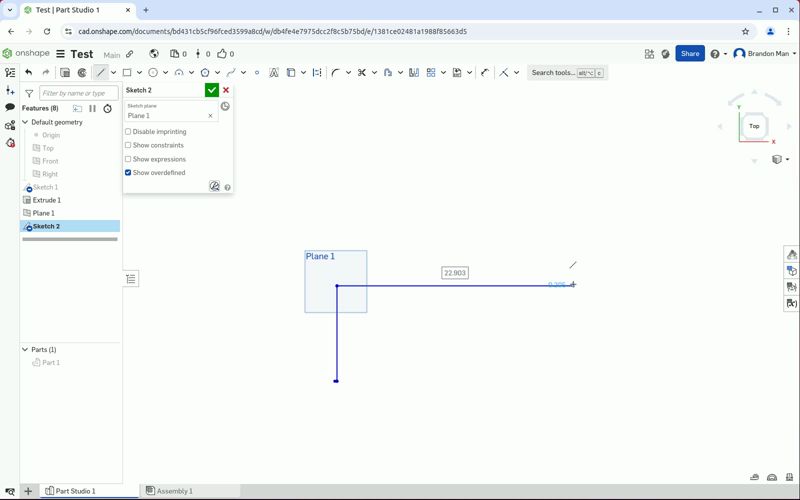
scroll(6)
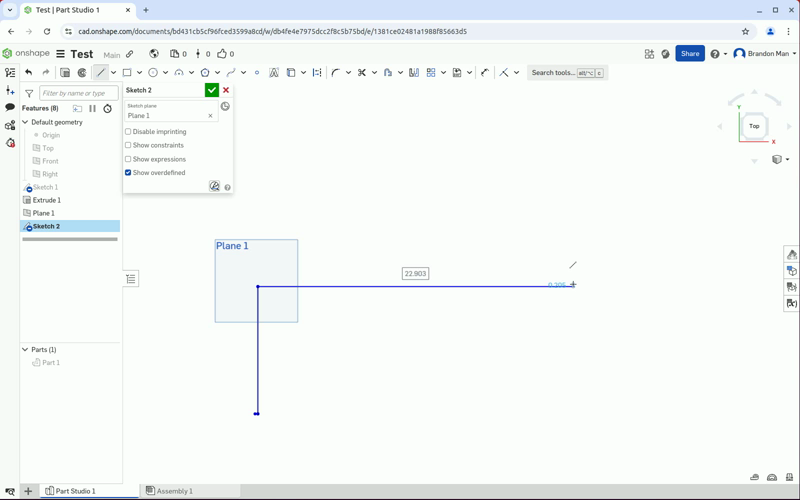
scroll(6)
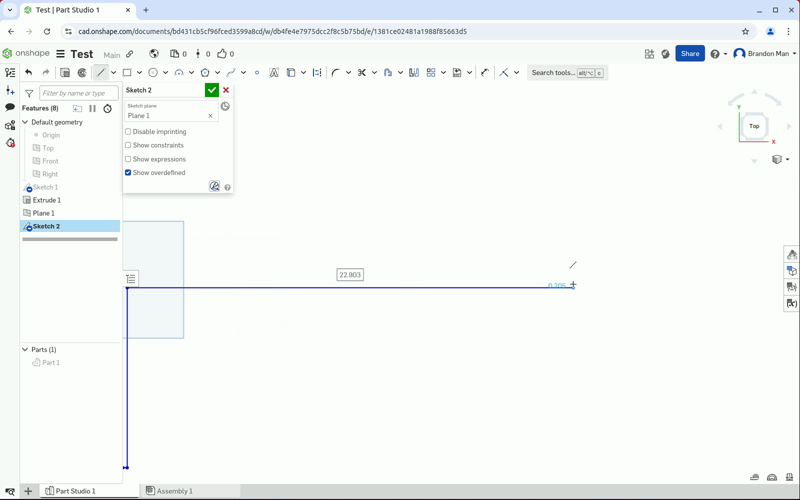
scroll(6)
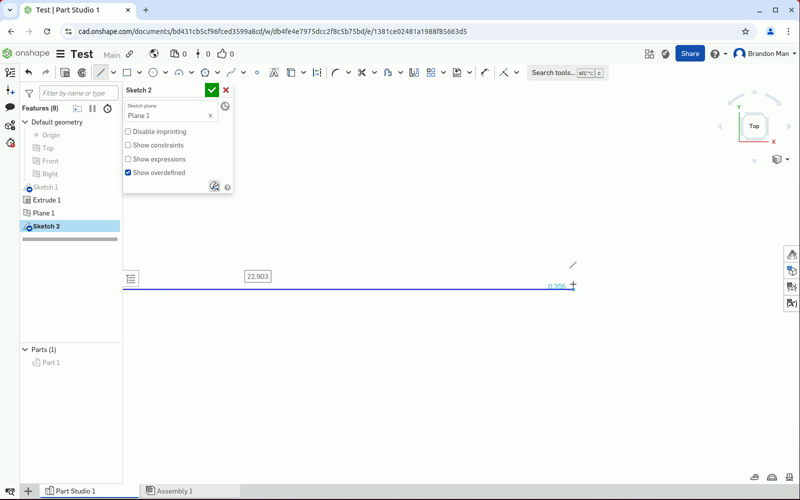
scroll(6)
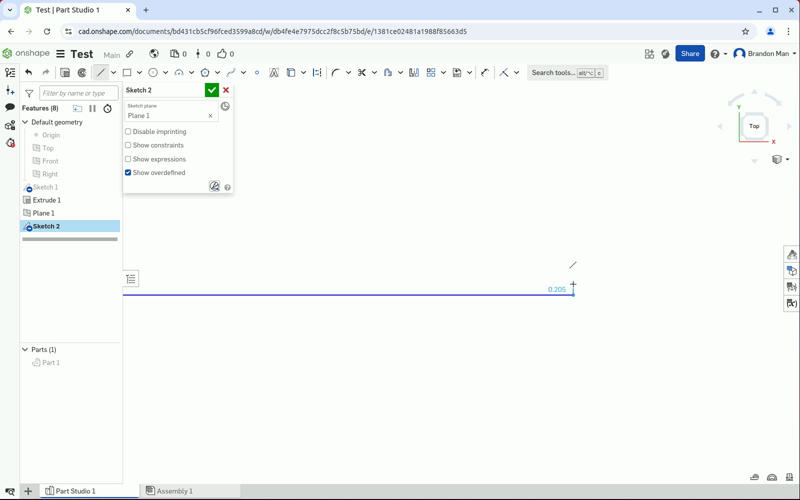
click(573, 283)
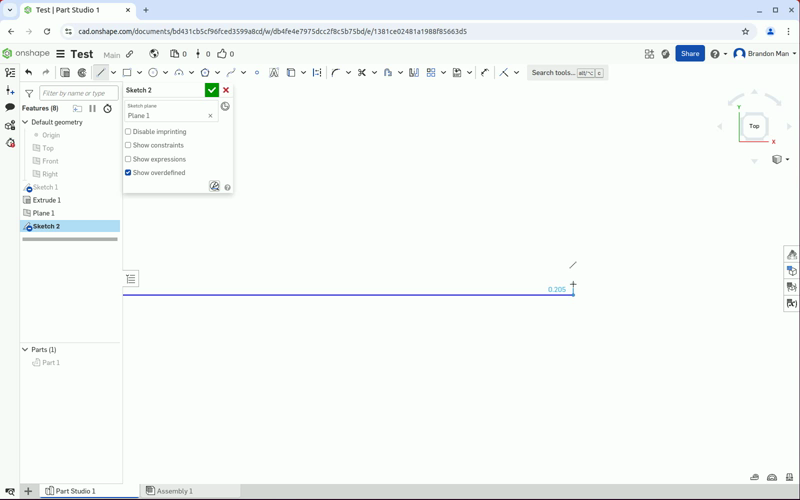
scroll(-6)
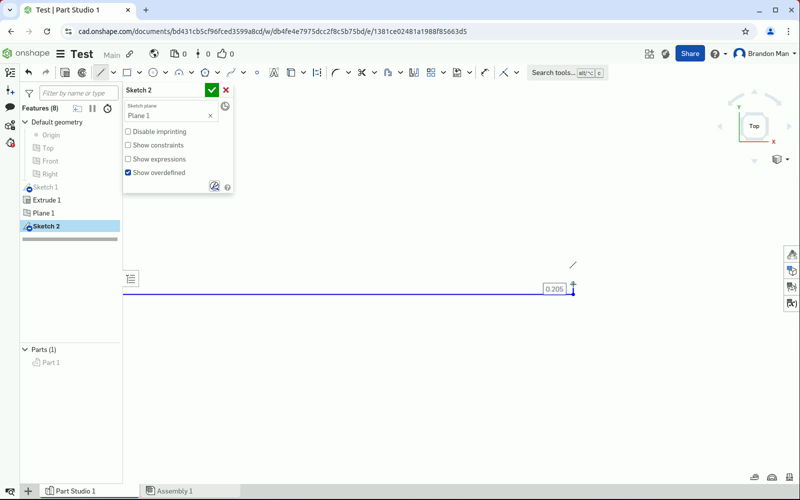
scroll(-6)
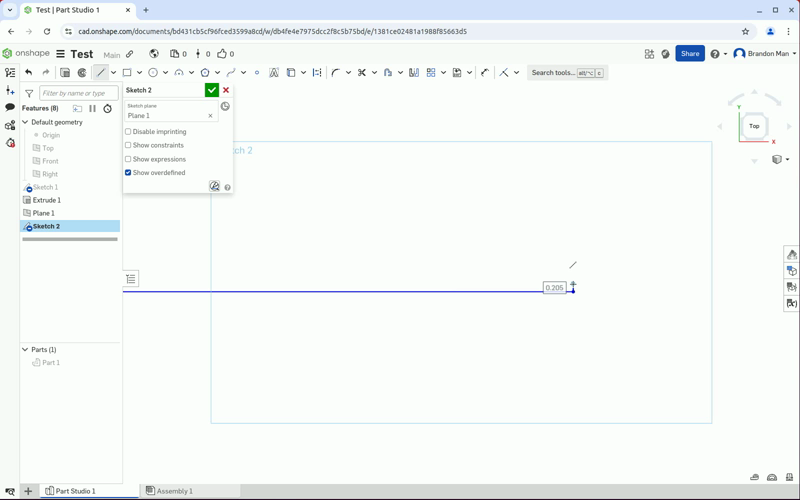
scroll(-6)
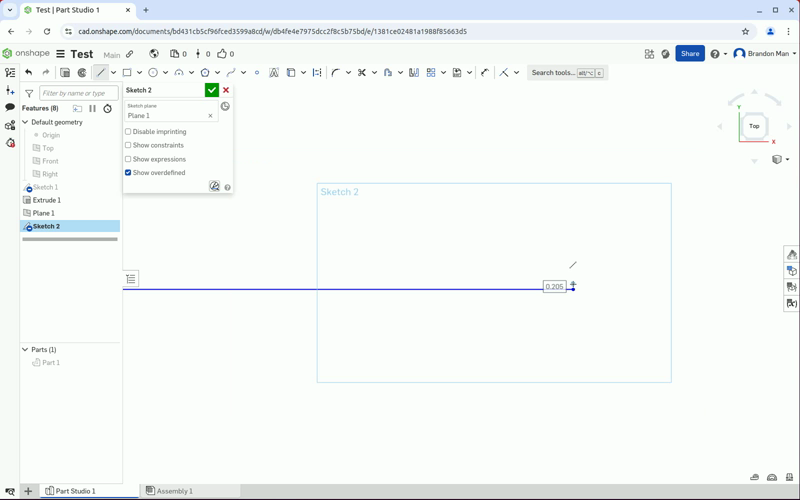
scroll(-6)
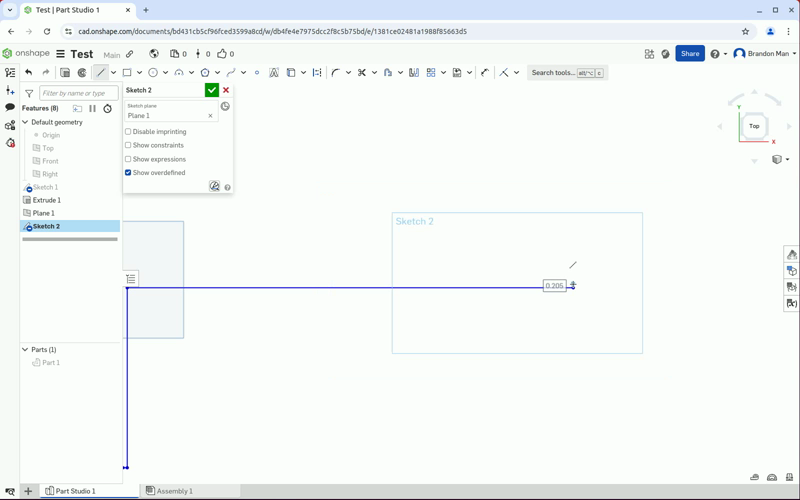
scroll(-6)
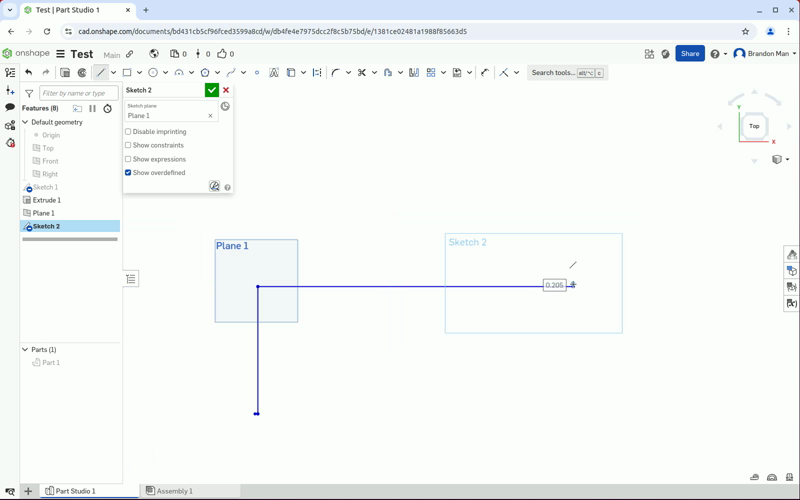
scroll(-6)
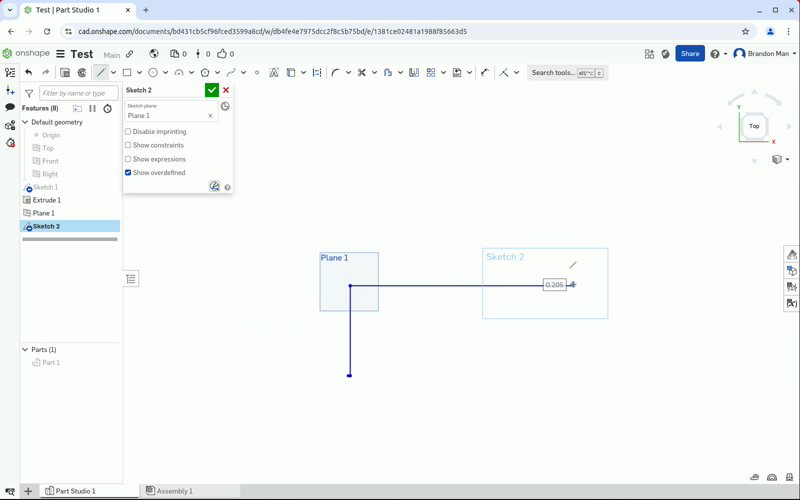
scroll(-6)
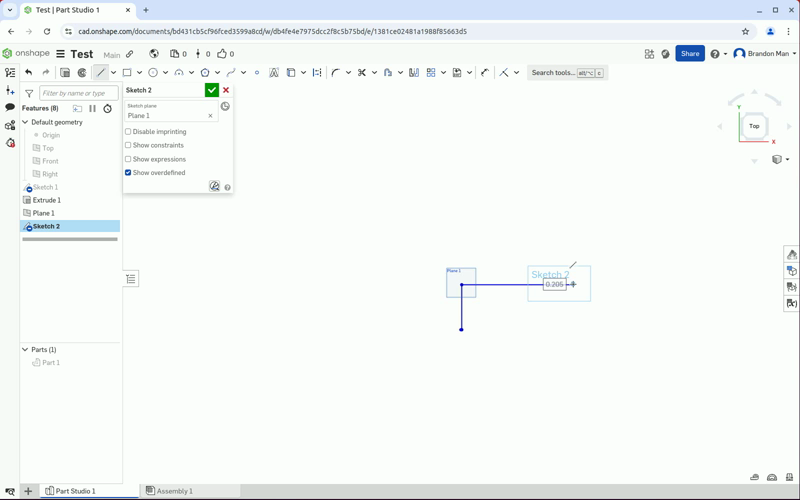
key_up(shift)
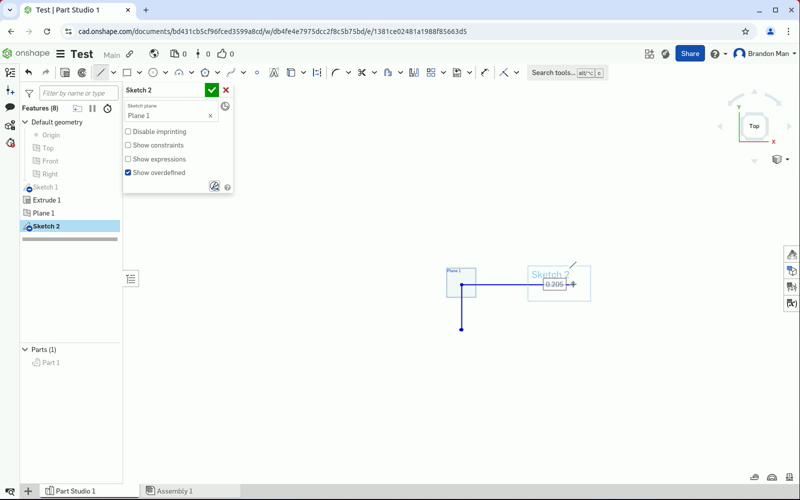
key_down(shift)
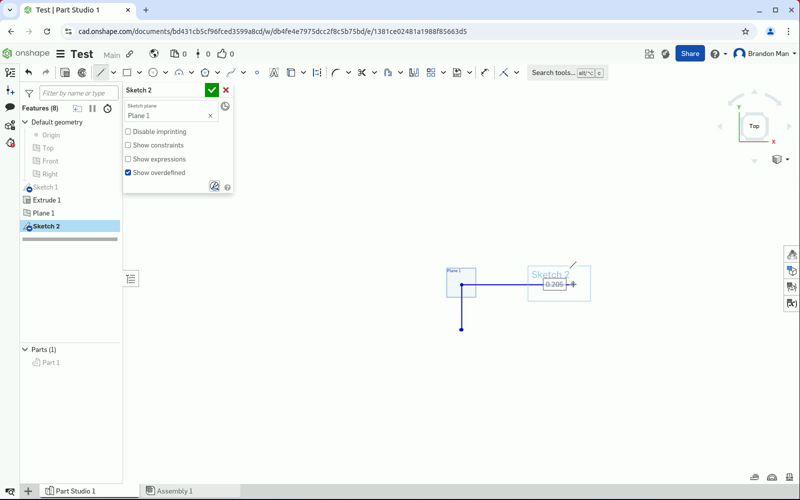
mouse_move(460, 283)
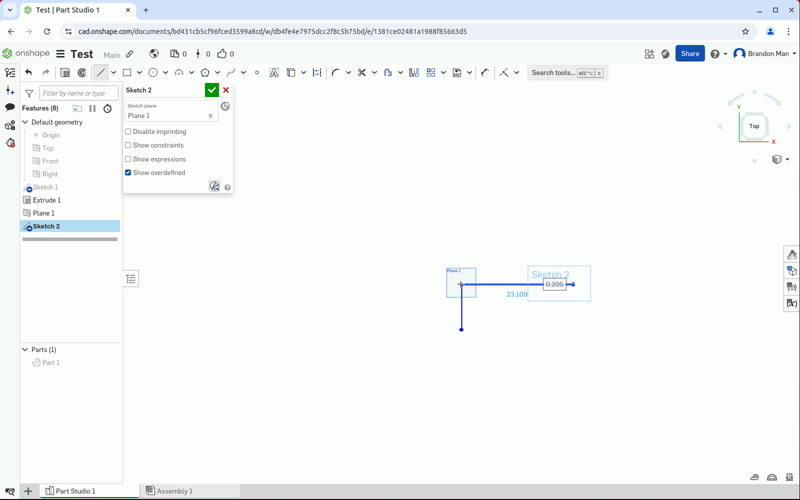
scroll(6)
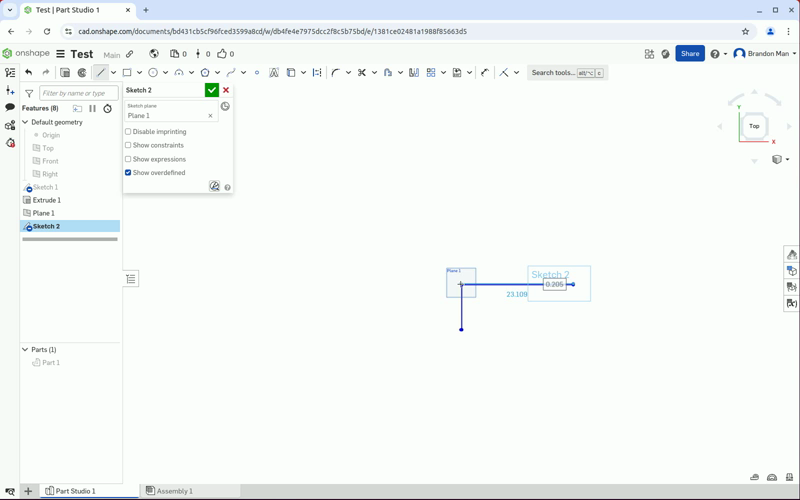
scroll(6)
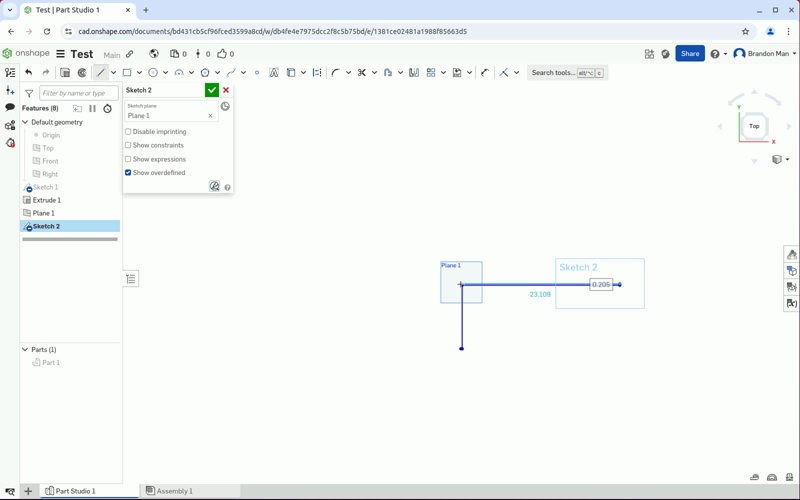
scroll(6)
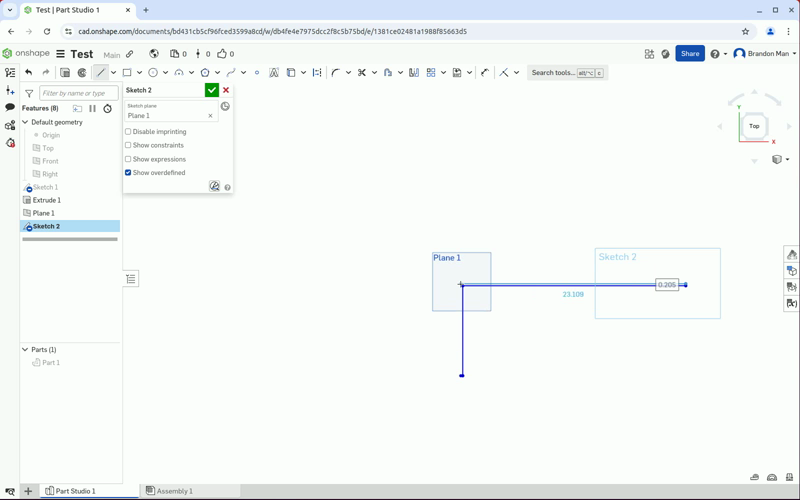
scroll(6)
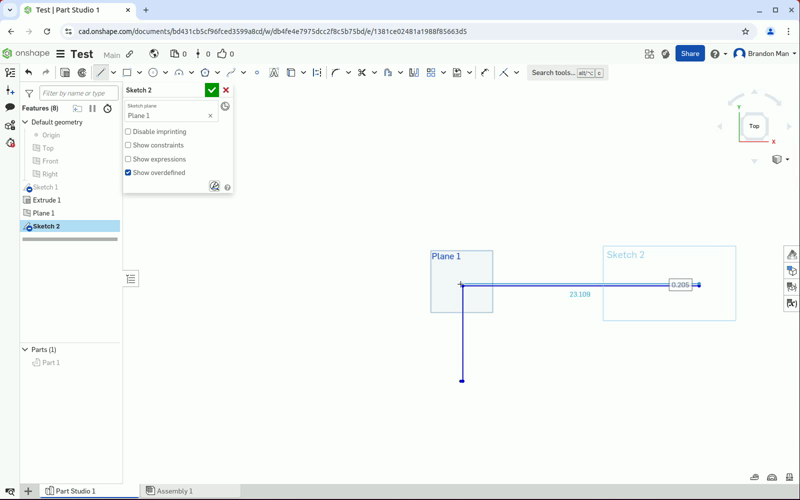
scroll(6)
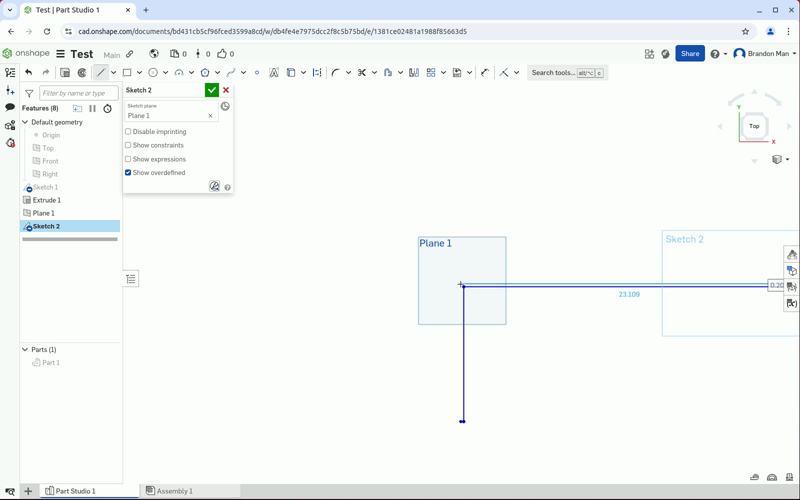
scroll(6)
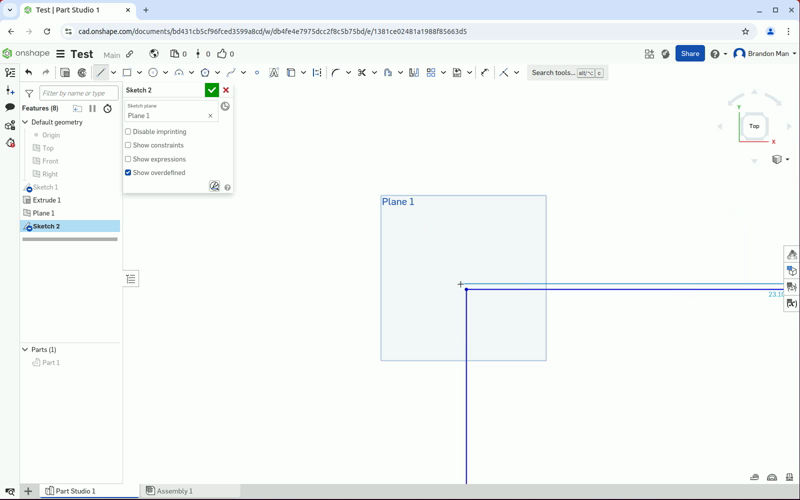
scroll(6)
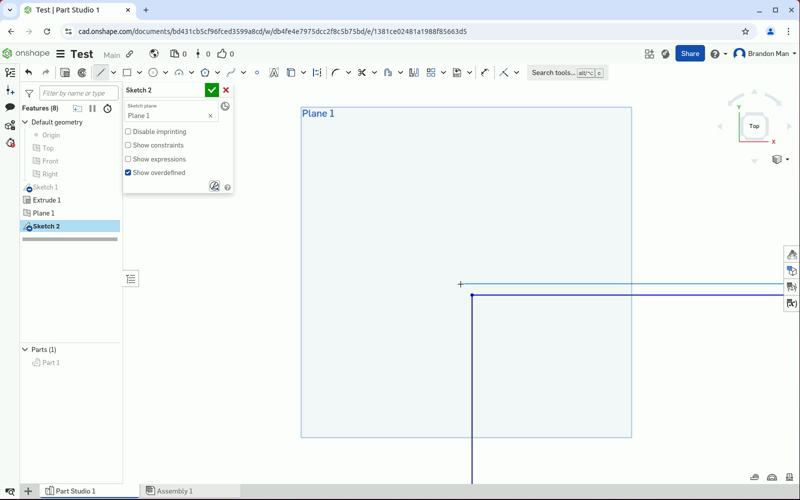
click(460, 283)
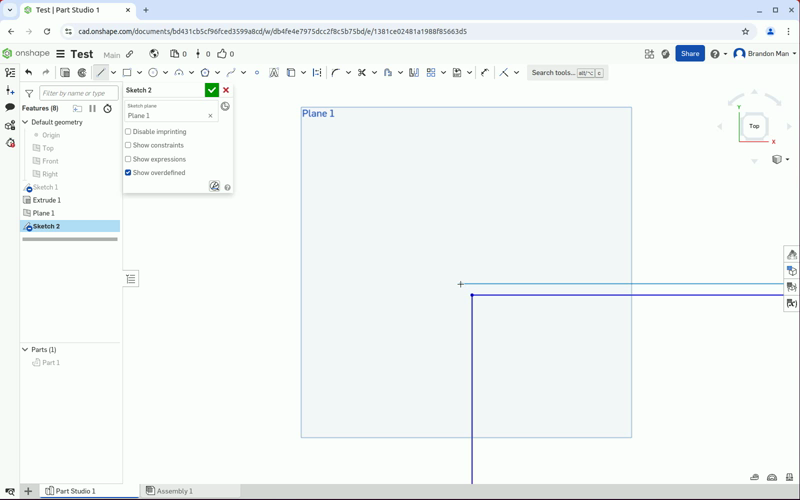
scroll(-6)
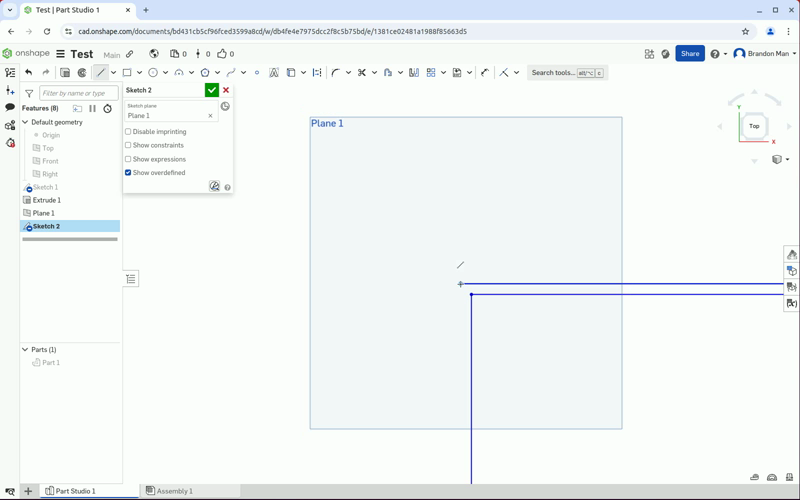
scroll(-6)
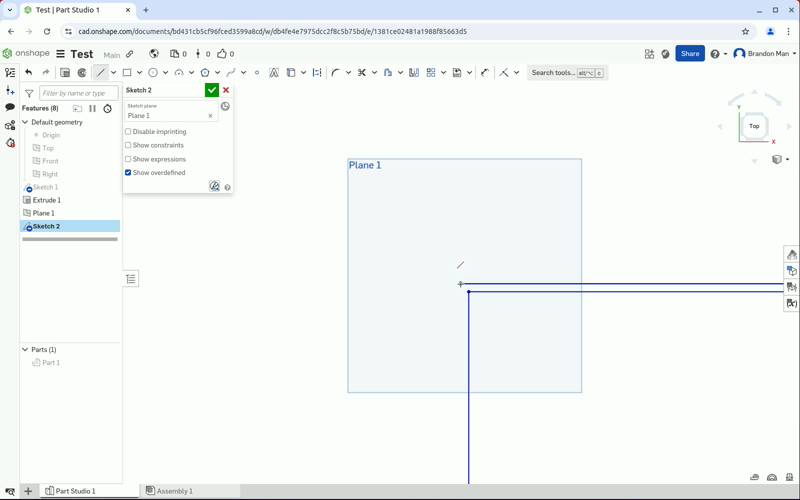
scroll(-6)
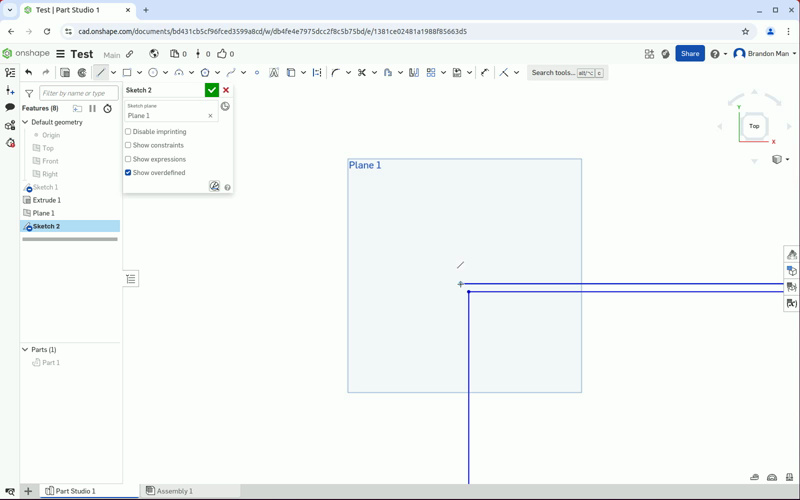
scroll(-6)
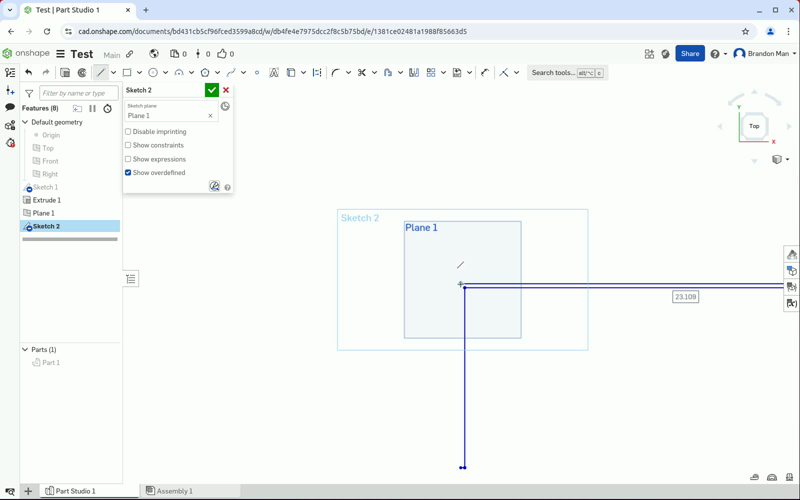
scroll(-6)
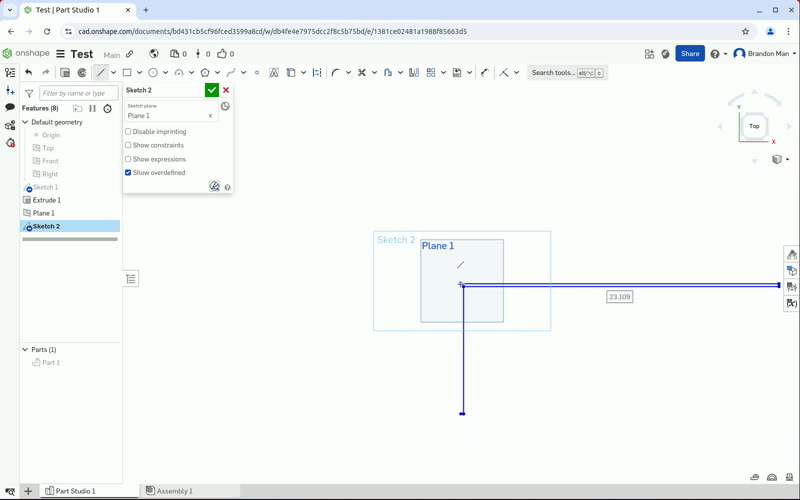
scroll(-6)
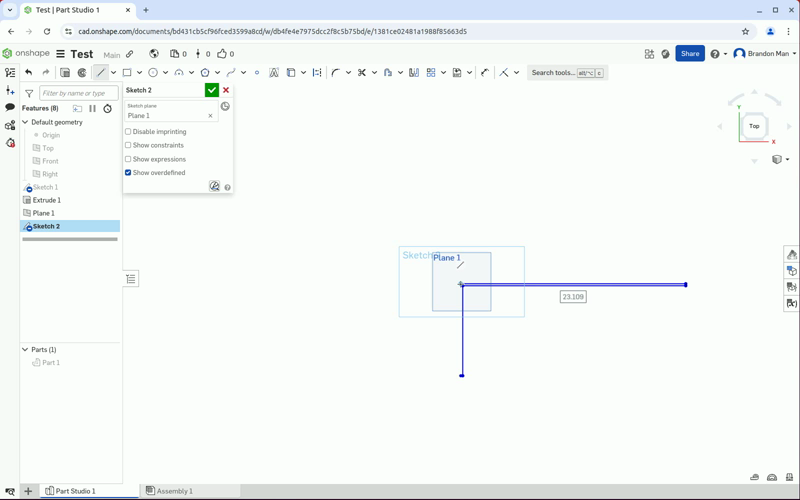
scroll(-6)
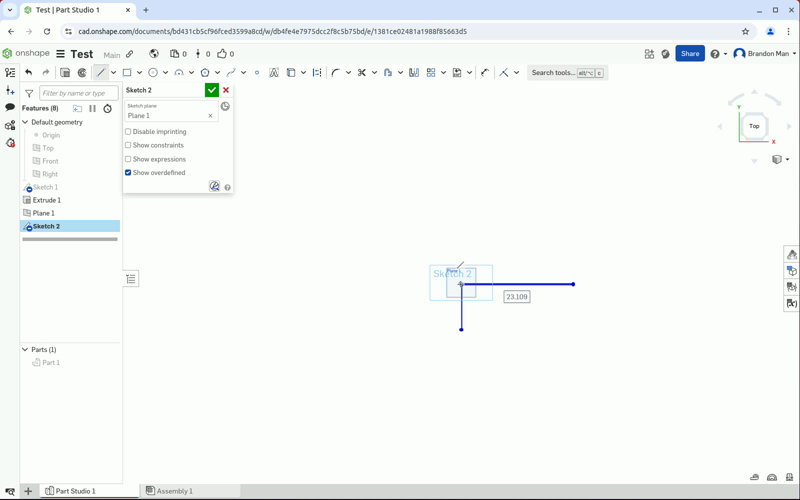
key_up(shift)
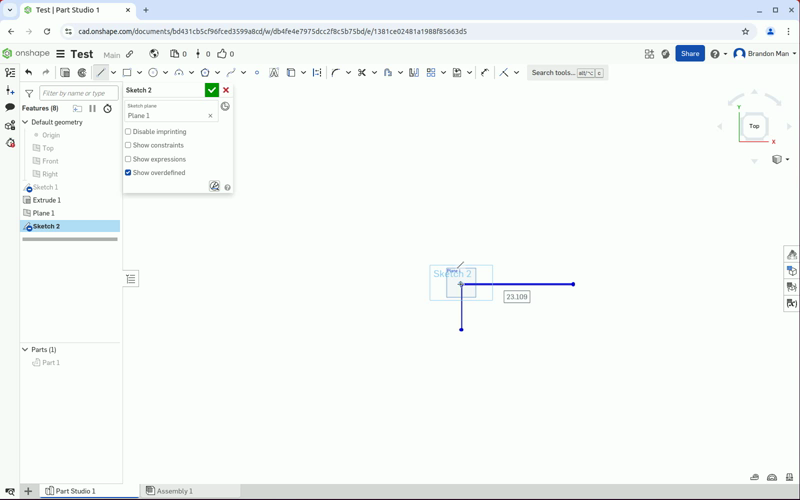
mouse_move(490, 283)
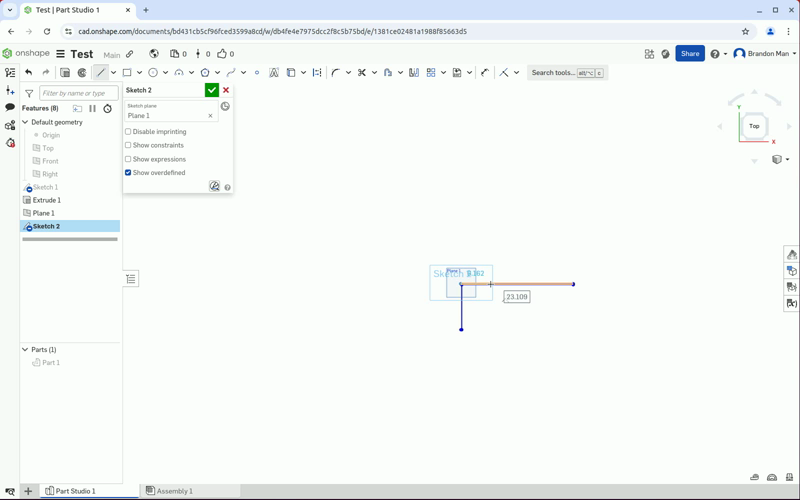
key_down(shift)
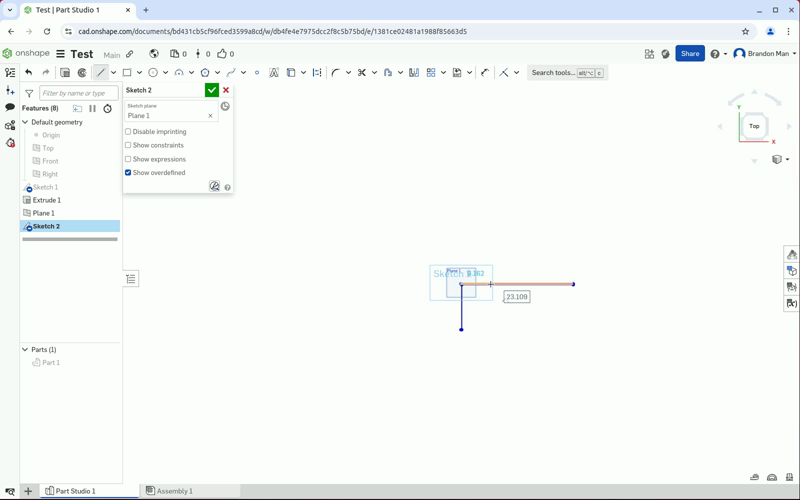
mouse_move(460, 329)
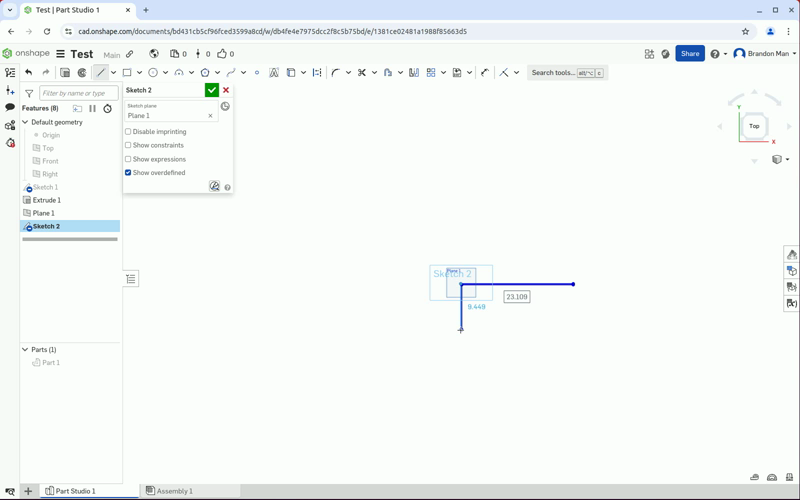
scroll(6)
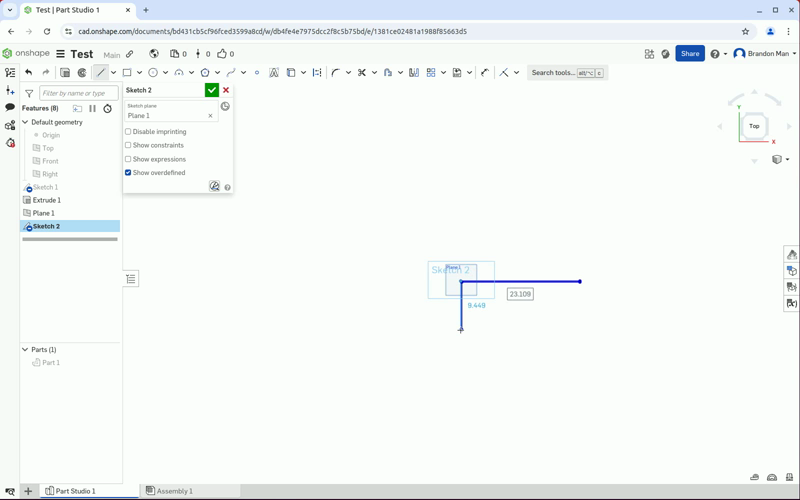
scroll(6)
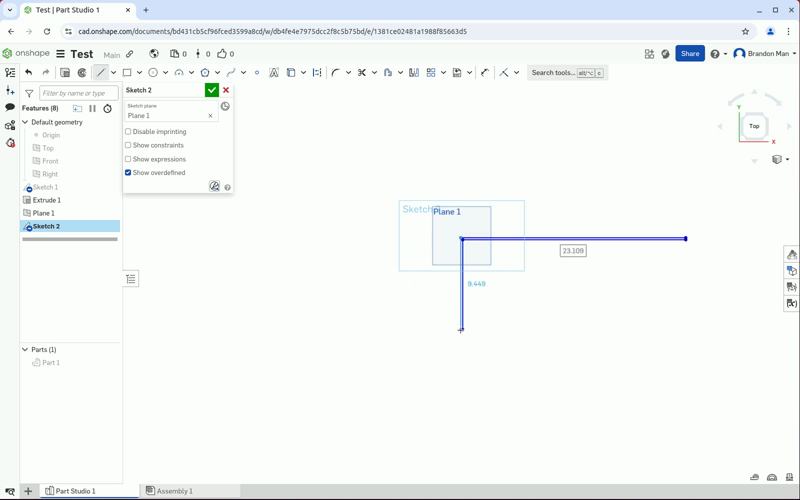
scroll(6)
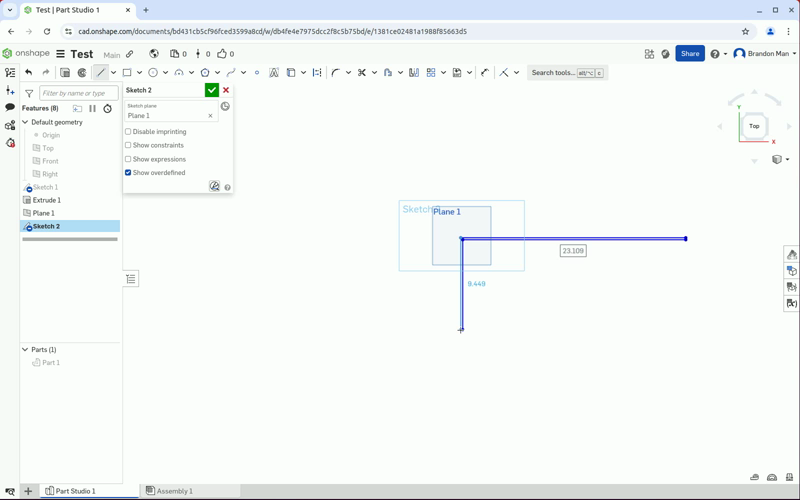
scroll(6)
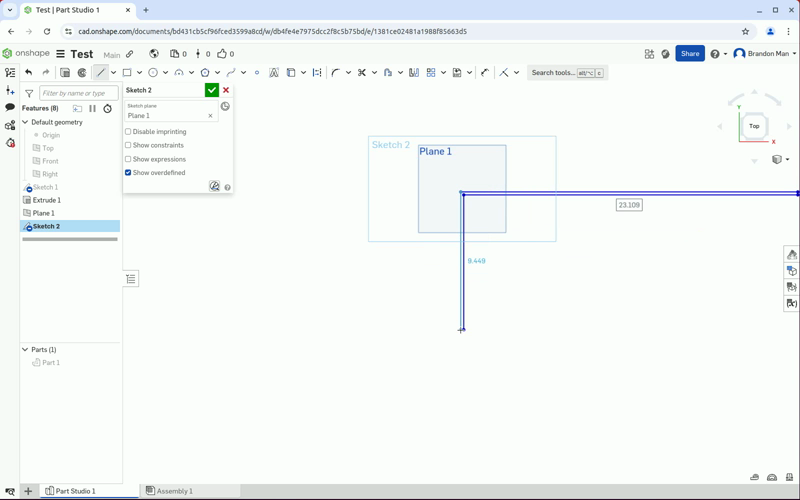
scroll(6)
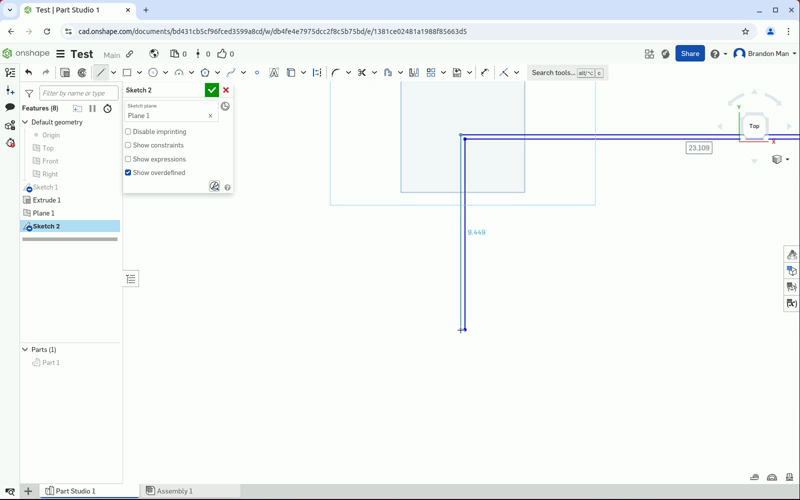
scroll(6)
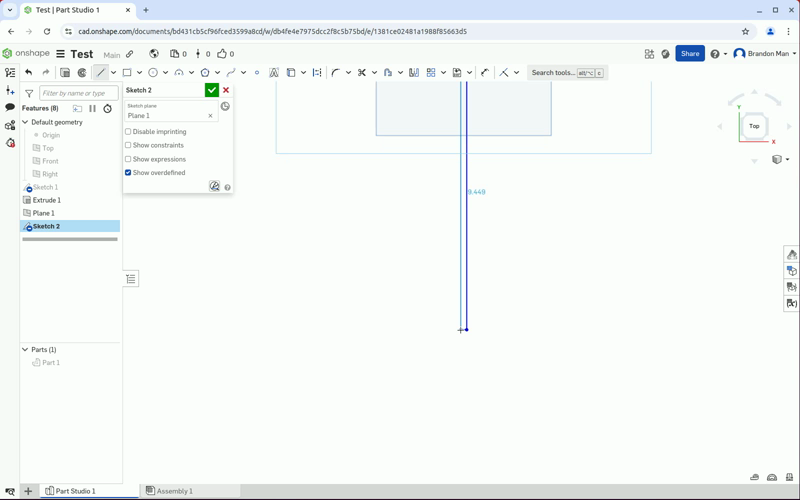
scroll(6)
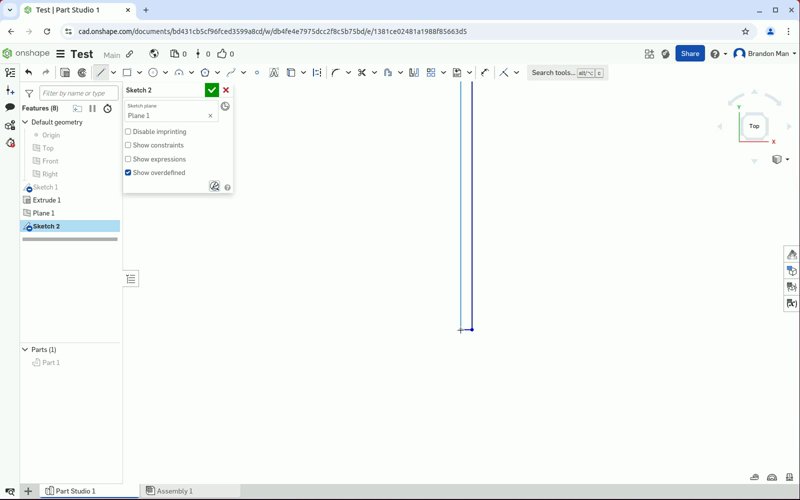
key_up(shift)
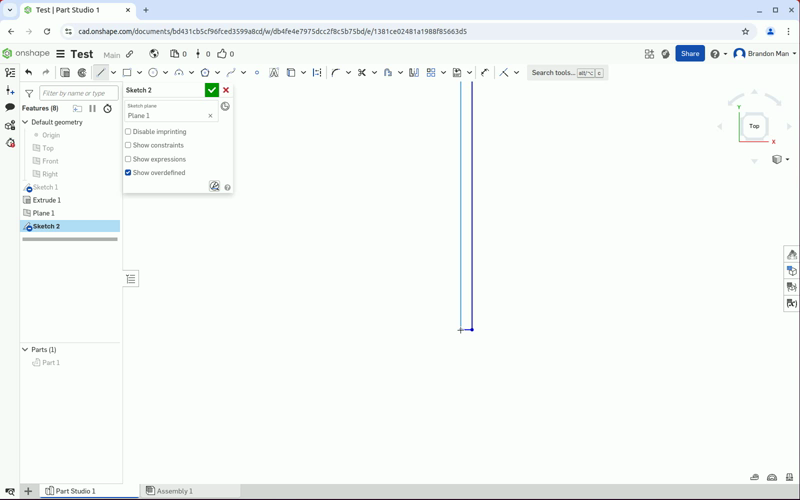
click(460, 329)
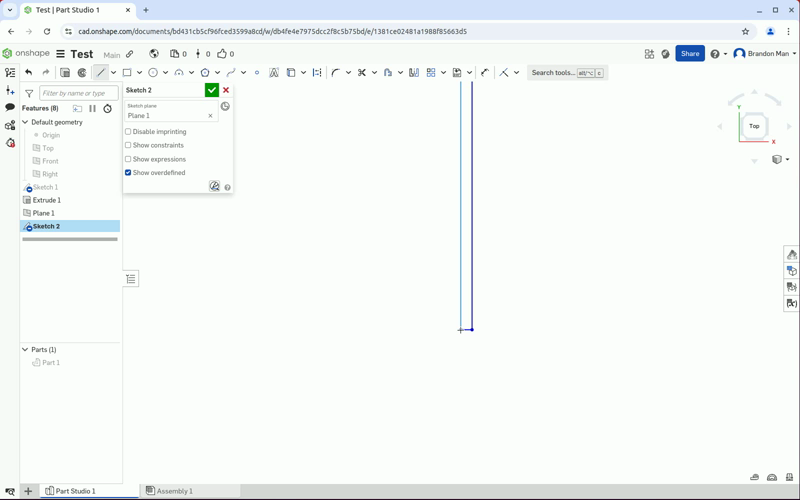
scroll(-6)
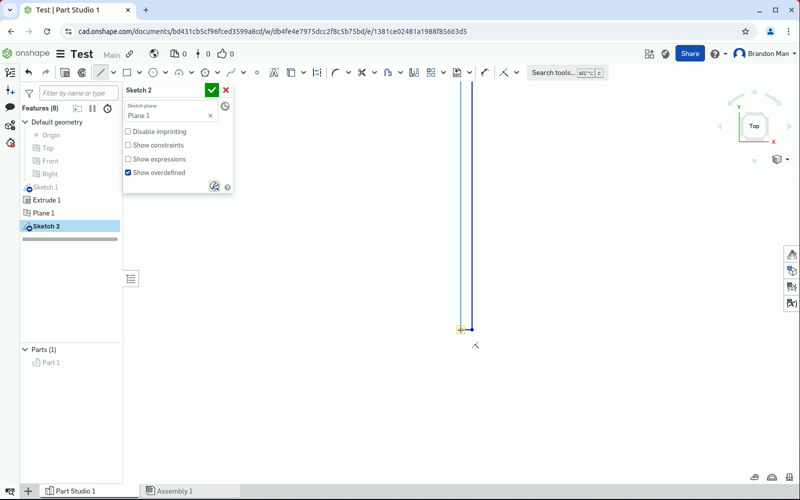
scroll(-6)
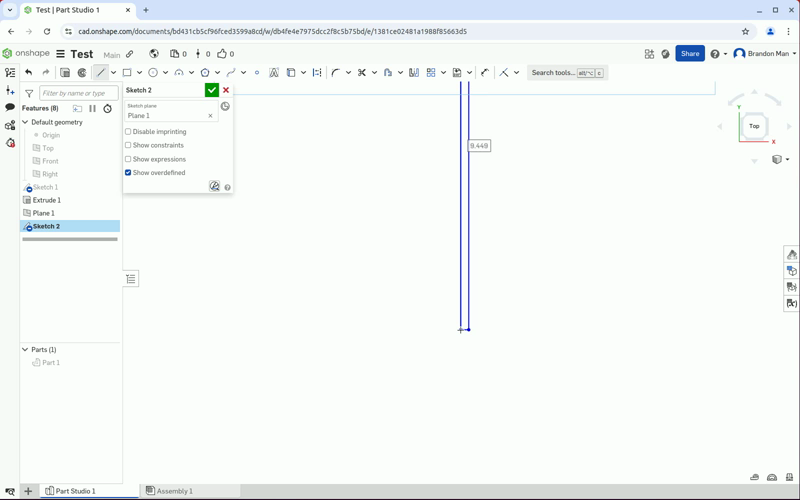
scroll(-6)
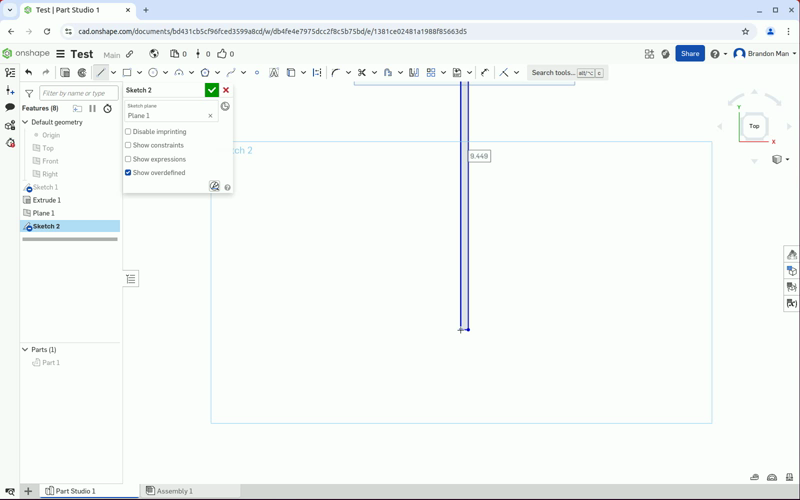
scroll(-6)
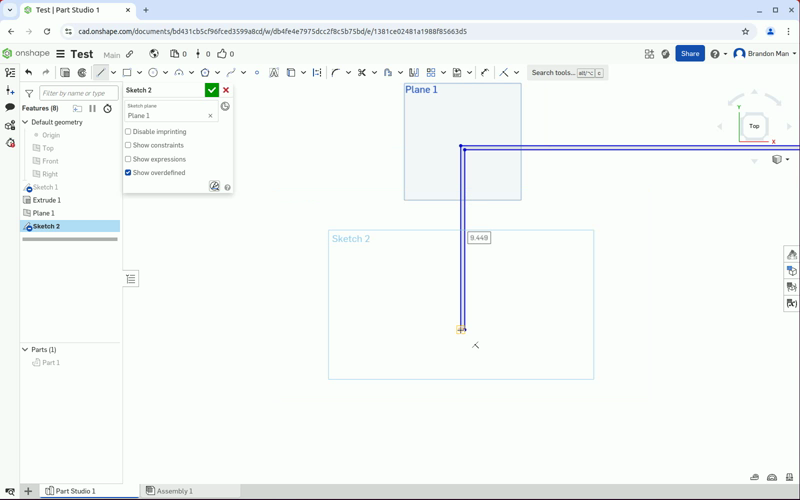
scroll(-6)
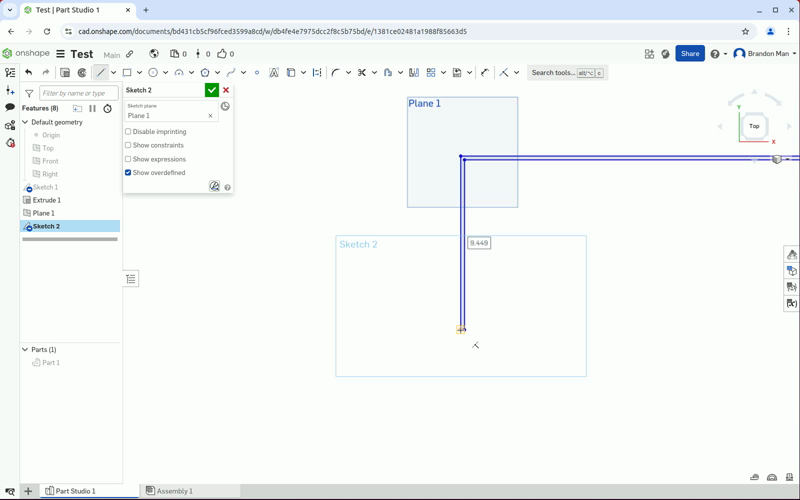
scroll(-6)
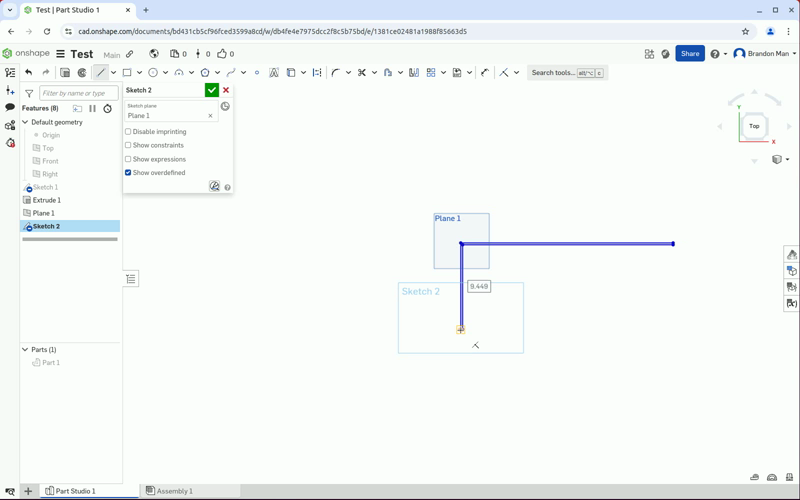
scroll(-6)
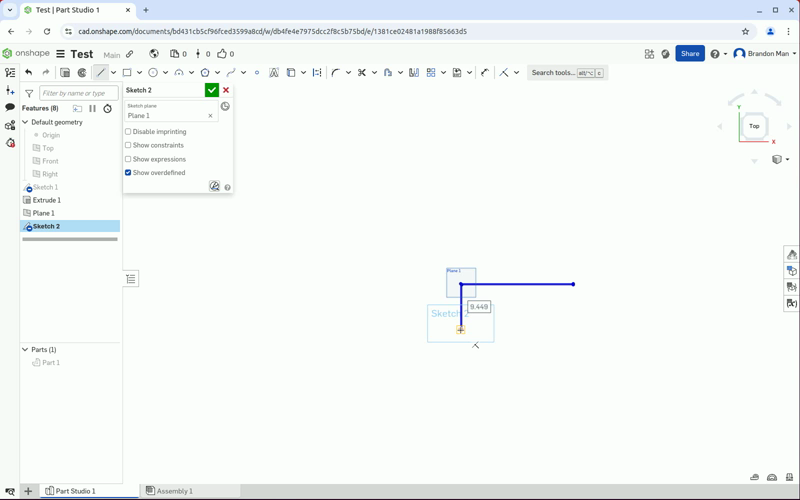
key(esc)
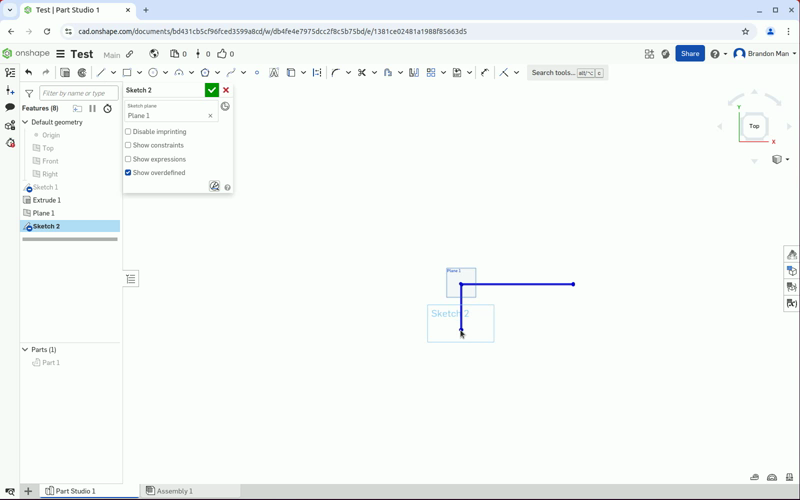
mouse_move(461, 320)
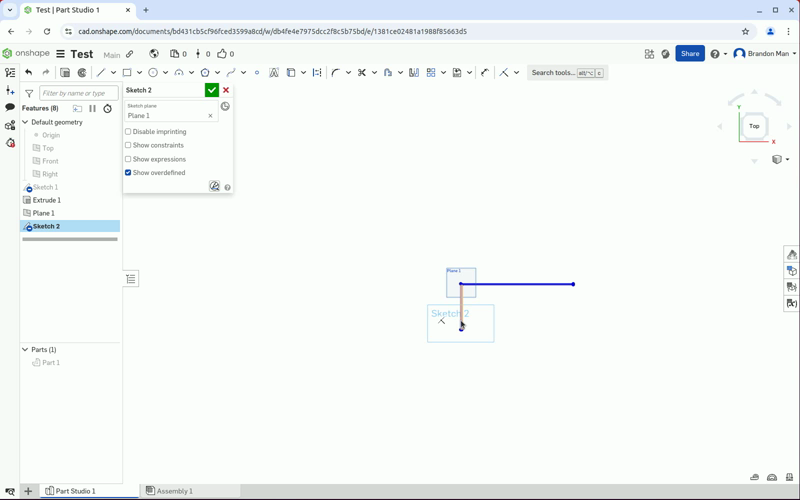
scroll(6)
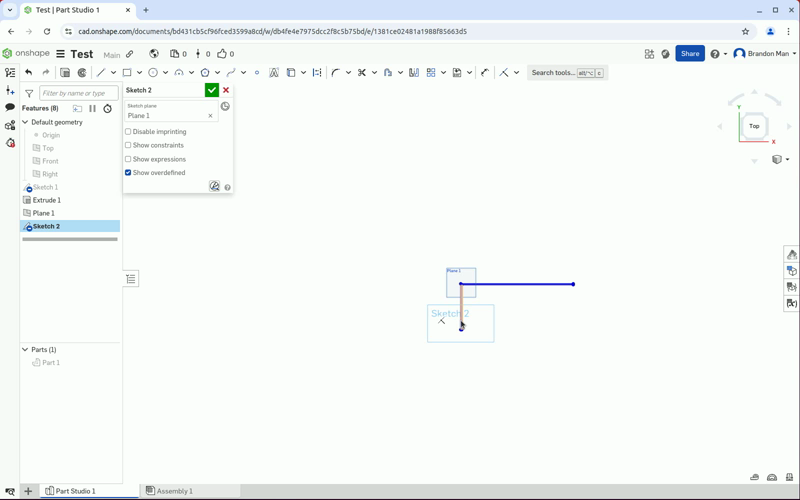
scroll(6)
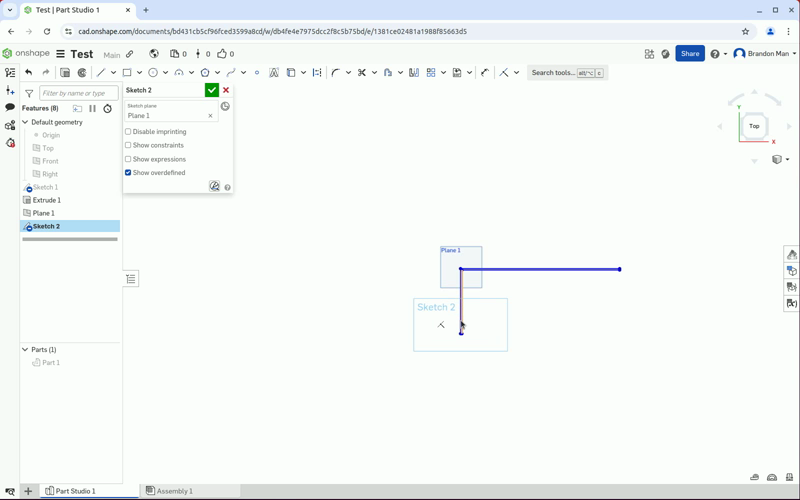
scroll(6)
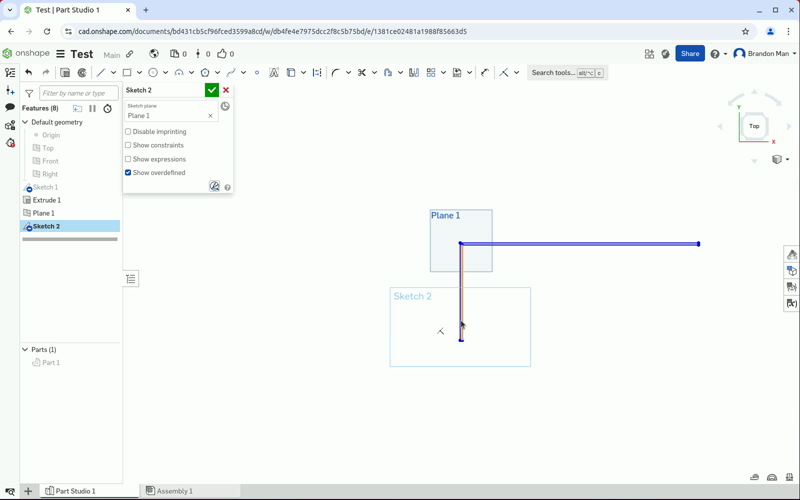
scroll(6)
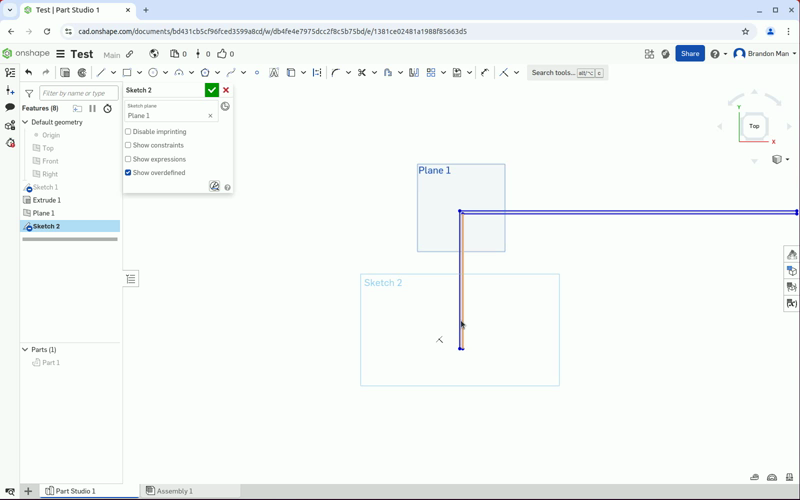
scroll(6)
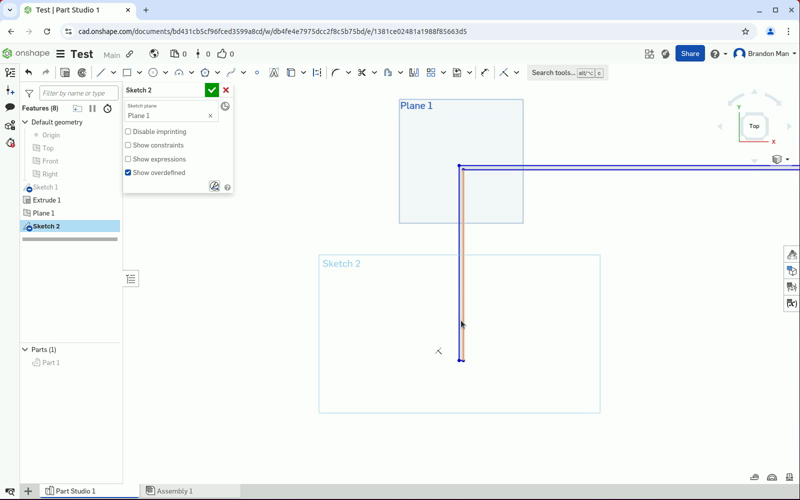
scroll(6)
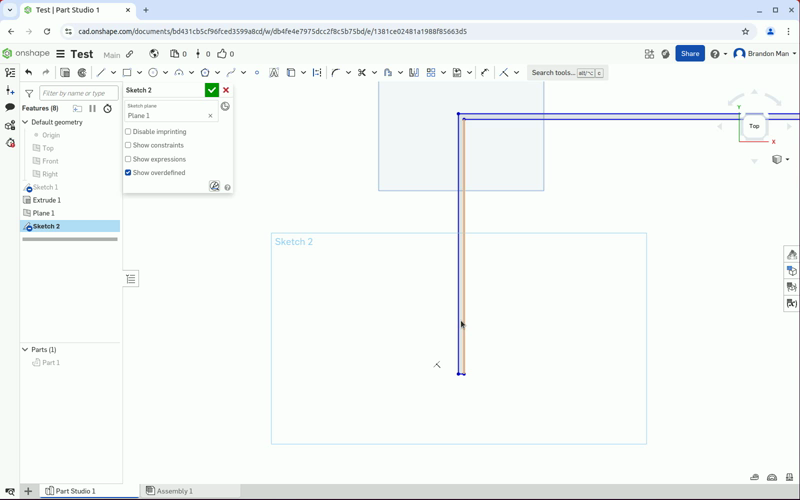
scroll(6)
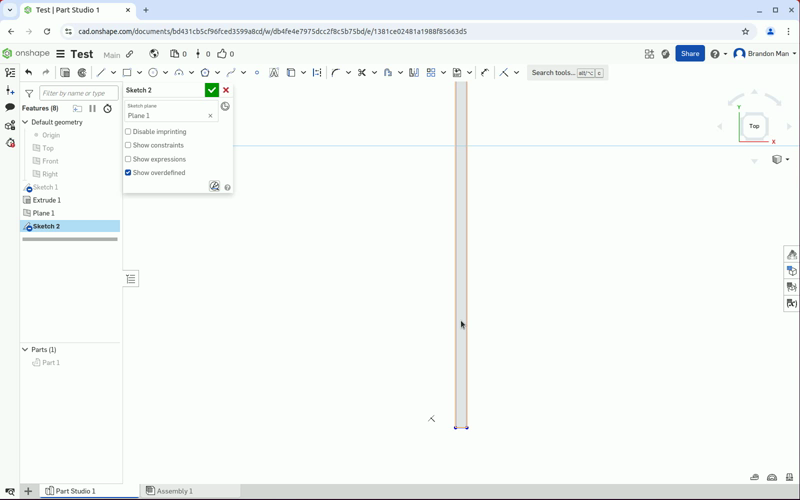
click(461, 320)
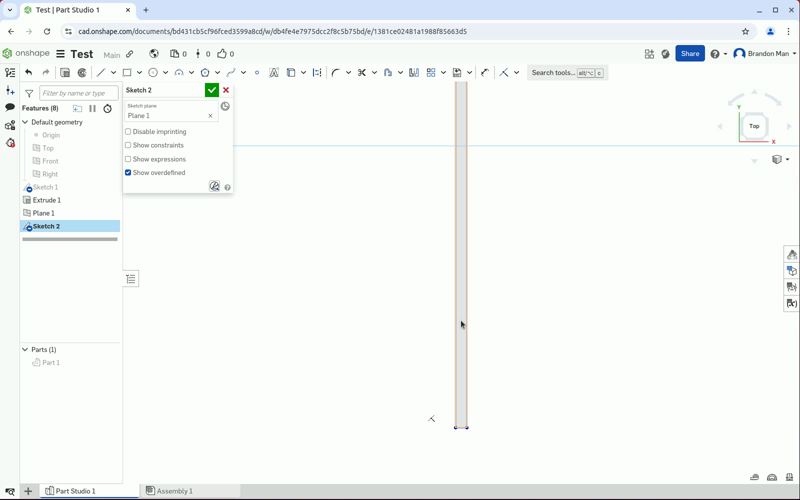
scroll(-6)
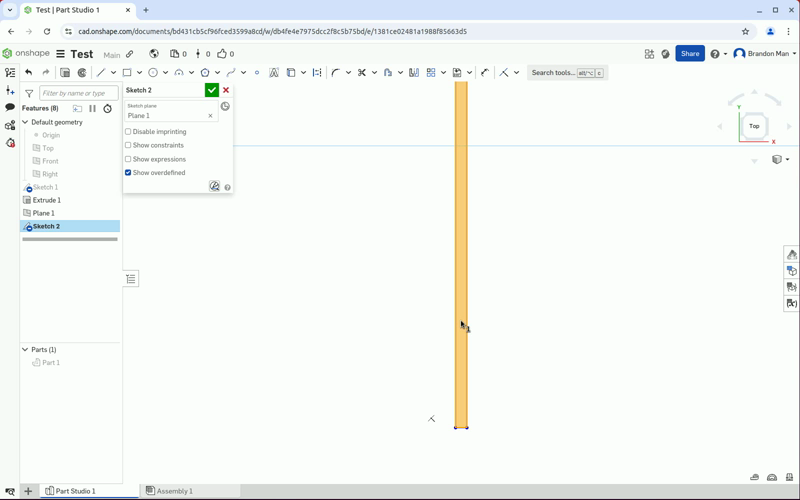
scroll(-6)
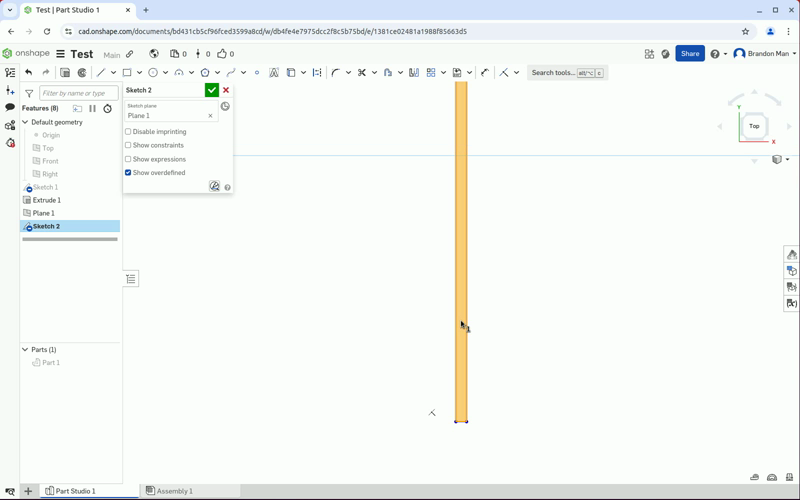
scroll(-6)
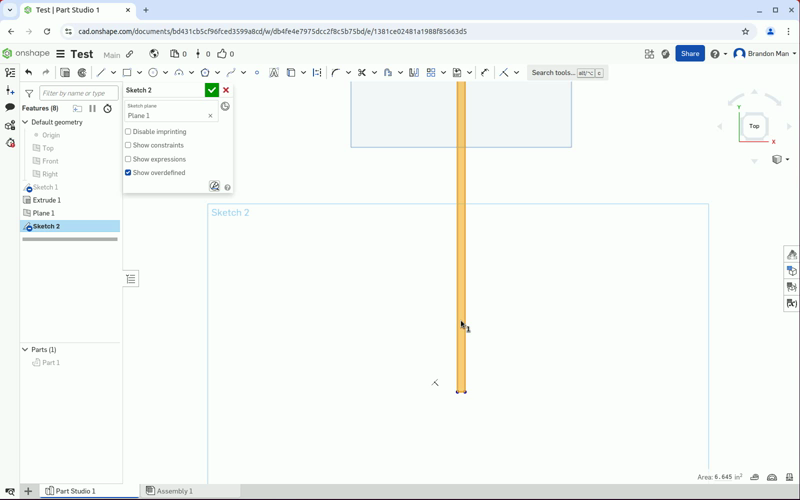
scroll(-6)
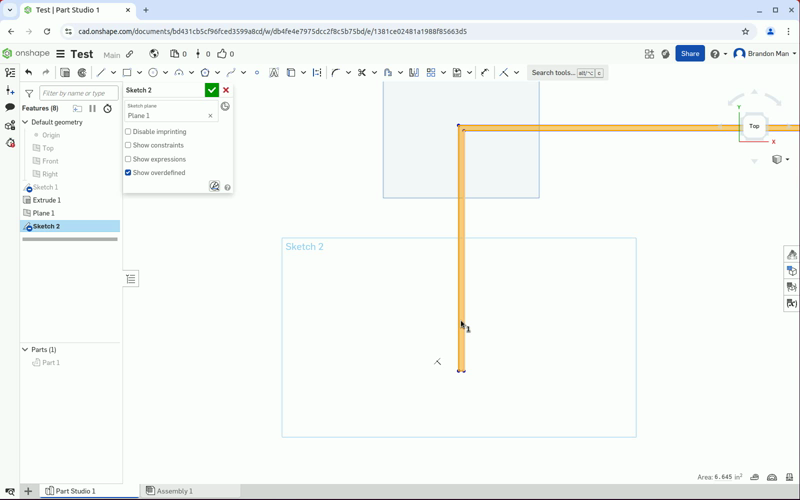
scroll(-6)
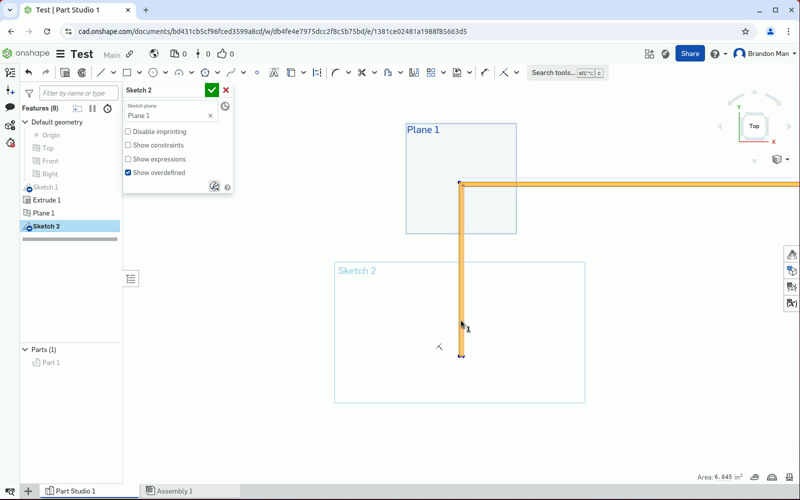
scroll(-6)
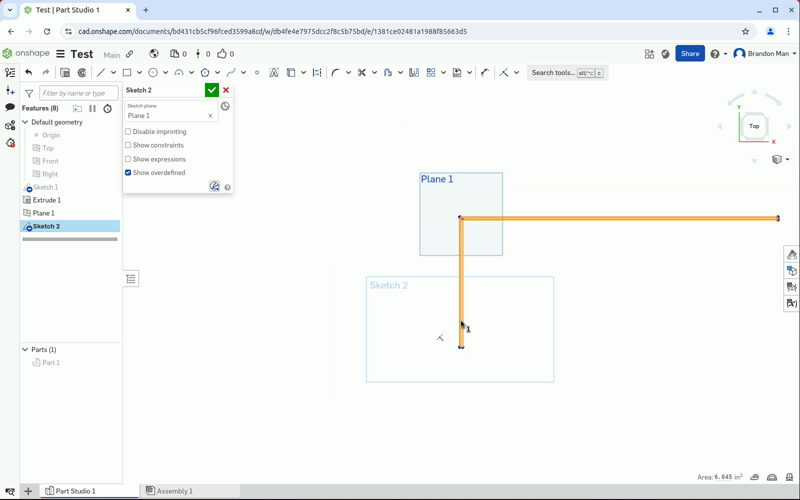
scroll(-6)
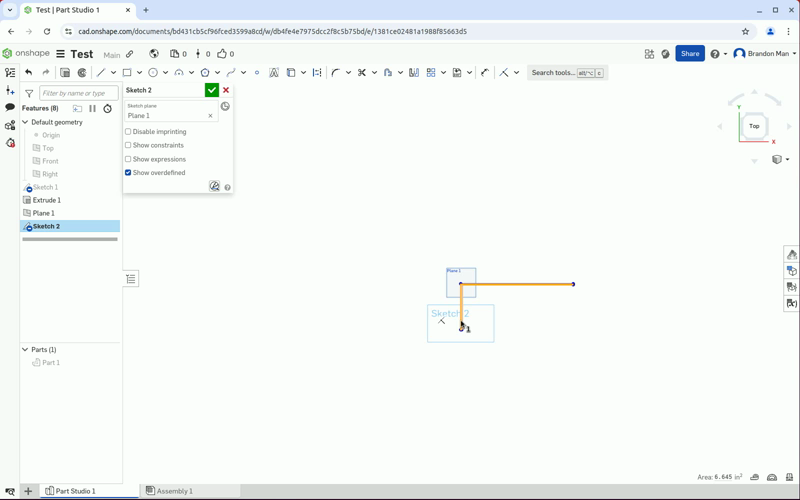
mouse_move(73, 352)
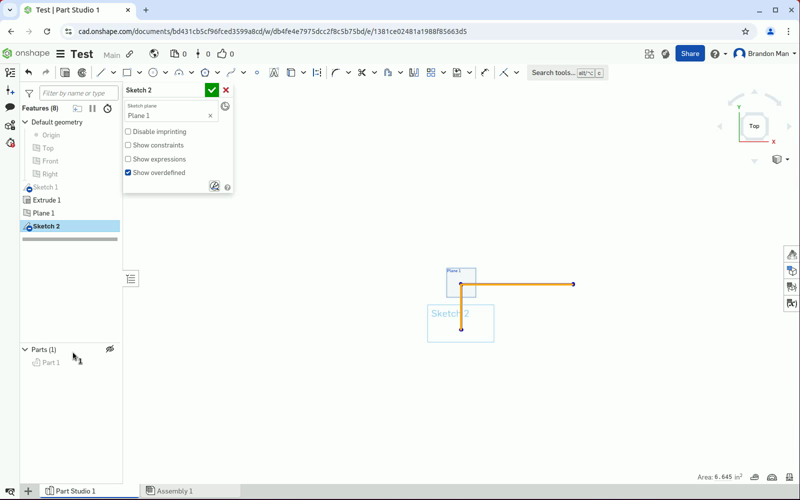
key(shift+y)
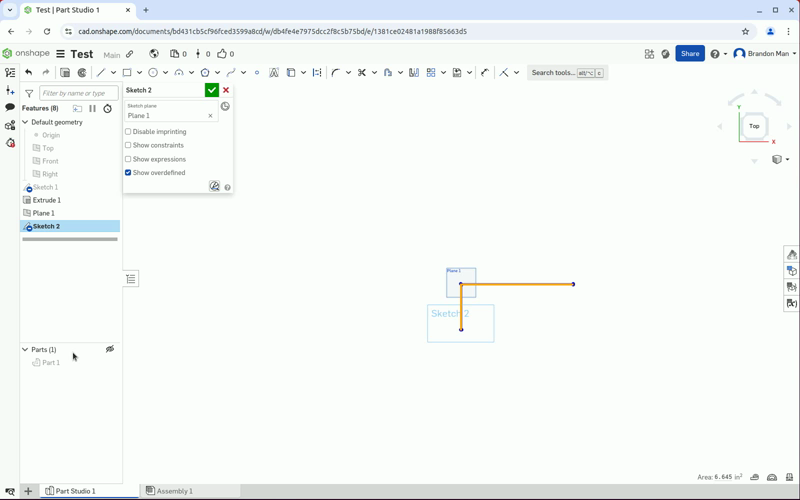
key(shift+e)
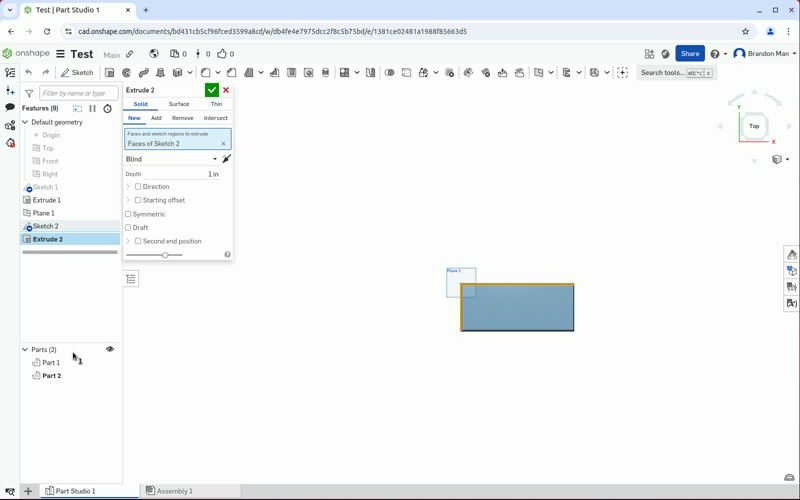
mouse_move(143, 106)
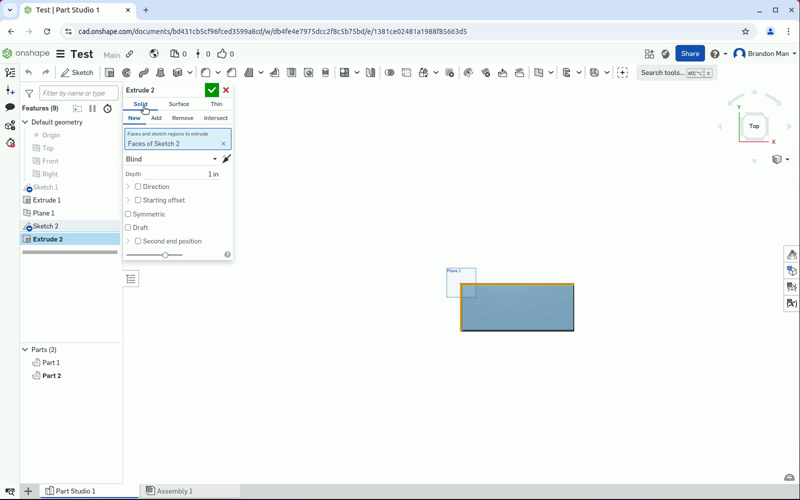
click(143, 106)
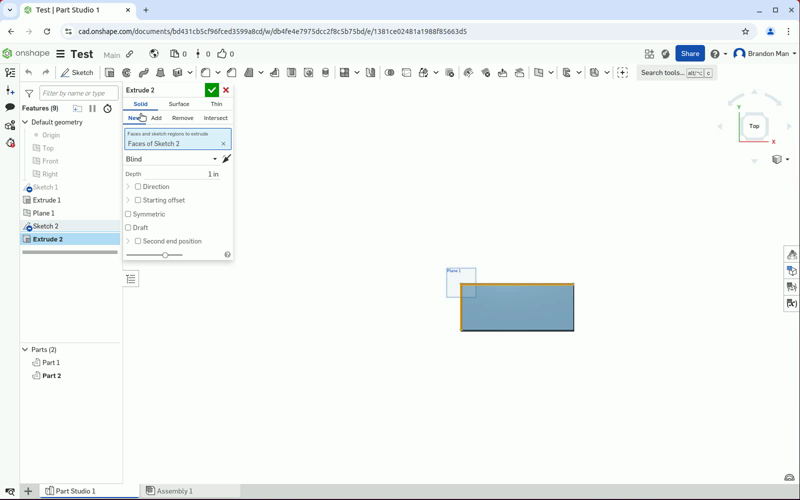
mouse_move(137, 120)
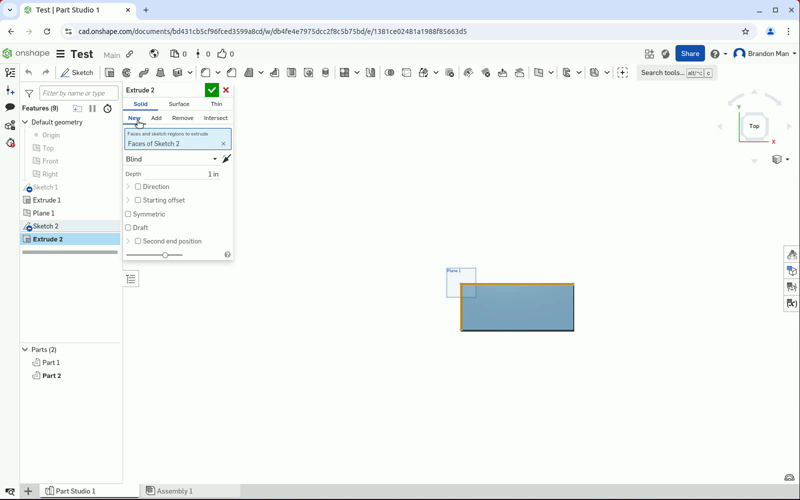
click(137, 120)
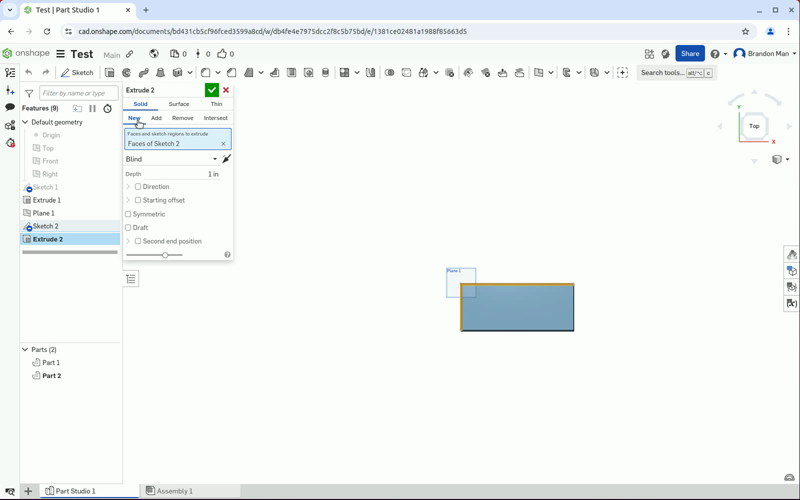
key(tab, 4)
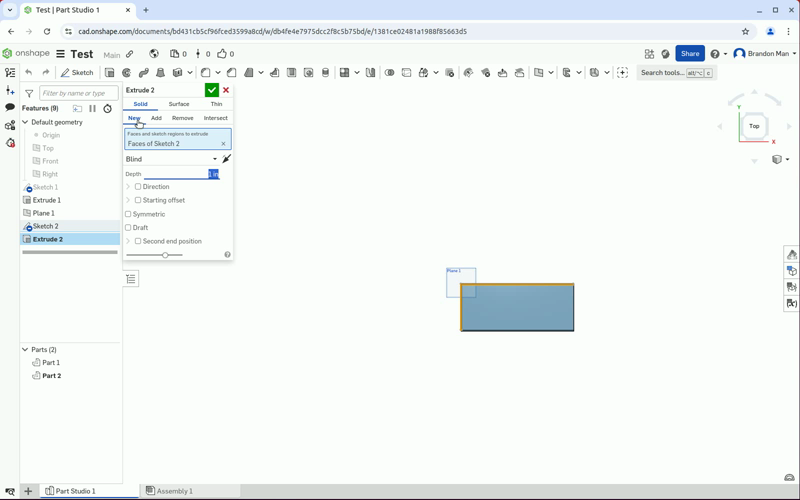
text(1.444)
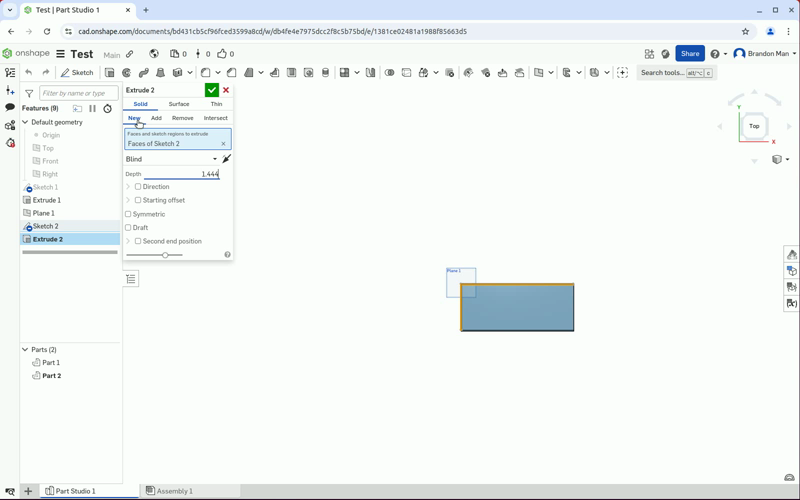
key(enter)
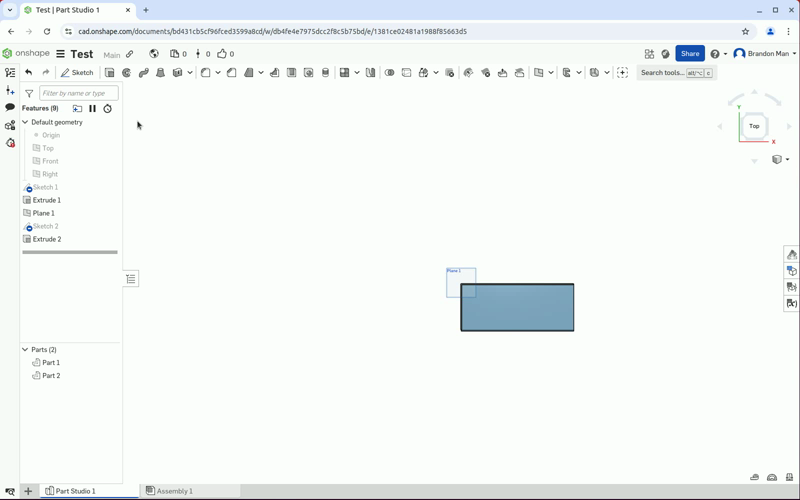
key(shift+h)
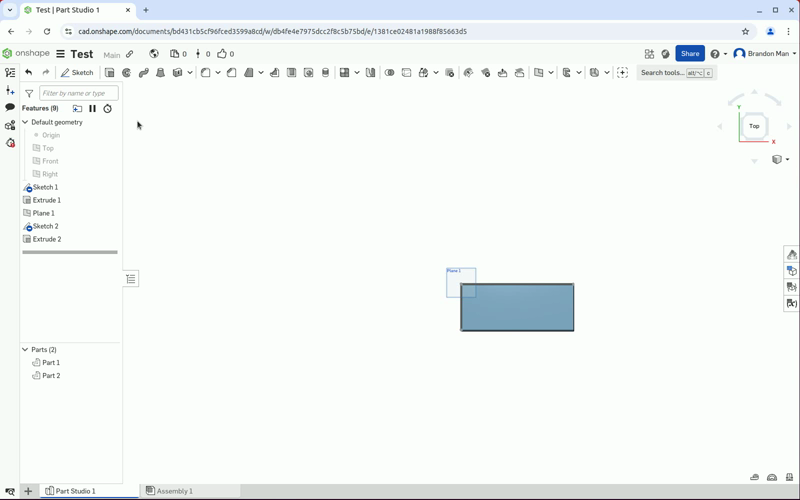
key(shift+h)
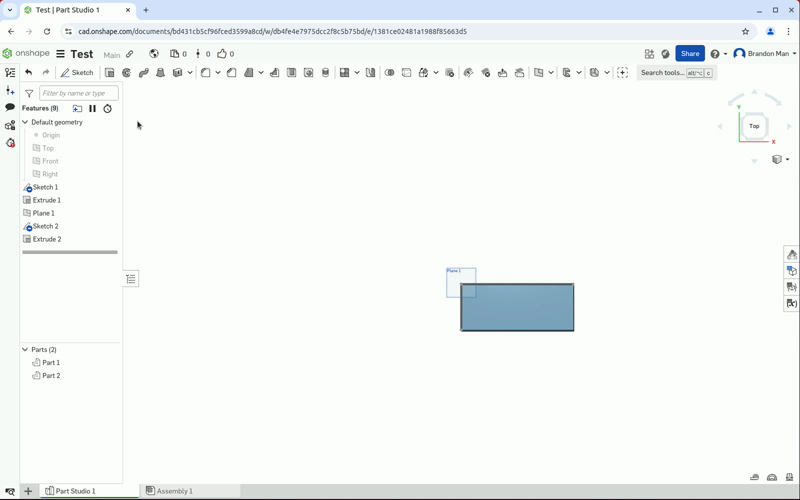
key(shift+7)
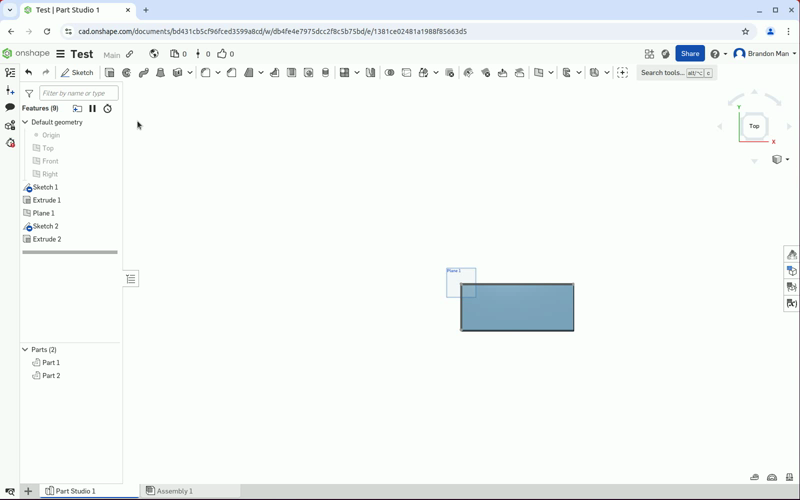
key(up, 3)
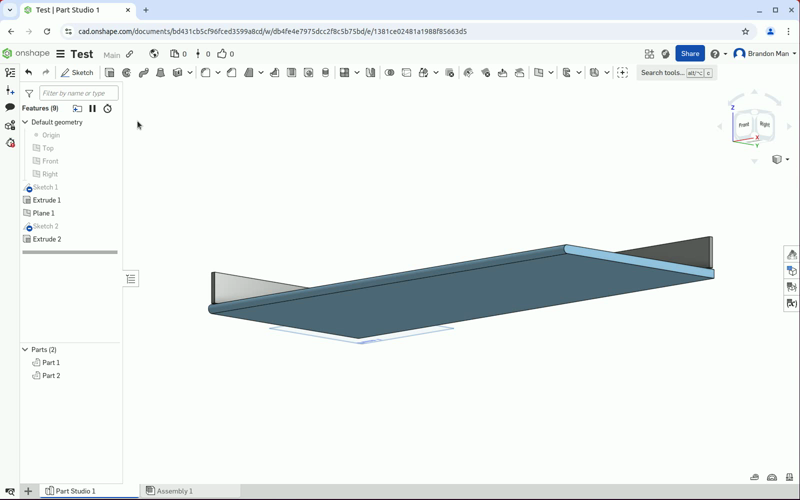
key(left, 3)
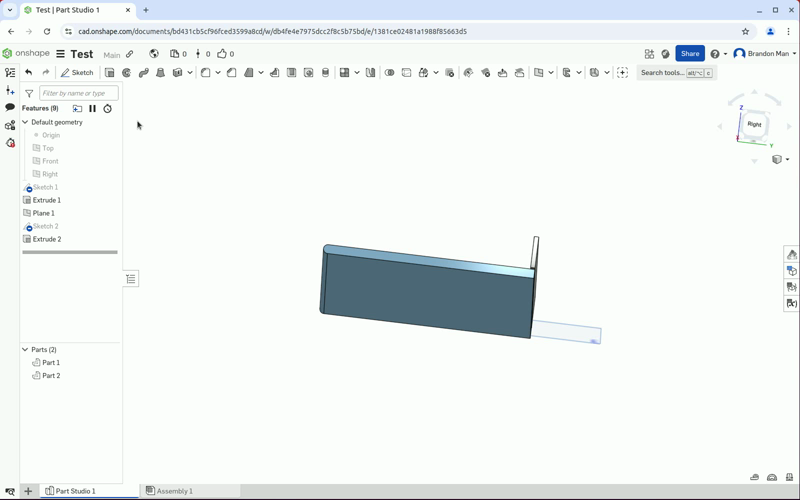
key(right, 3)
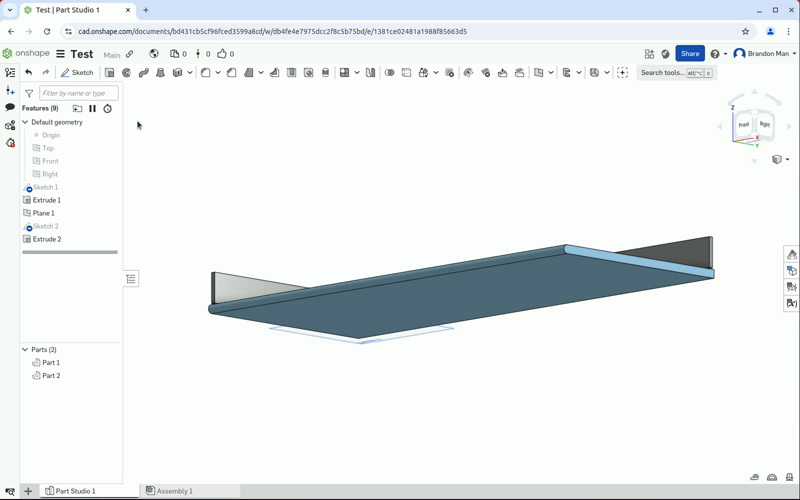
key(down, 3)
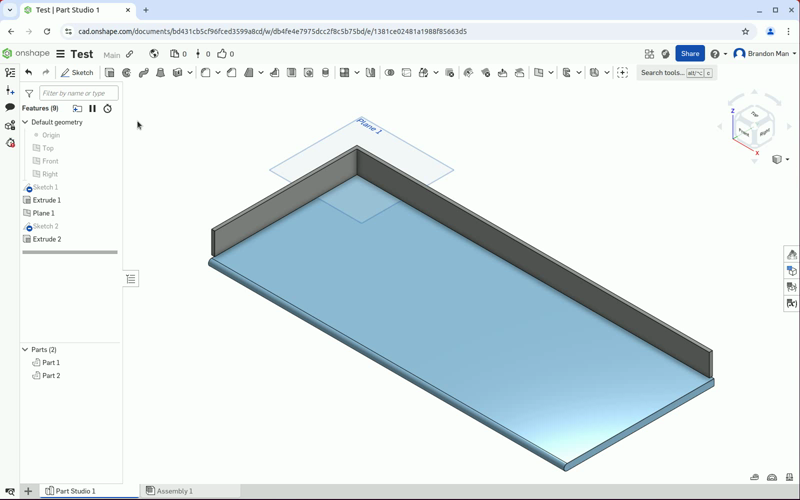
mouse_move(73, 189)
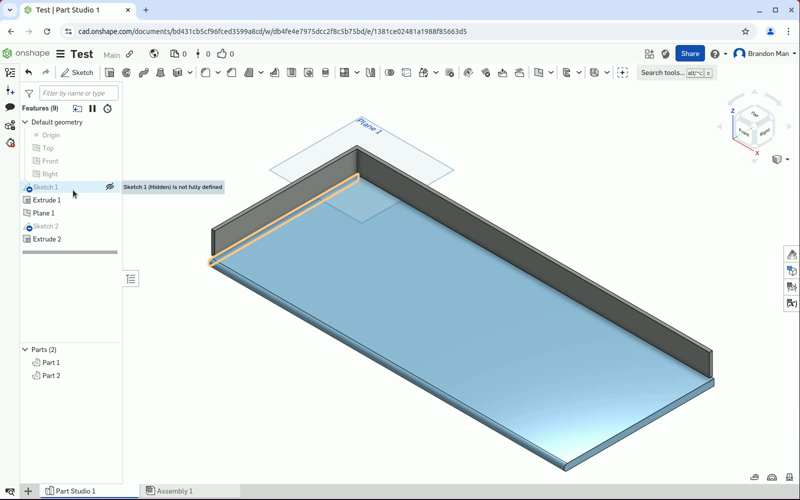
click(73, 189)